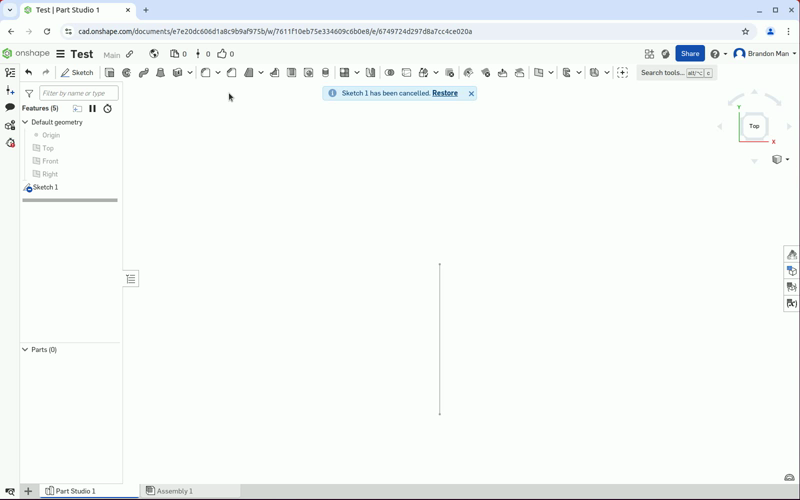
key(shift+h)
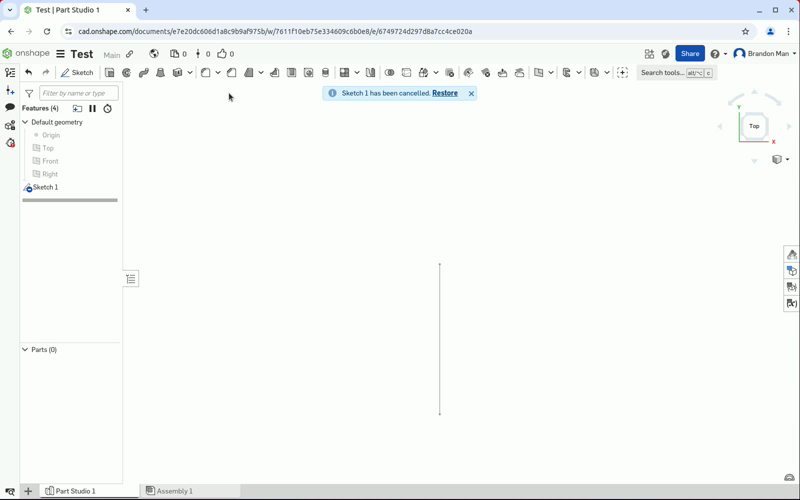
key(shift+s)
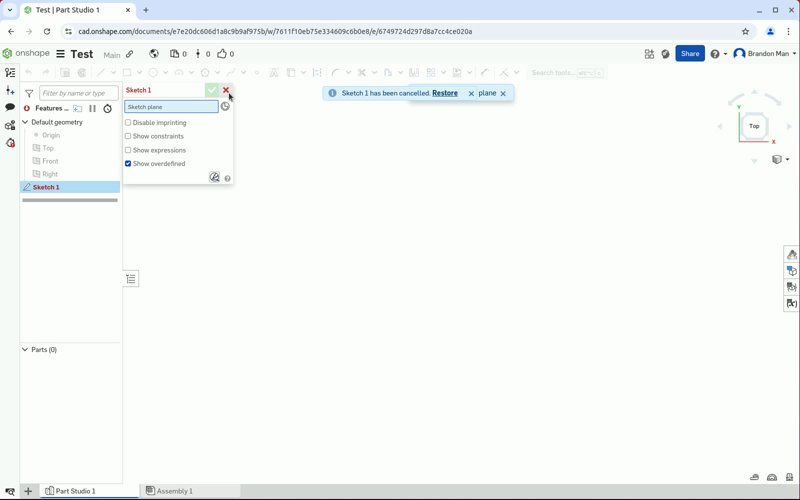
mouse_move(73, 150)
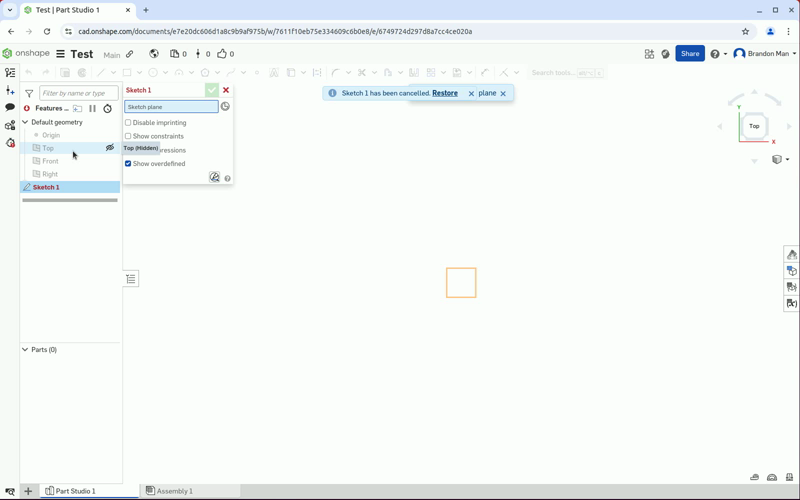
click(73, 150)
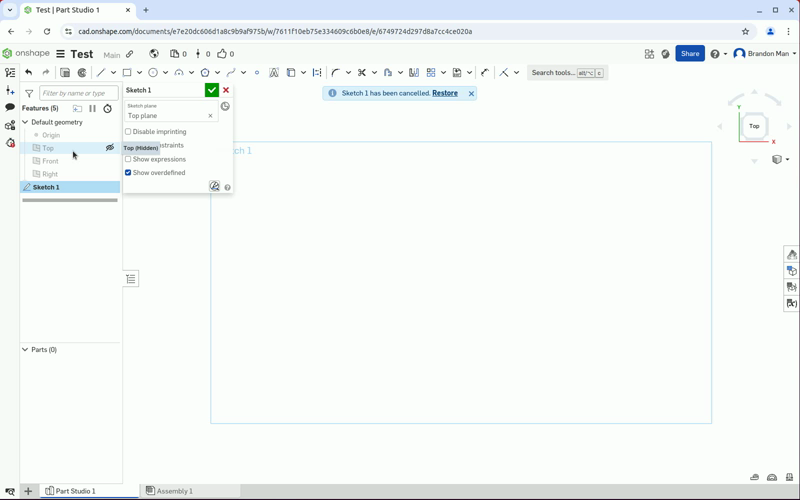
mouse_move(73, 352)
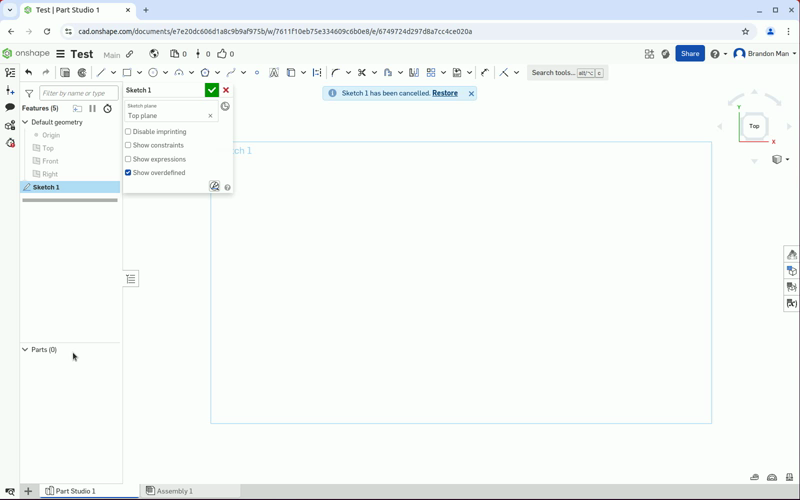
key(y)
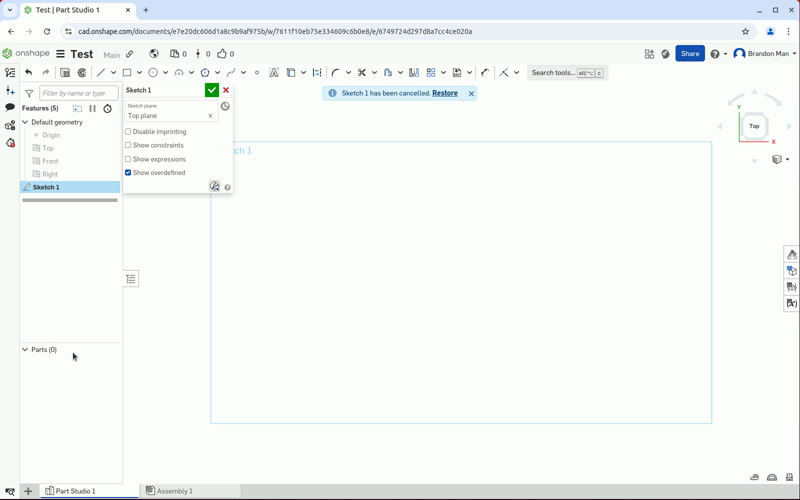
key(l)
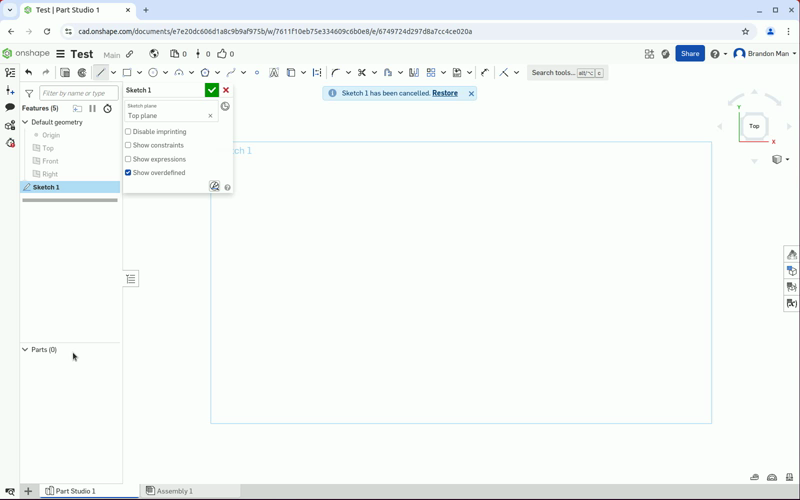
key_down(shift)
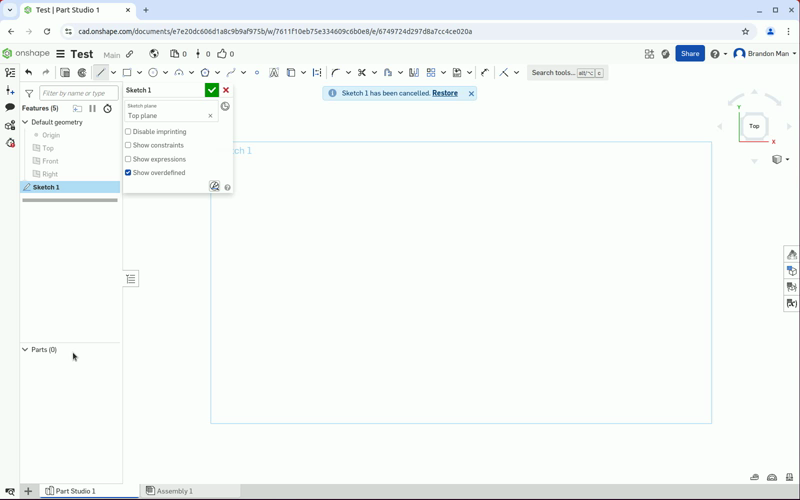
mouse_move(459, 287)
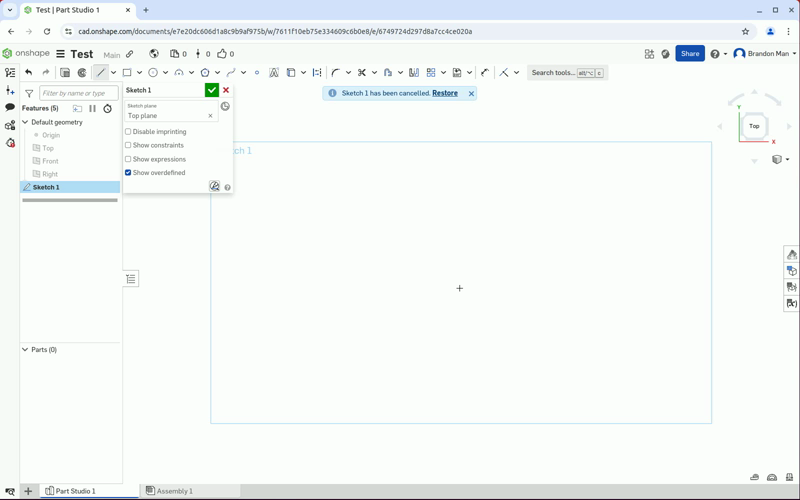
click(459, 287)
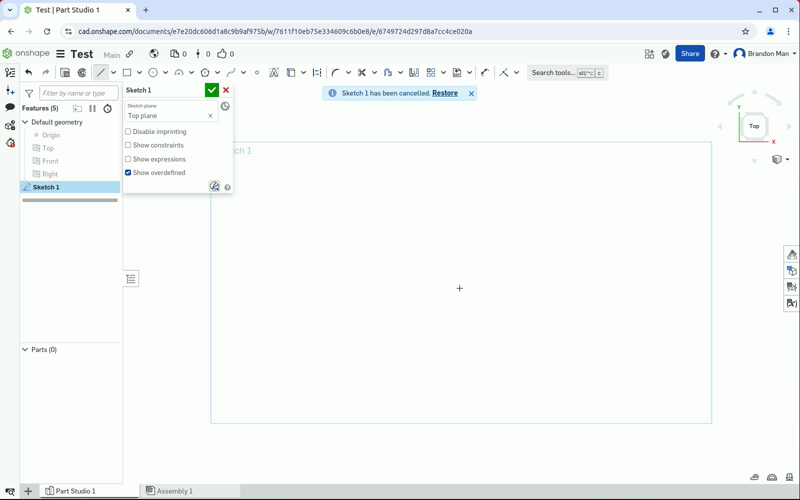
key_up(shift)
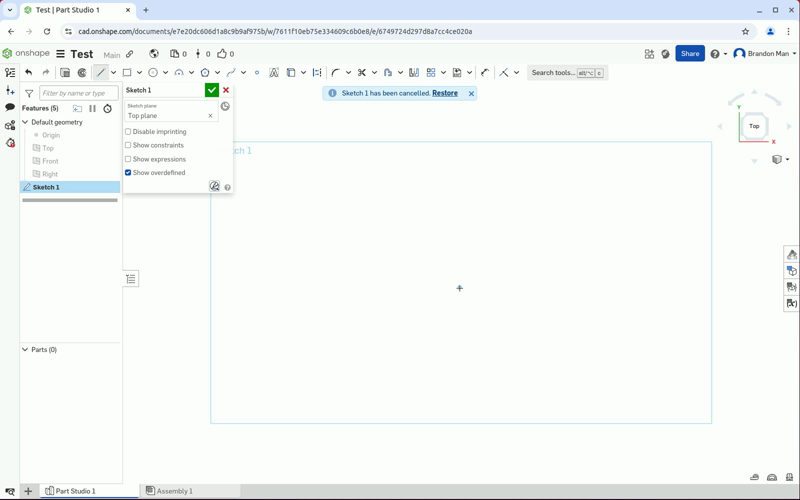
key_down(shift)
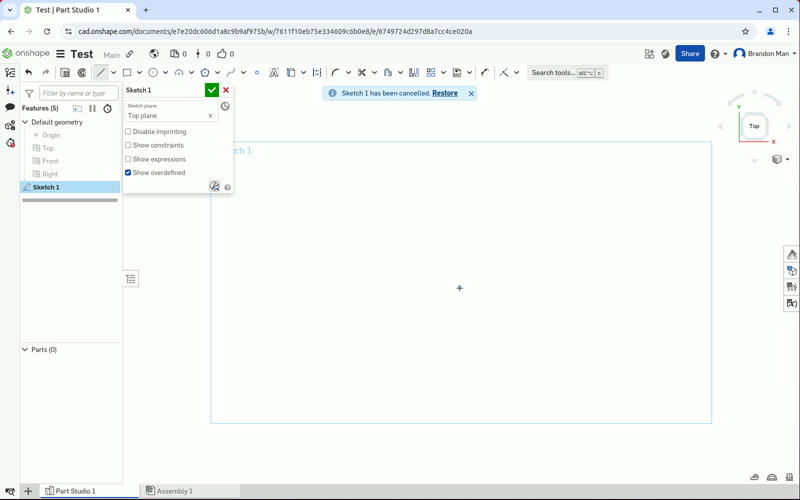
mouse_move(489, 287)
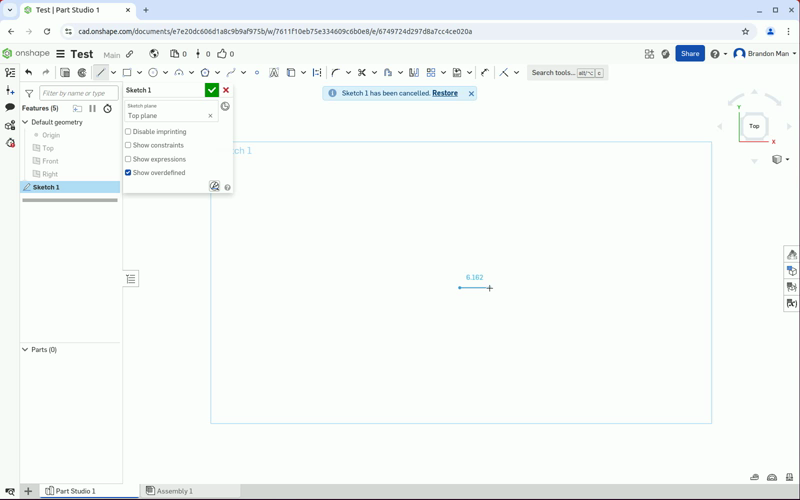
mouse_move(462, 287)
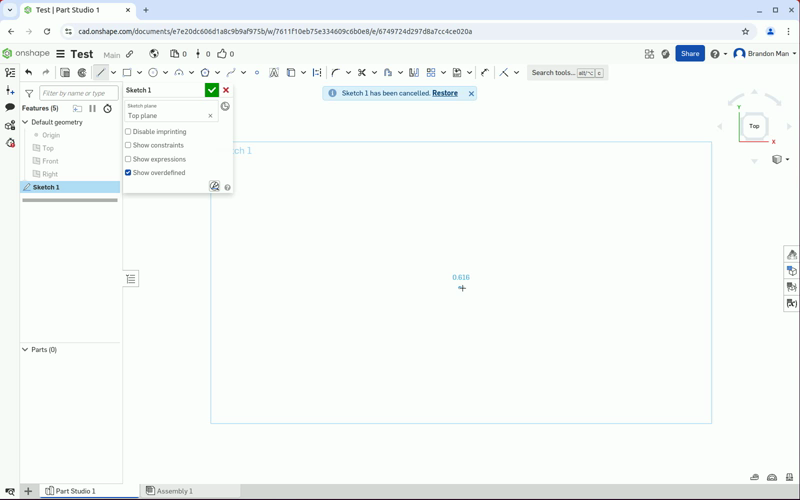
scroll(6)
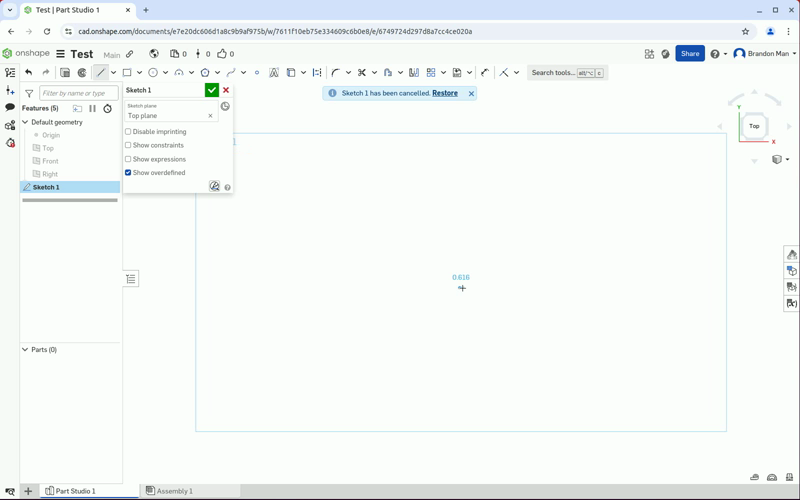
scroll(6)
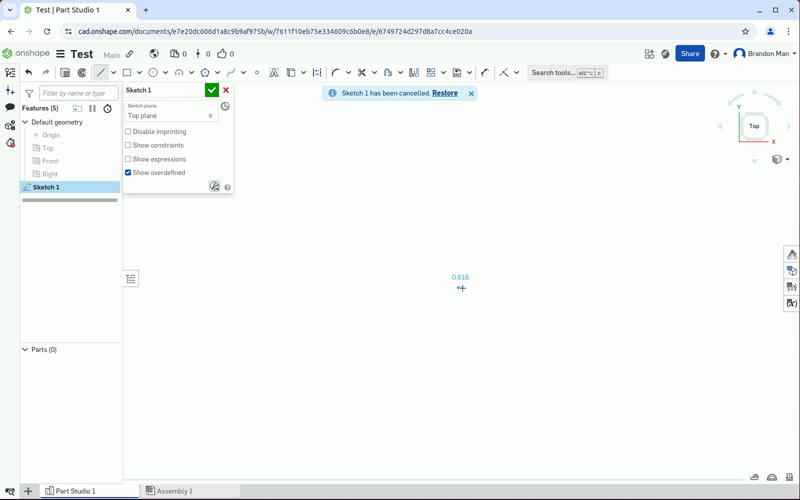
scroll(6)
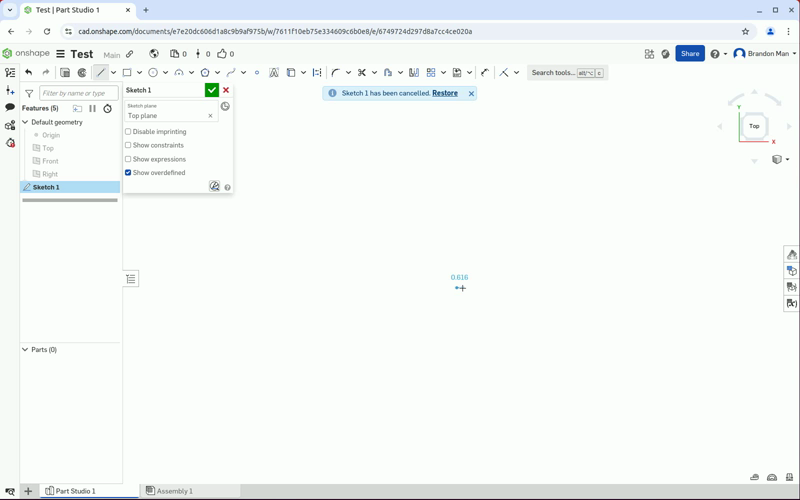
scroll(6)
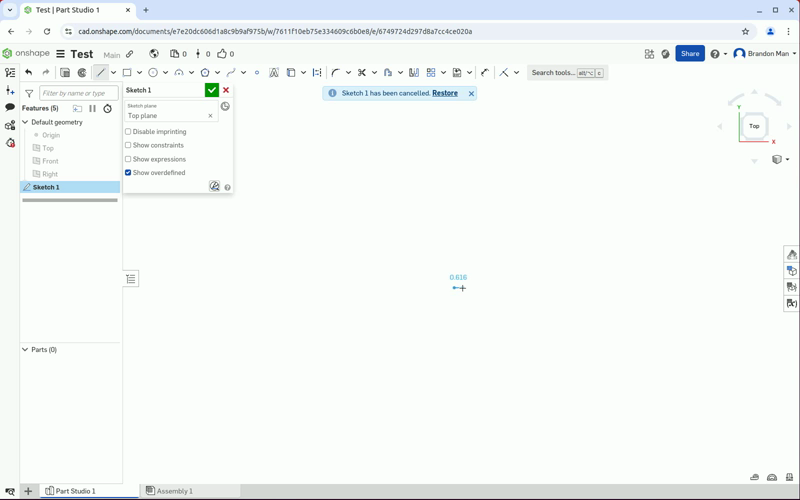
scroll(6)
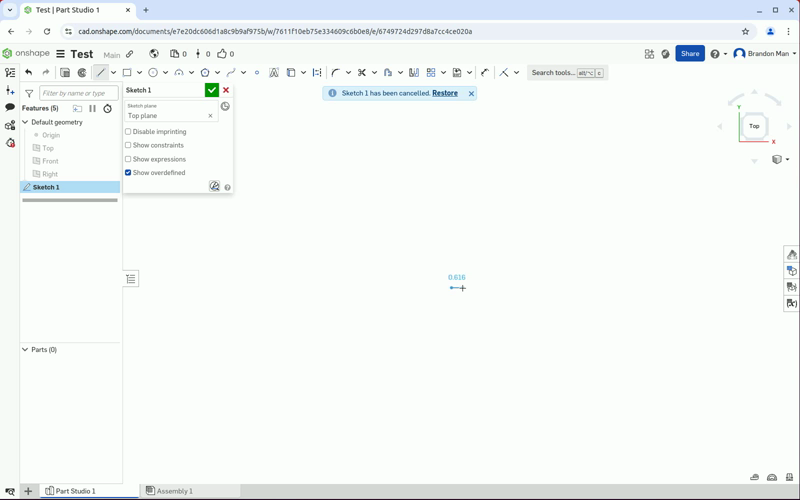
scroll(6)
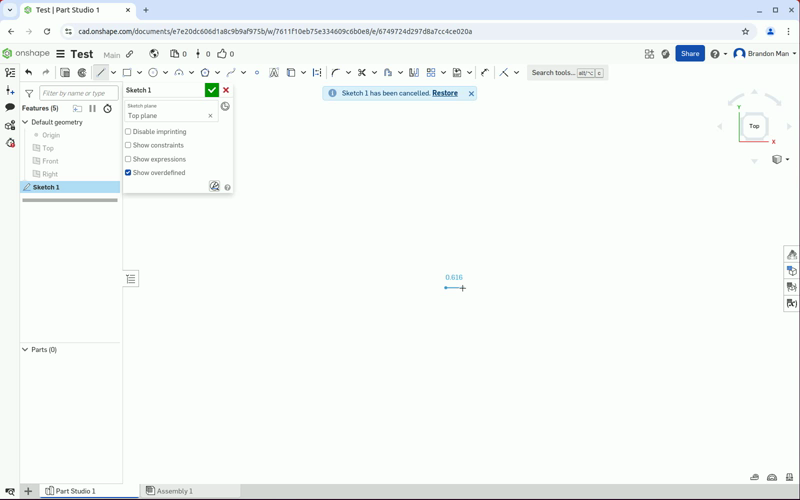
scroll(6)
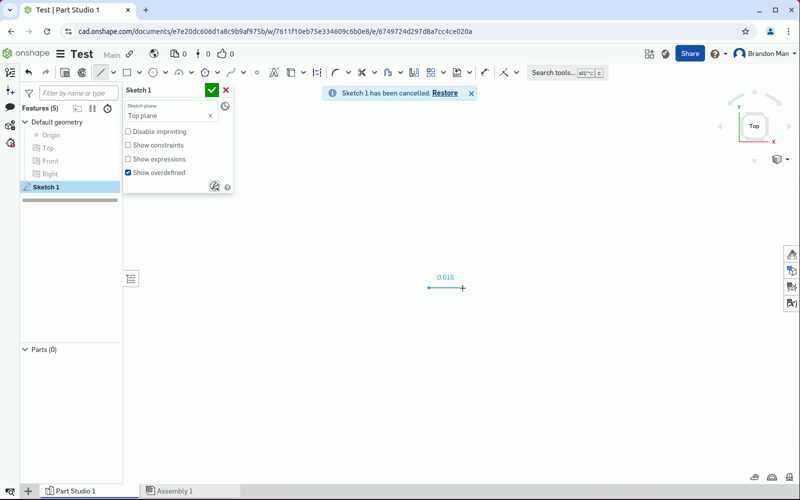
click(462, 287)
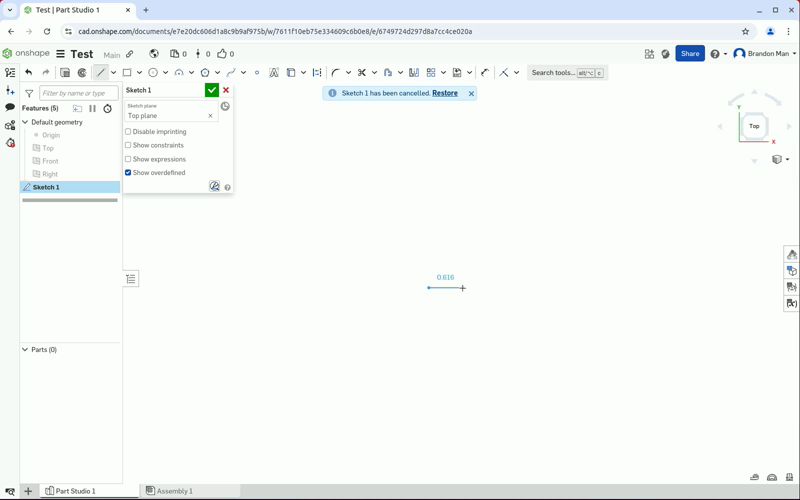
scroll(-6)
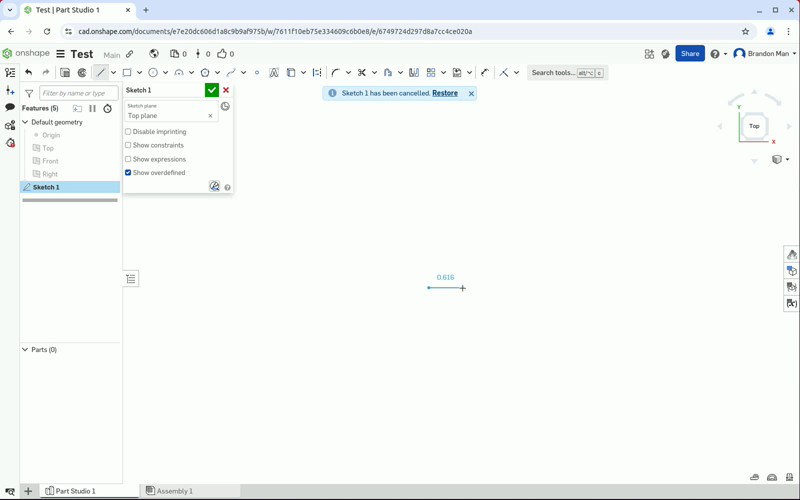
scroll(-6)
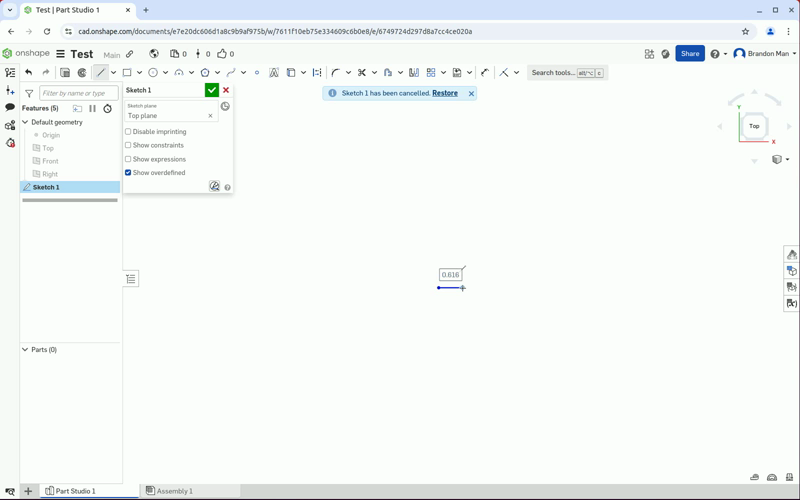
scroll(-6)
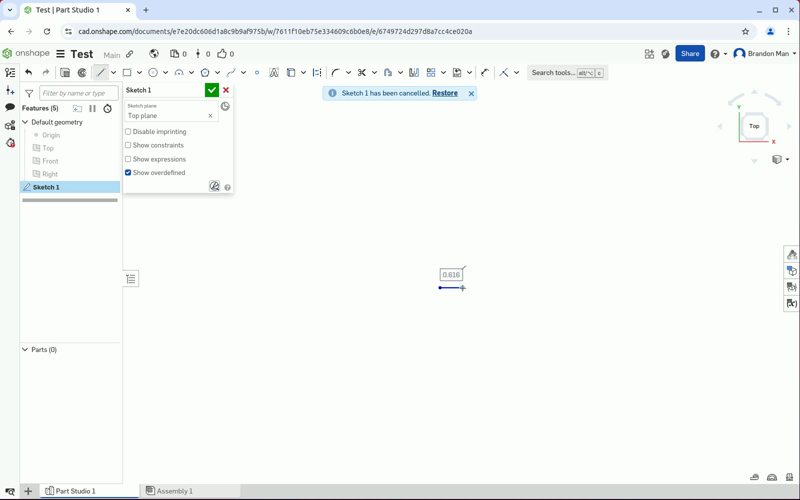
scroll(-6)
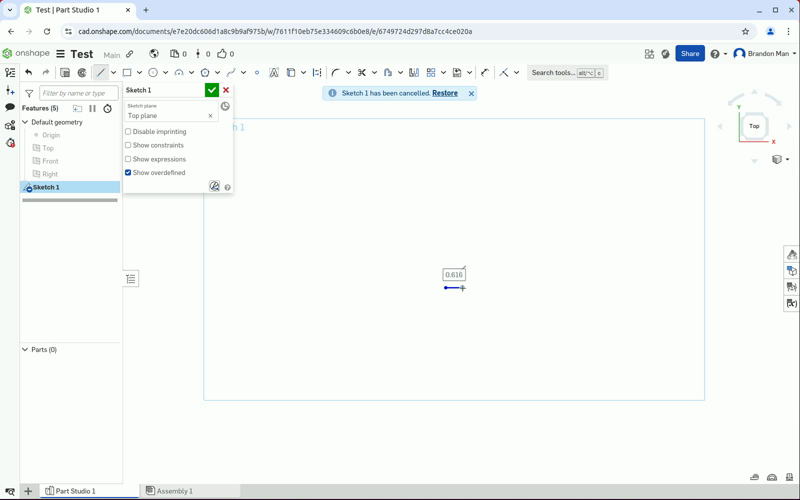
scroll(-6)
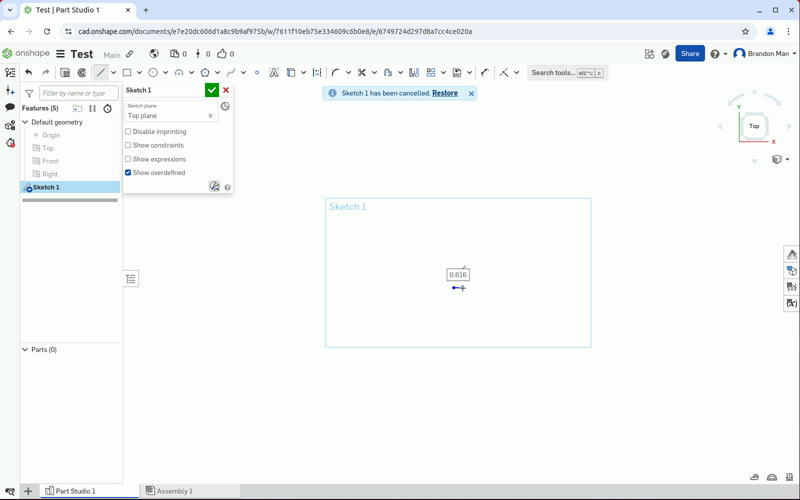
scroll(-6)
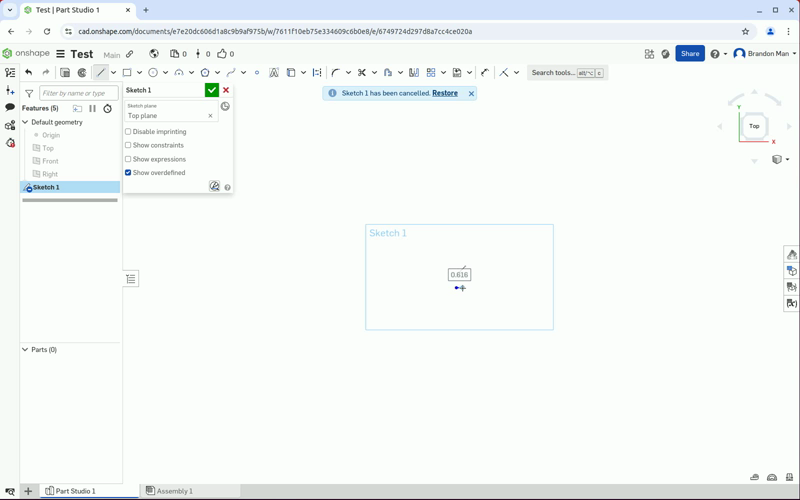
scroll(-6)
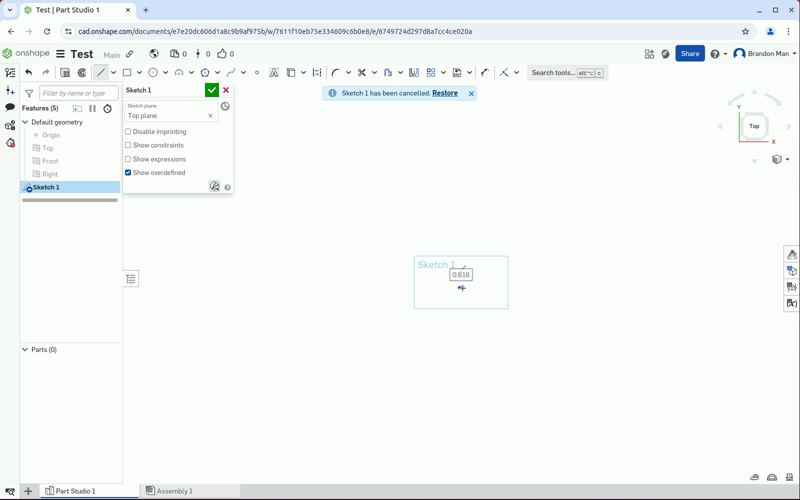
key_up(shift)
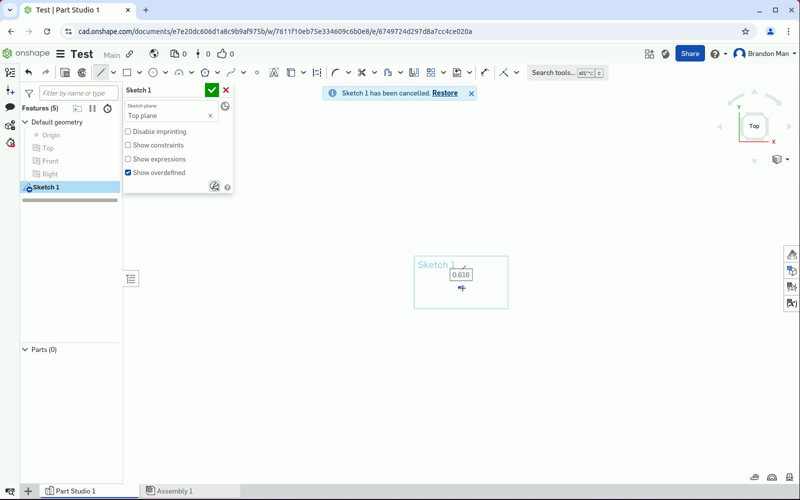
key_down(shift)
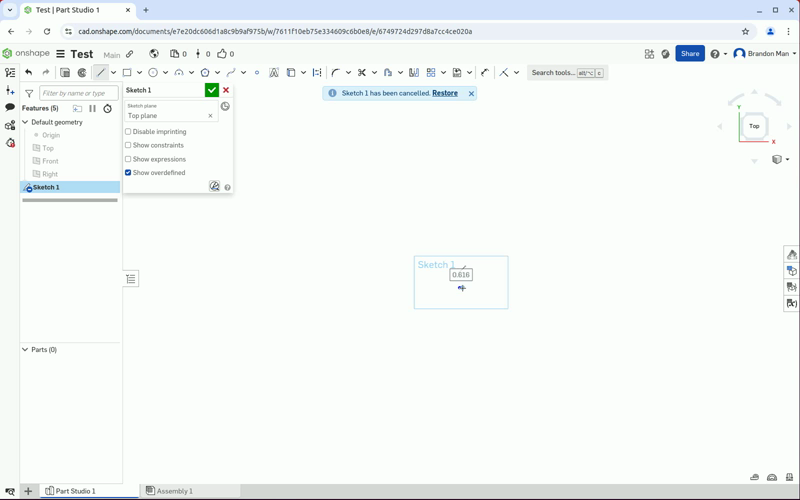
mouse_move(492, 287)
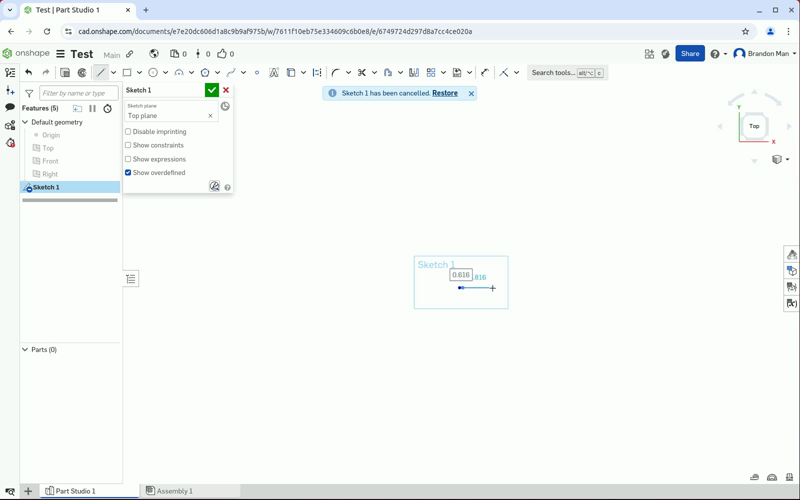
mouse_move(462, 277)
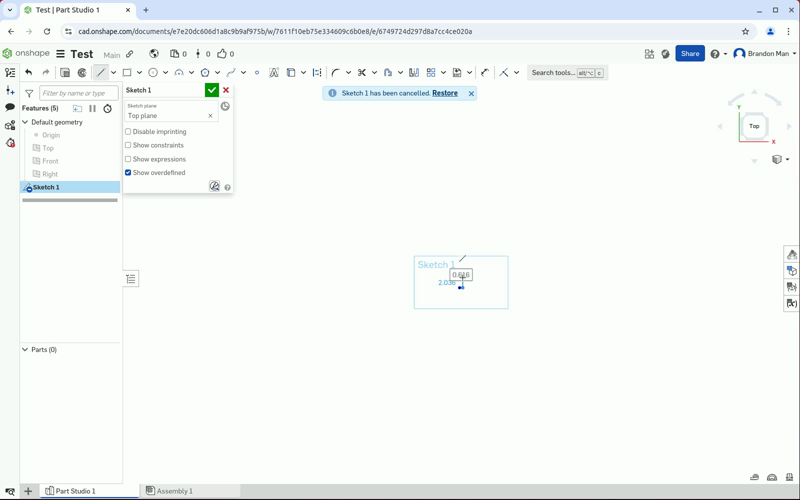
click(462, 277)
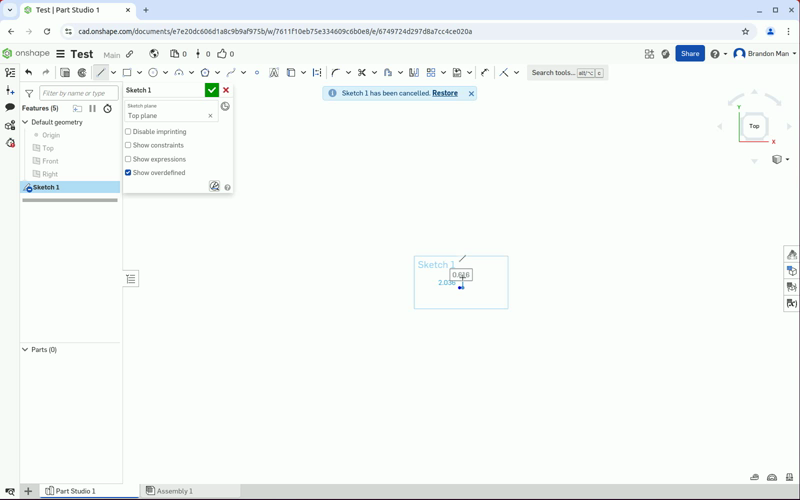
key_up(shift)
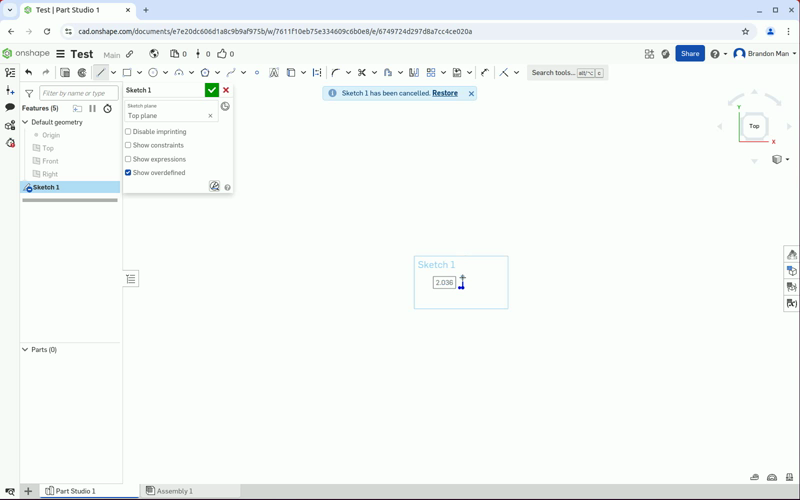
key_down(shift)
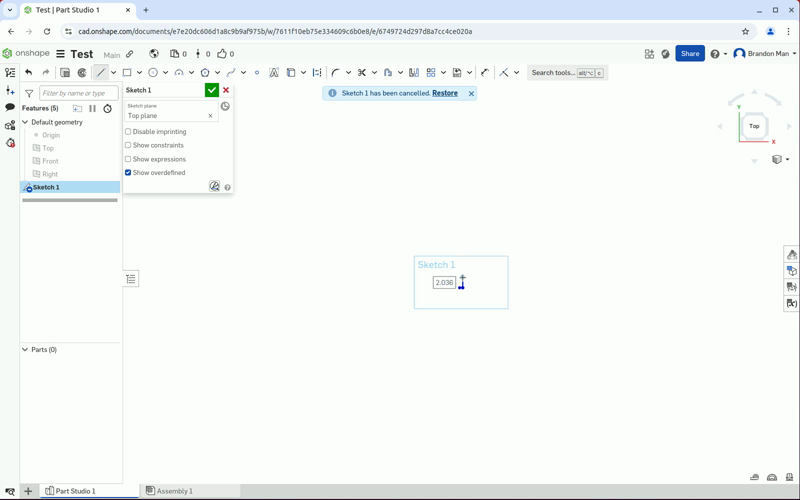
mouse_move(492, 277)
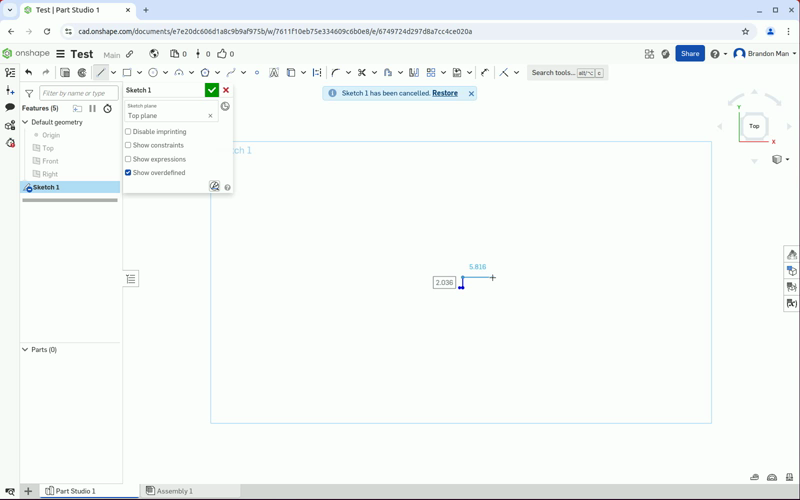
mouse_move(459, 277)
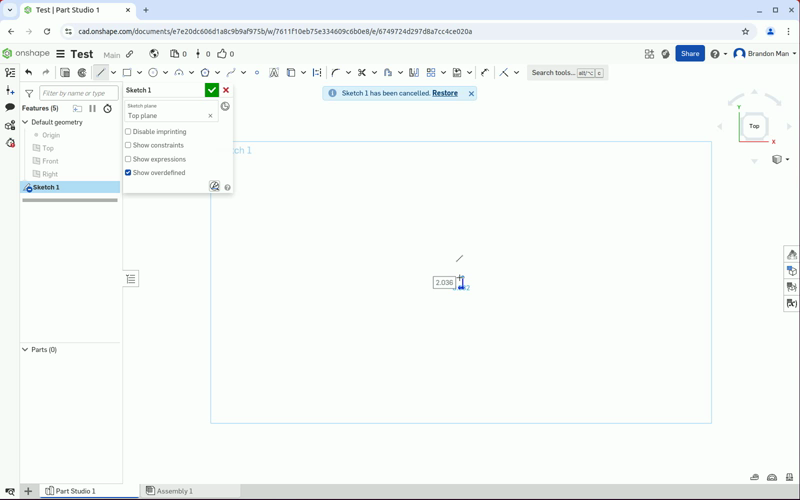
scroll(6)
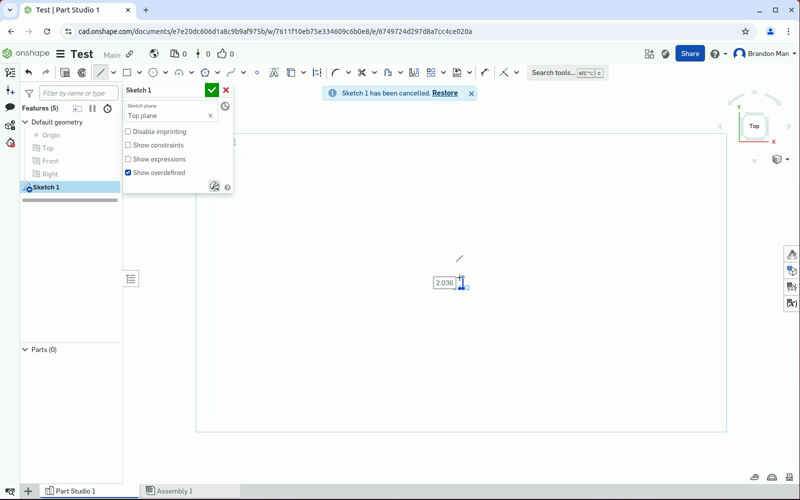
scroll(6)
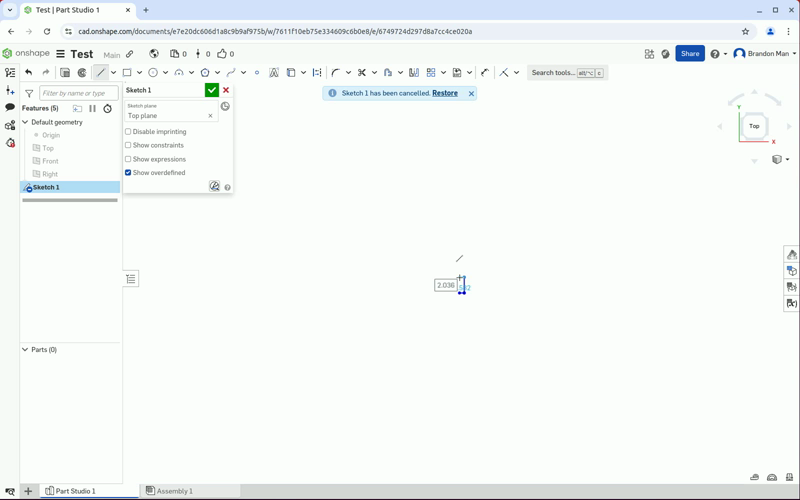
scroll(6)
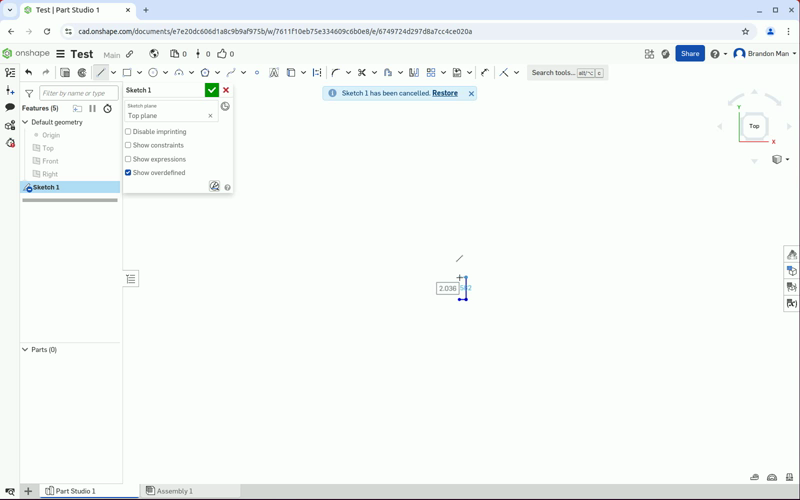
scroll(6)
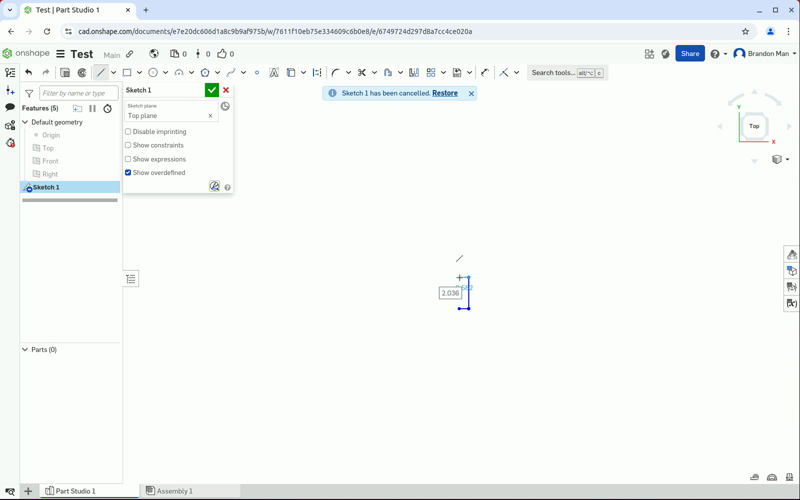
scroll(6)
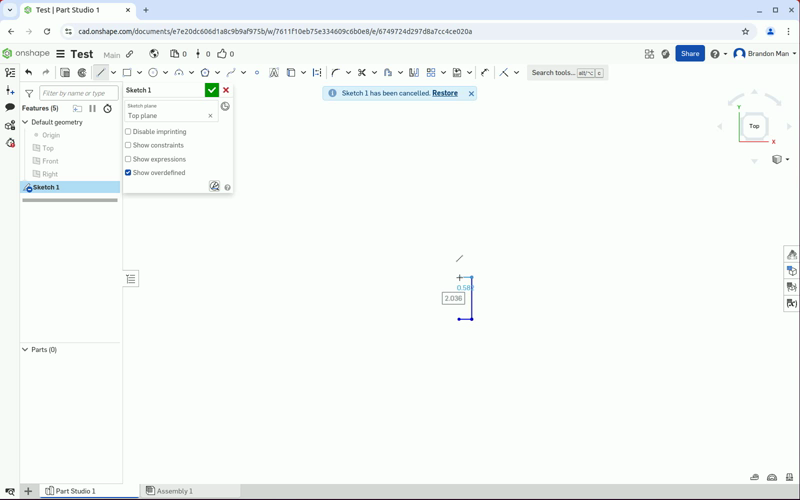
scroll(6)
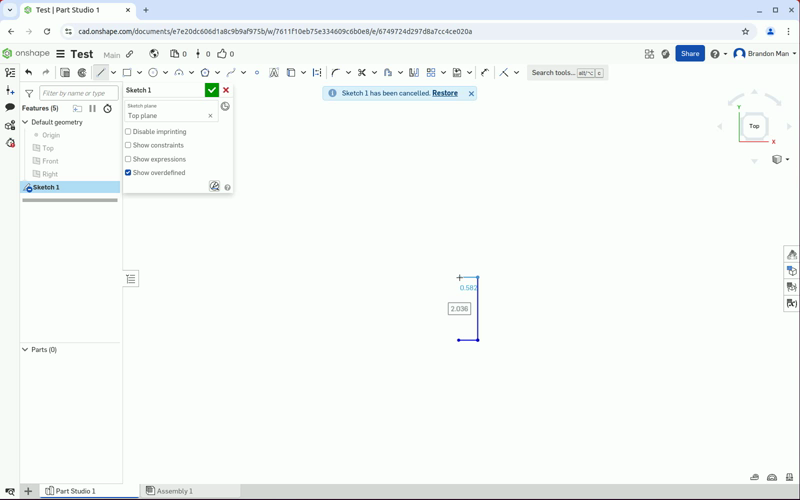
scroll(6)
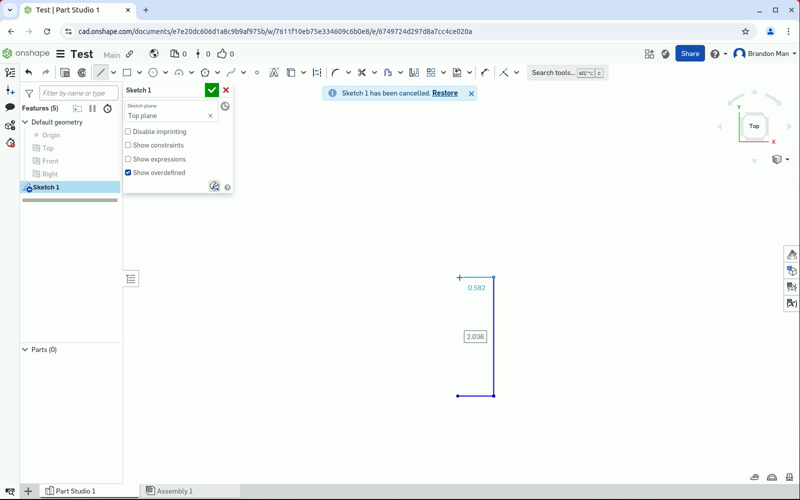
click(459, 277)
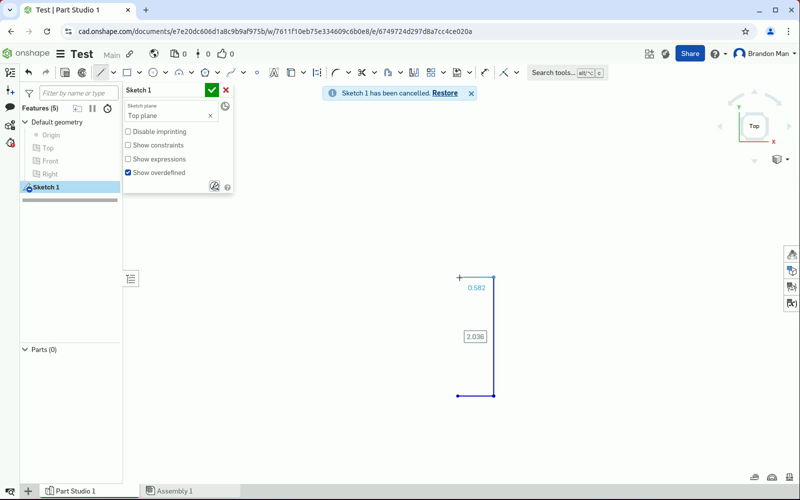
scroll(-6)
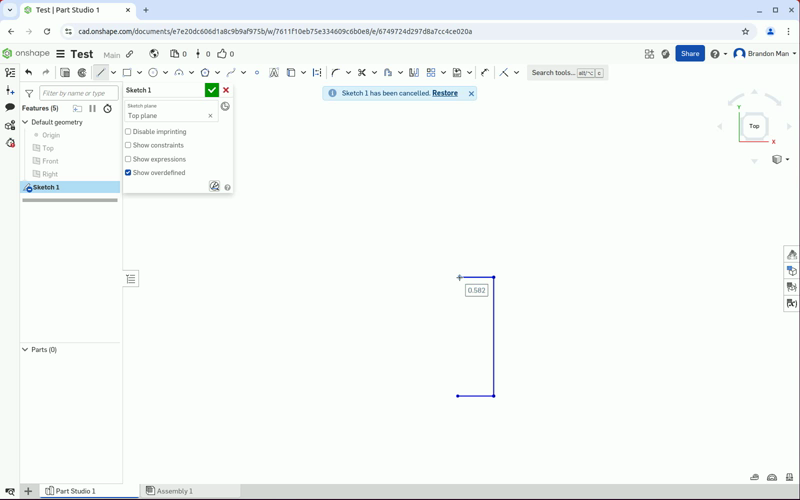
scroll(-6)
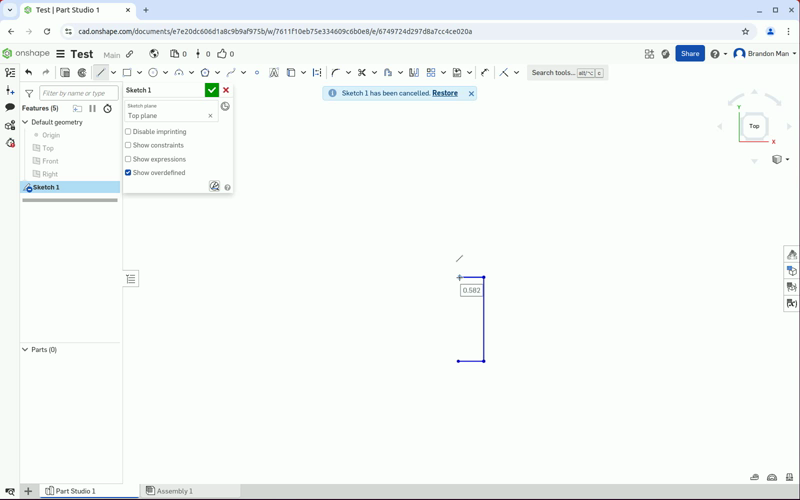
scroll(-6)
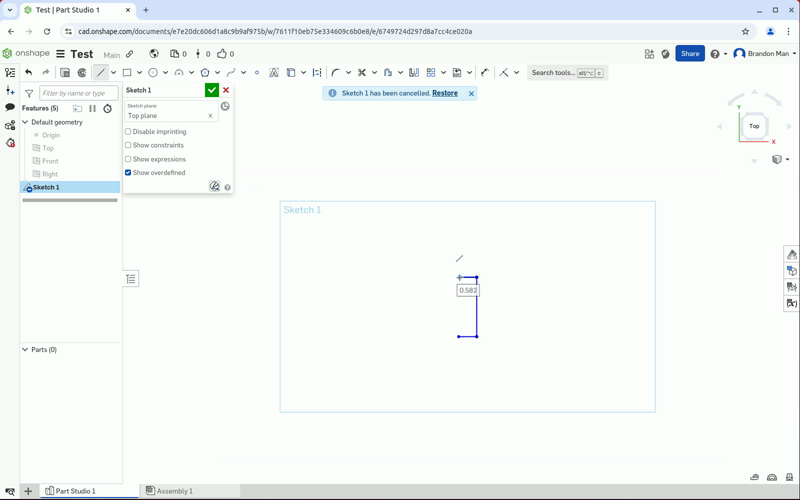
scroll(-6)
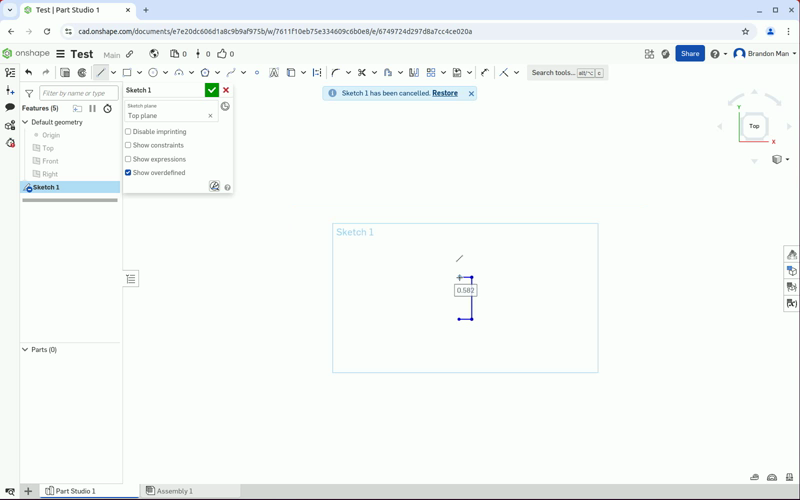
scroll(-6)
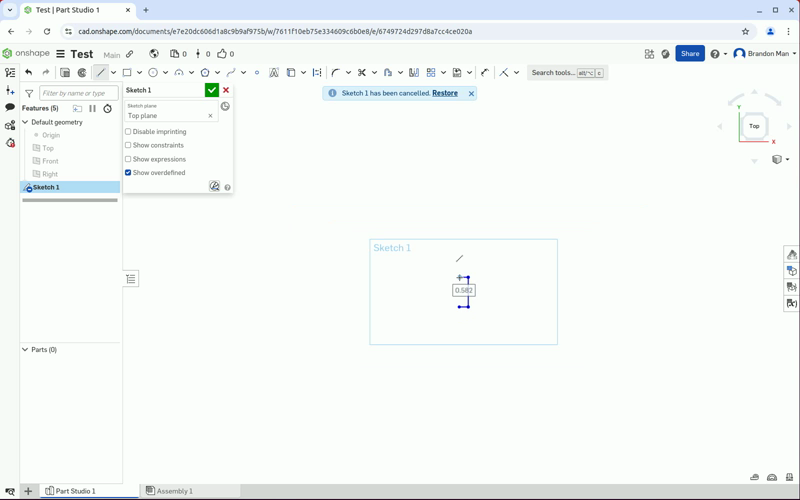
scroll(-6)
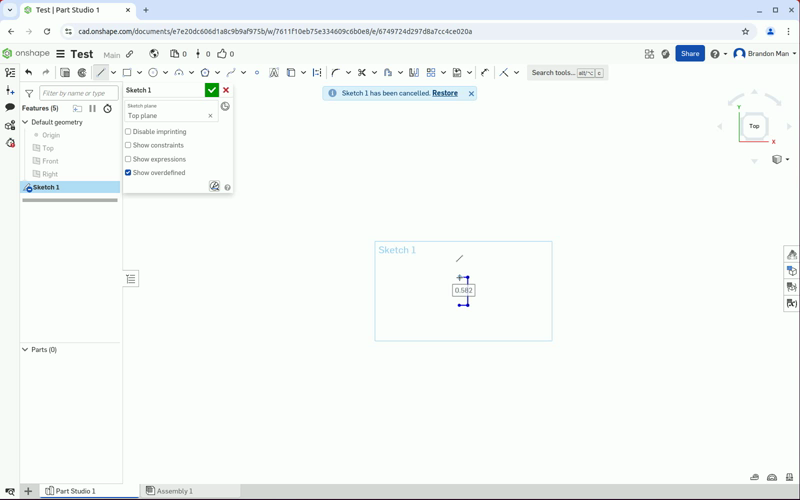
scroll(-6)
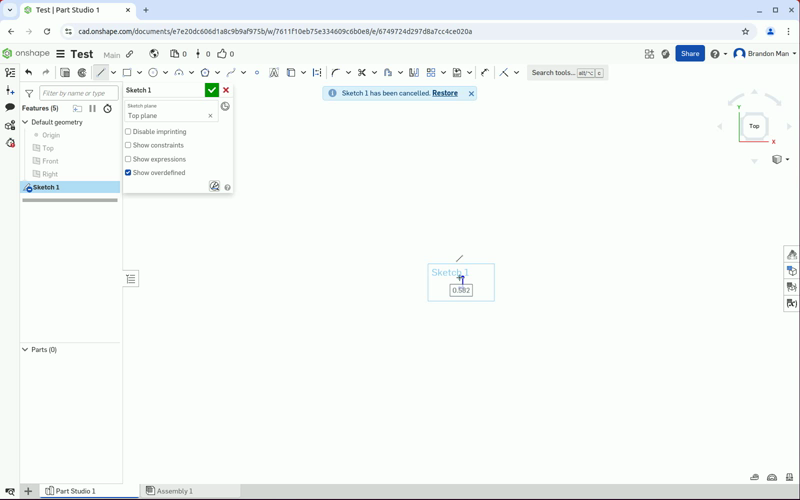
key_up(shift)
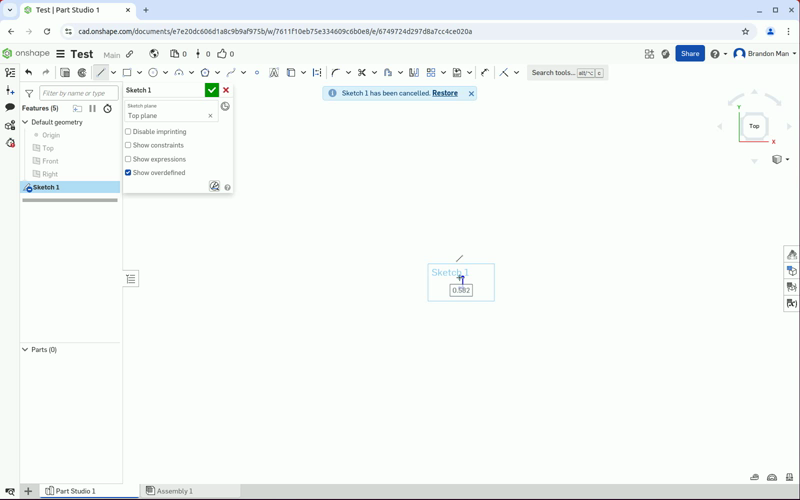
mouse_move(489, 277)
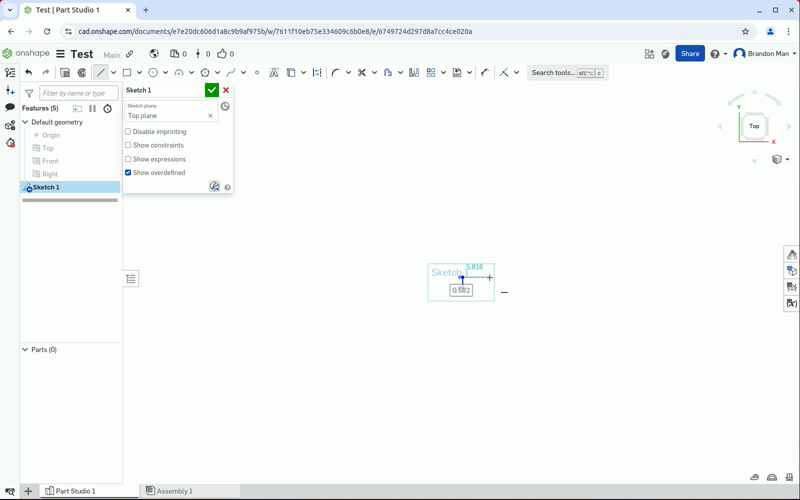
key_down(shift)
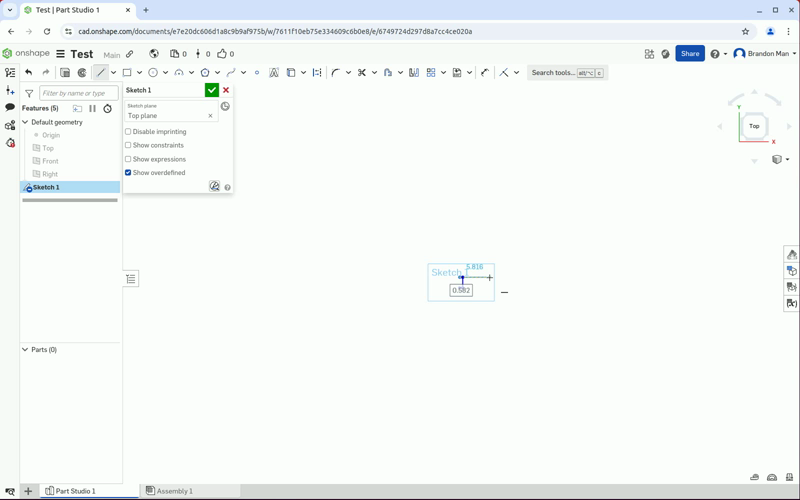
mouse_move(459, 287)
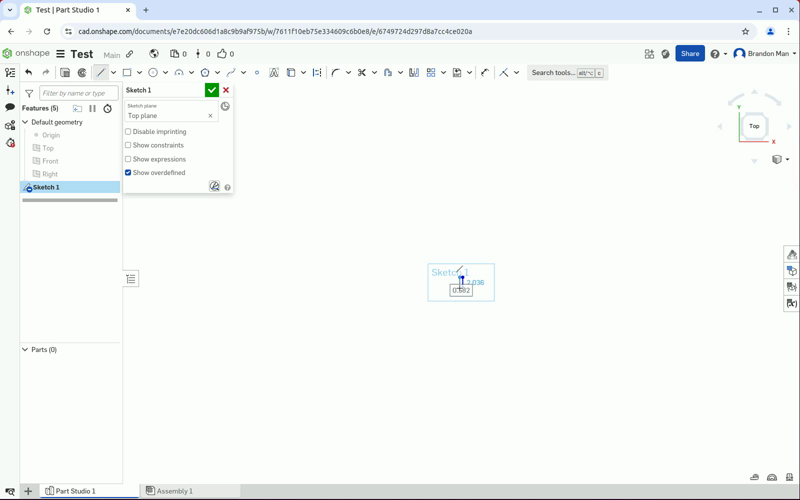
scroll(6)
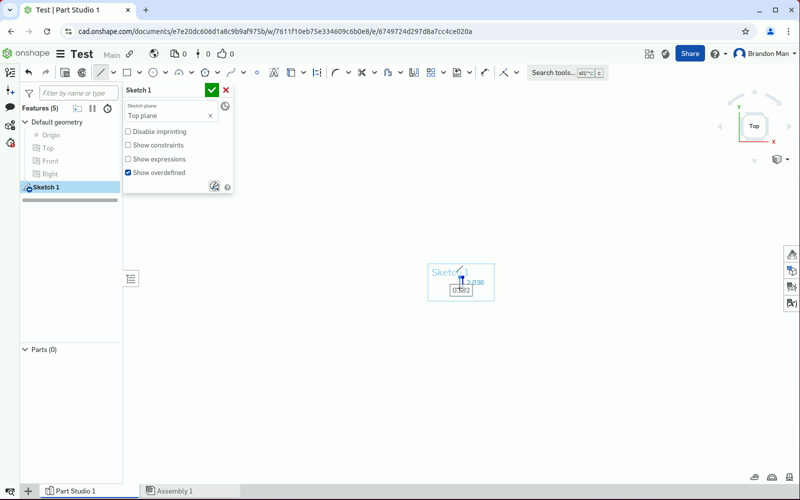
scroll(6)
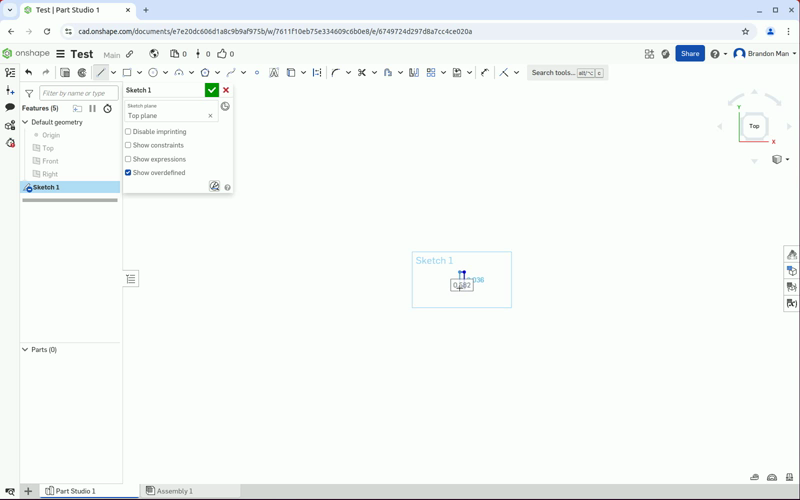
scroll(6)
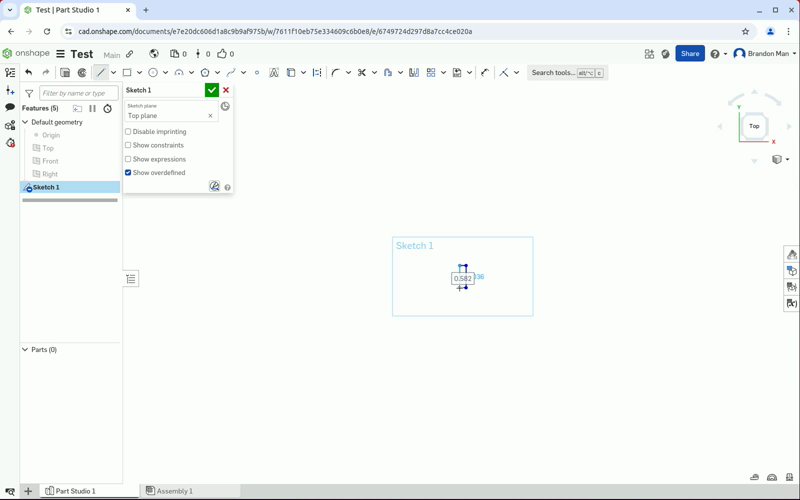
scroll(6)
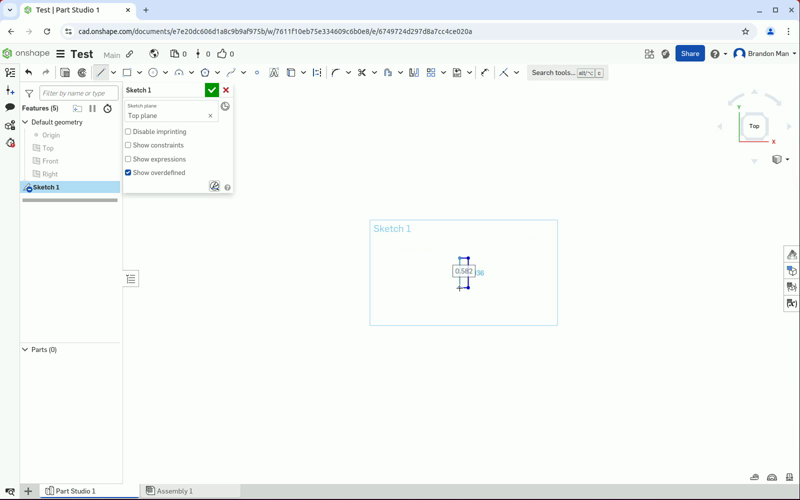
scroll(6)
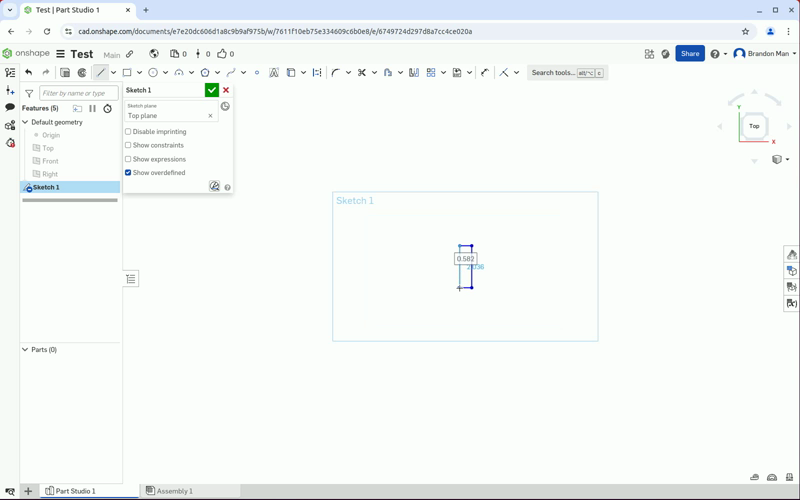
scroll(6)
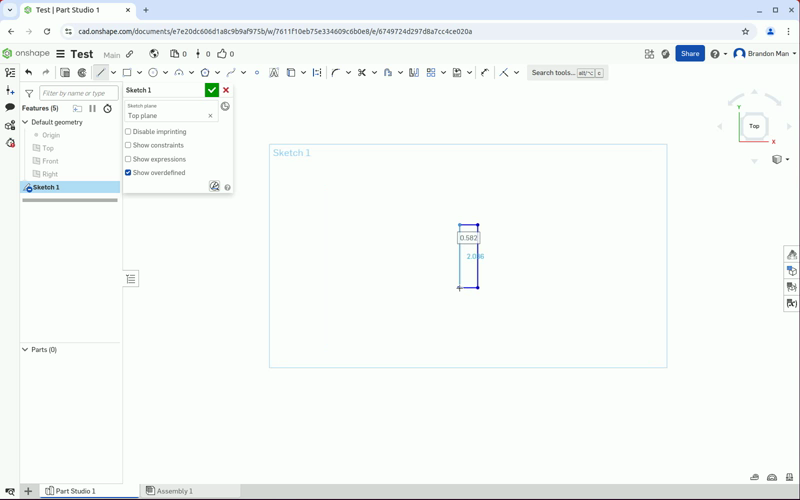
scroll(6)
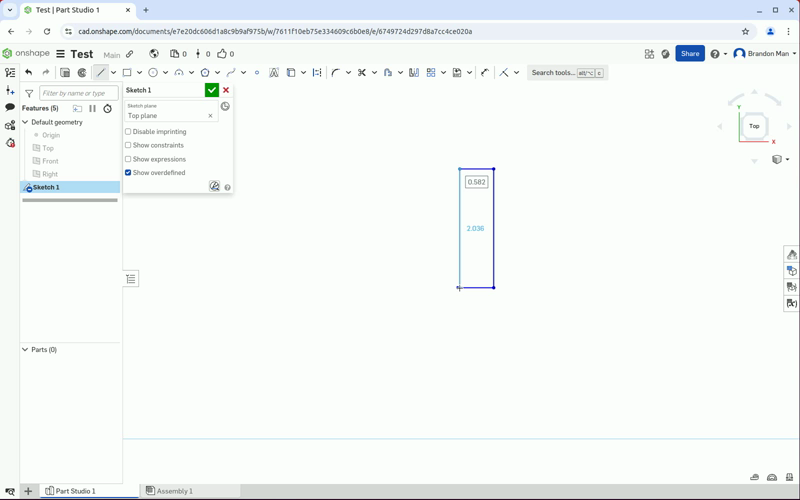
key_up(shift)
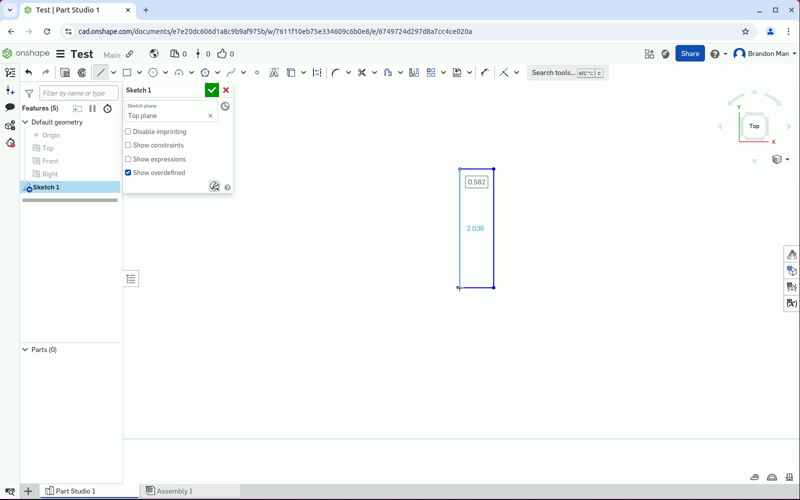
click(459, 287)
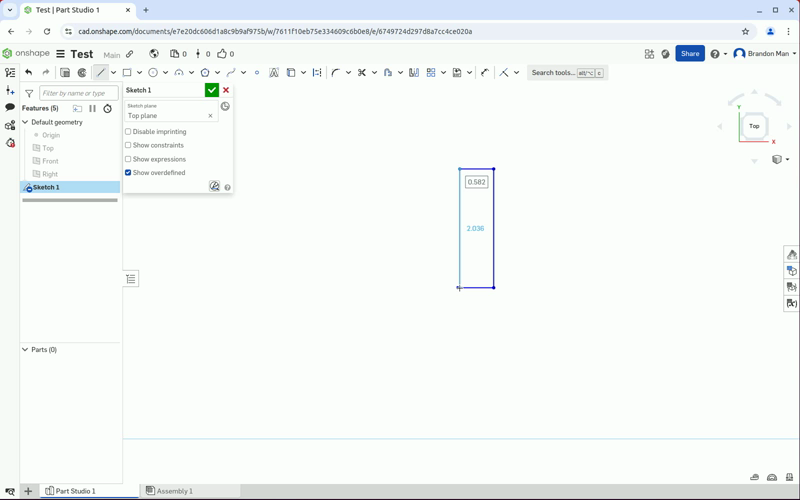
scroll(-6)
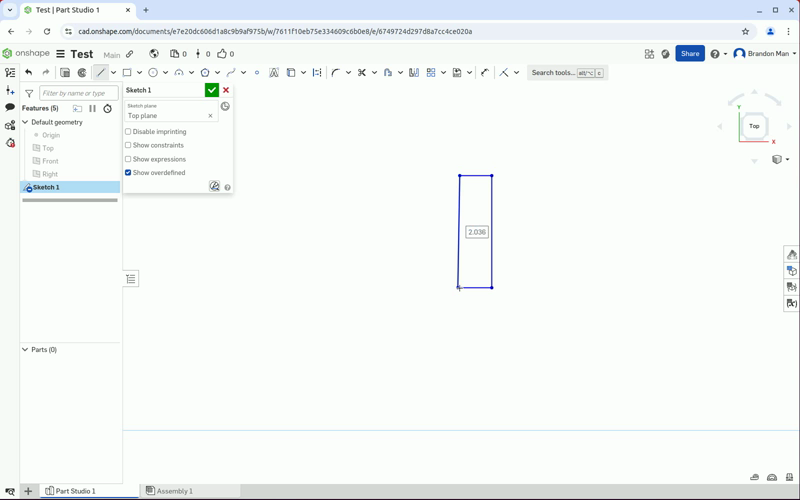
scroll(-6)
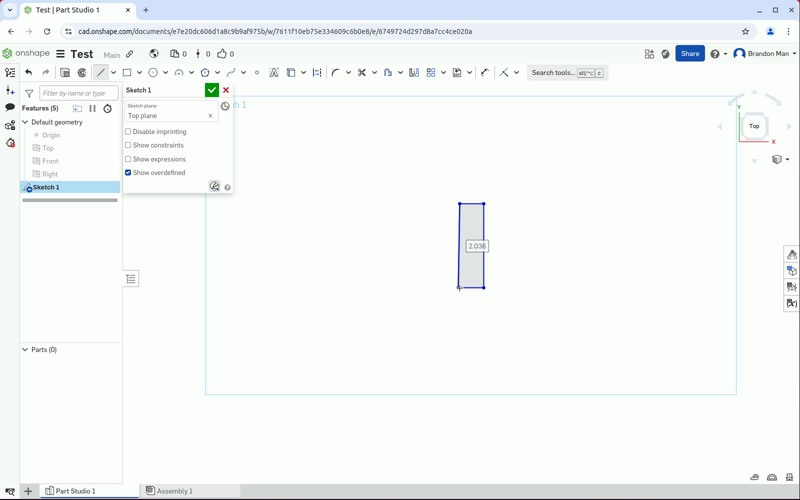
scroll(-6)
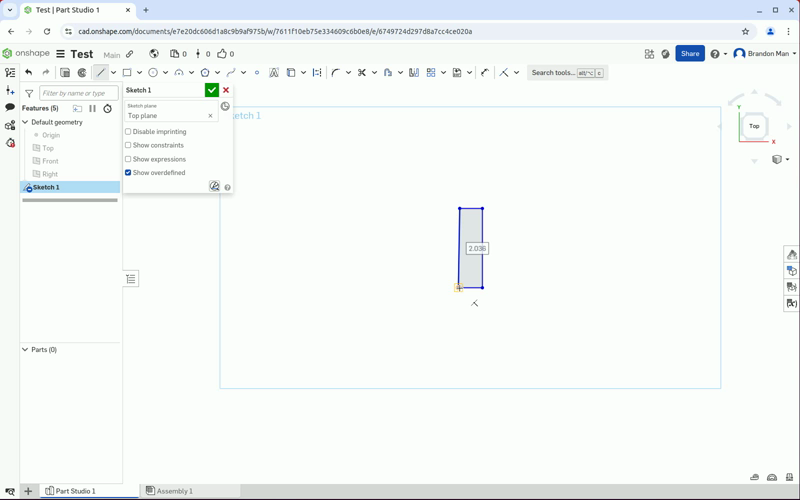
scroll(-6)
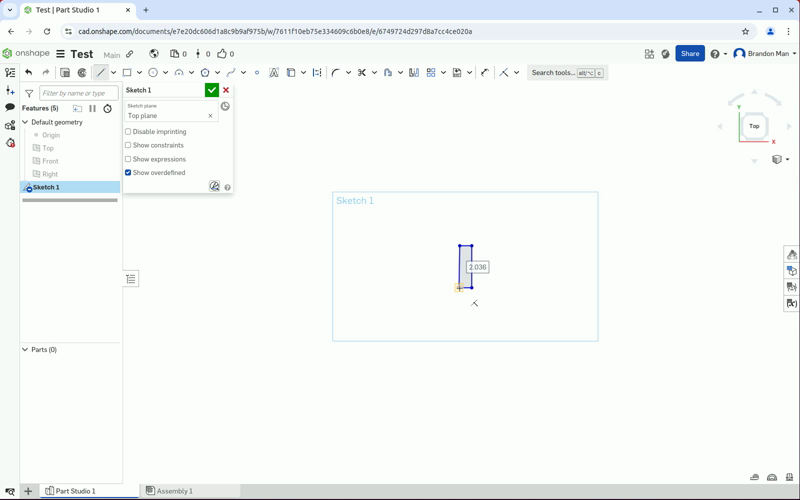
scroll(-6)
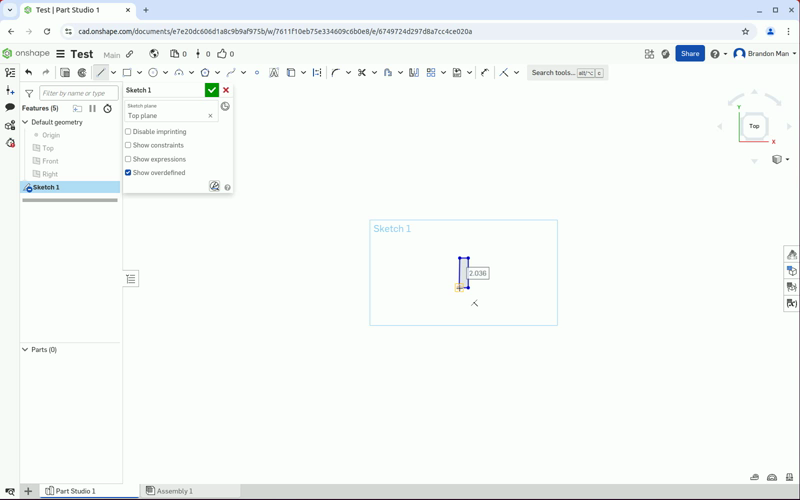
scroll(-6)
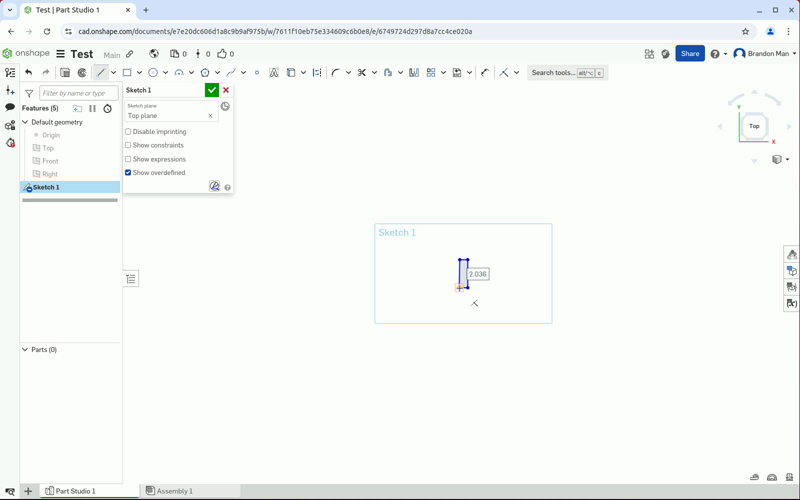
scroll(-6)
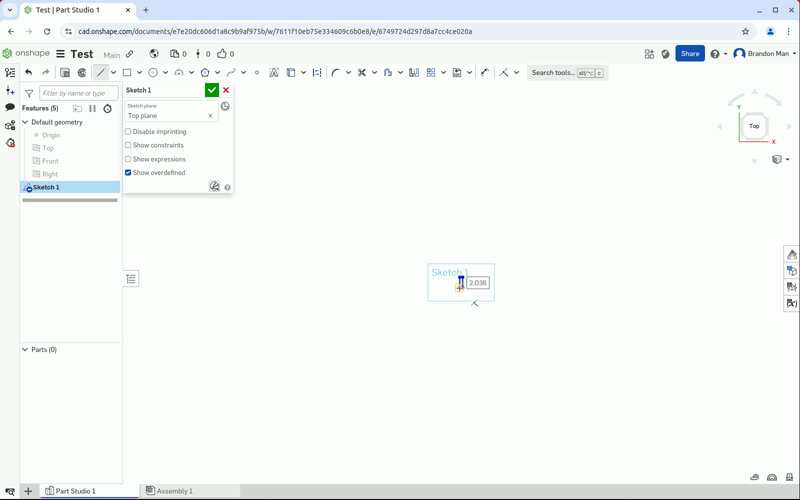
key(esc)
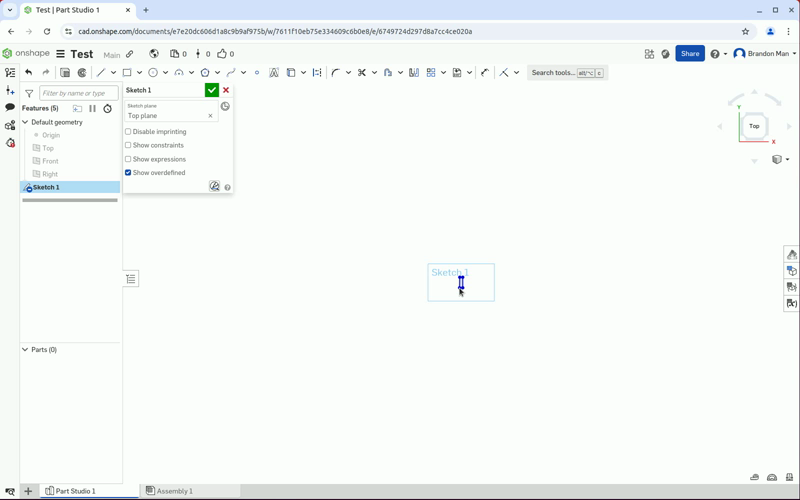
mouse_move(460, 284)
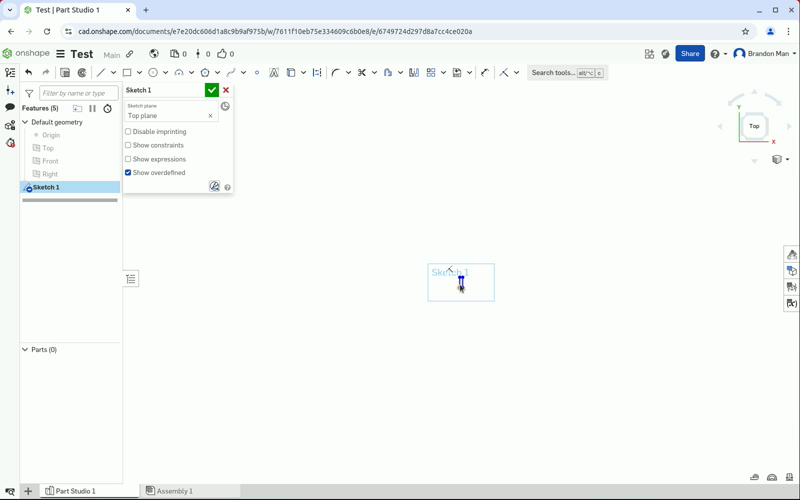
scroll(6)
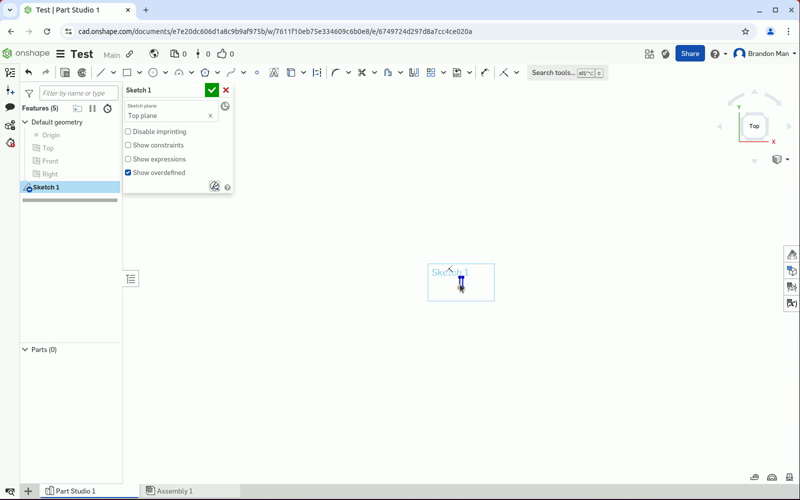
scroll(6)
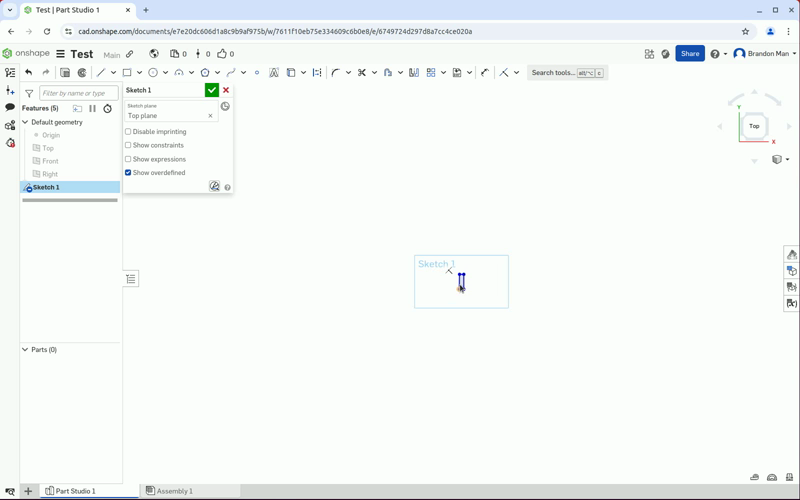
scroll(6)
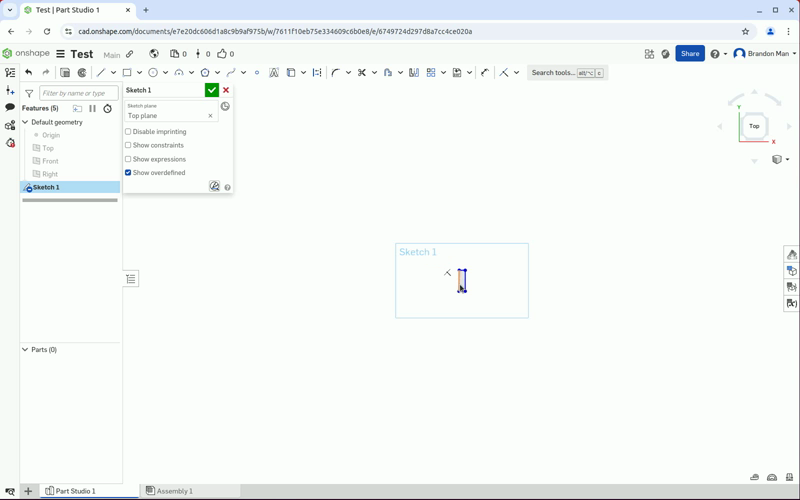
scroll(6)
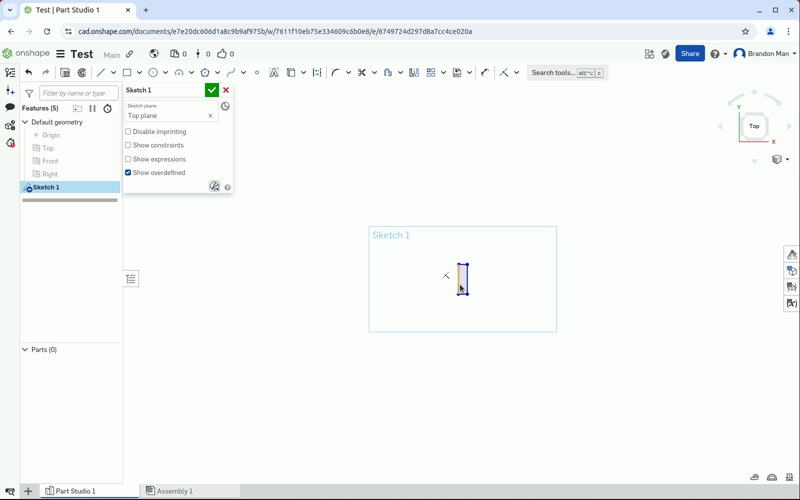
scroll(6)
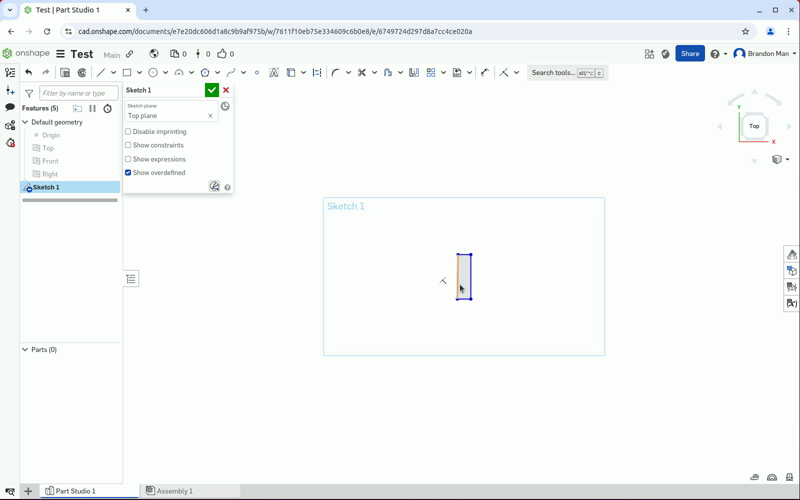
scroll(6)
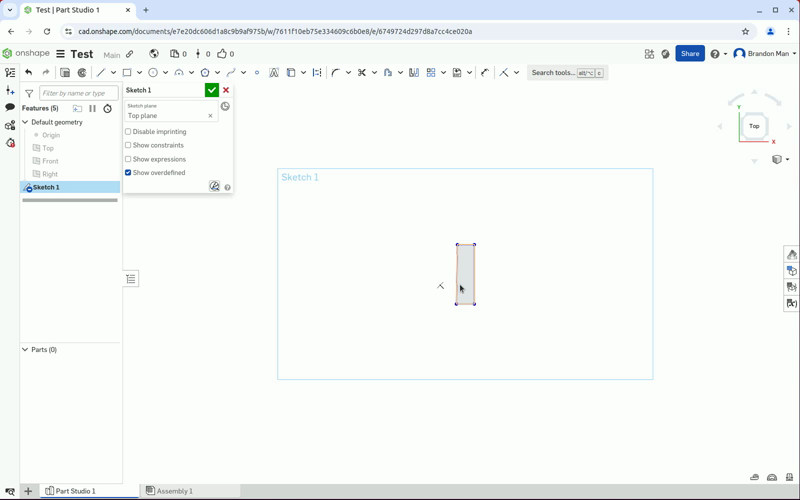
scroll(6)
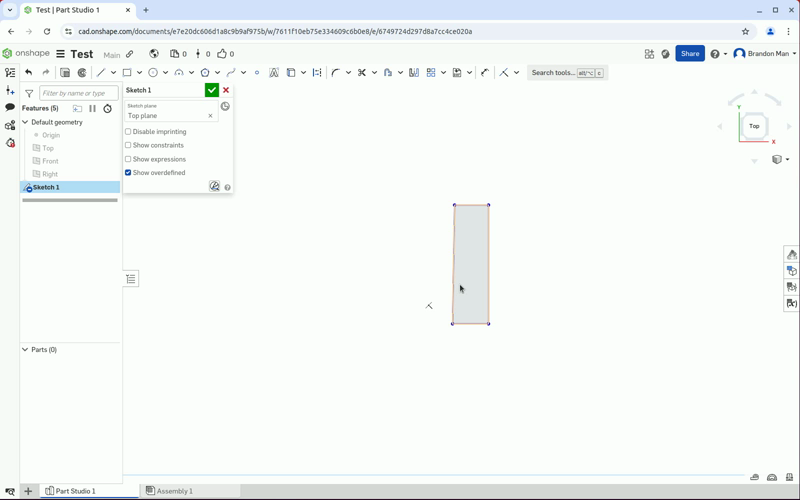
click(460, 284)
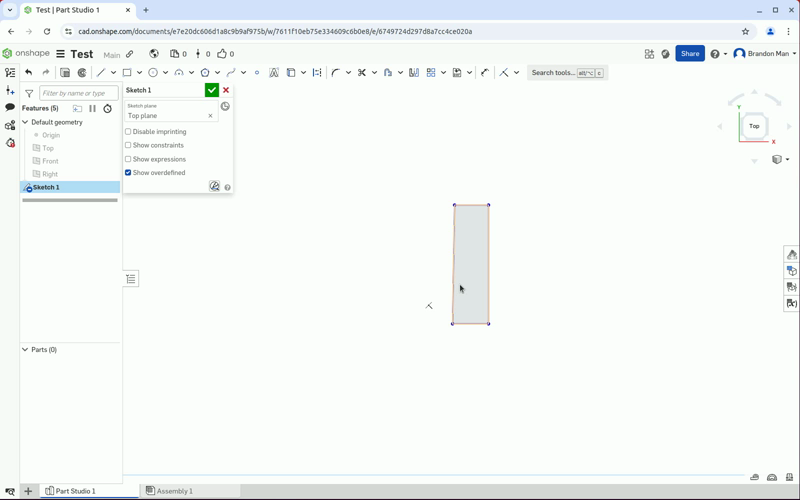
scroll(-6)
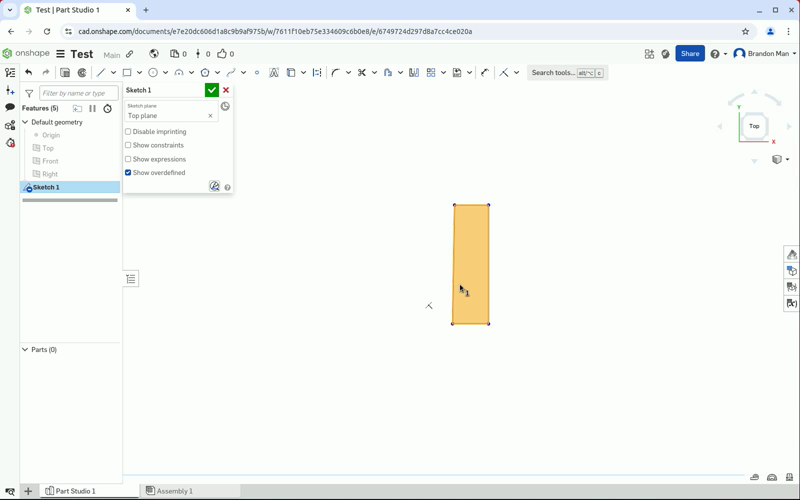
scroll(-6)
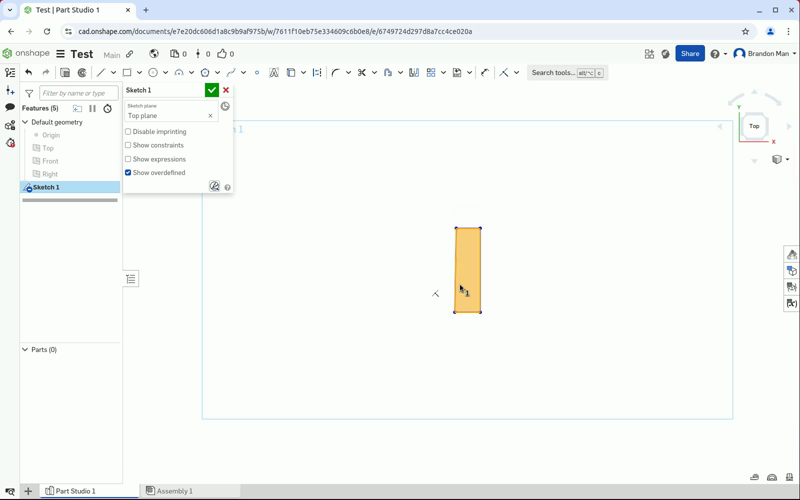
scroll(-6)
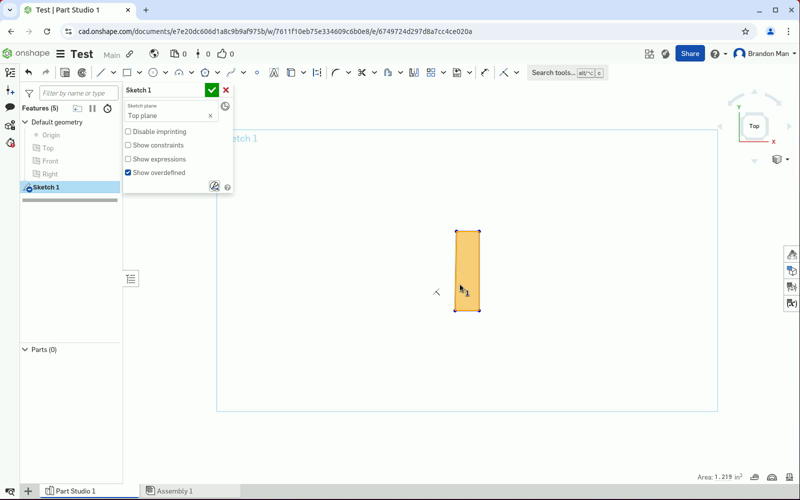
scroll(-6)
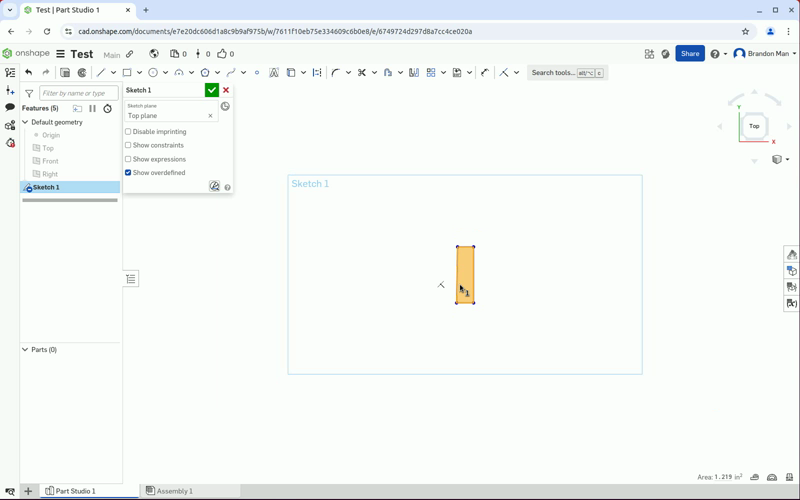
scroll(-6)
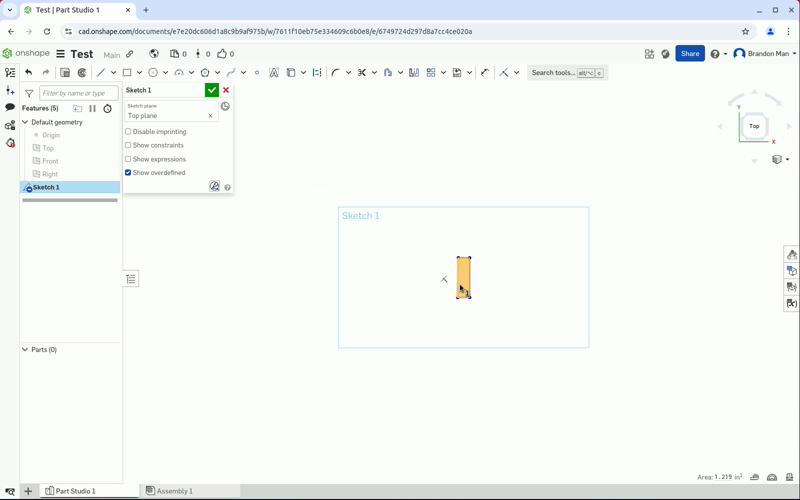
scroll(-6)
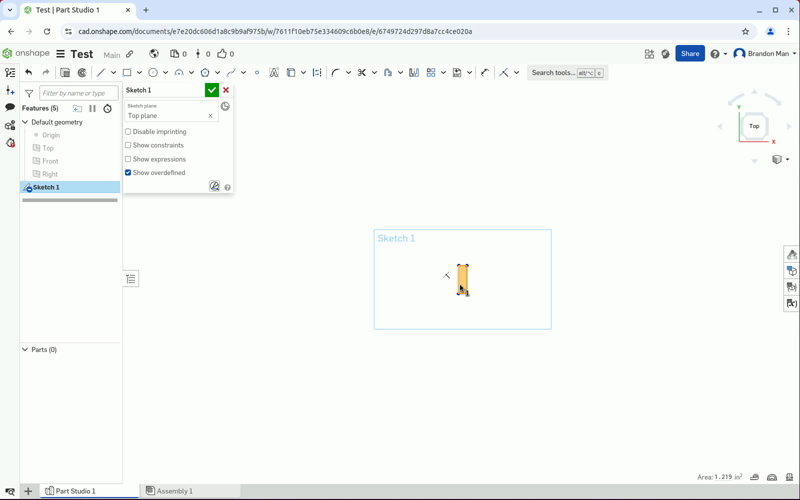
scroll(-6)
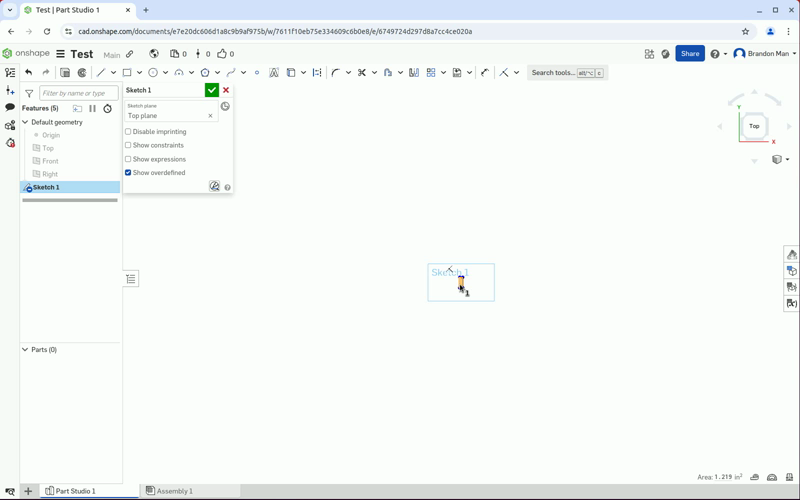
mouse_move(73, 352)
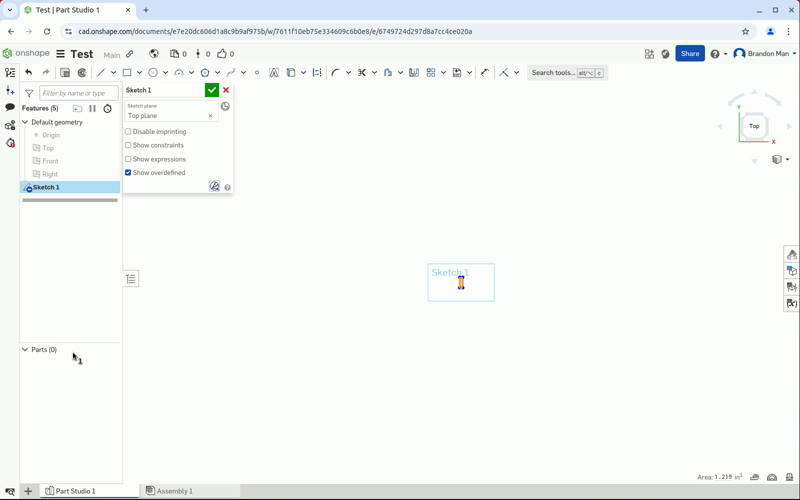
key(shift+y)
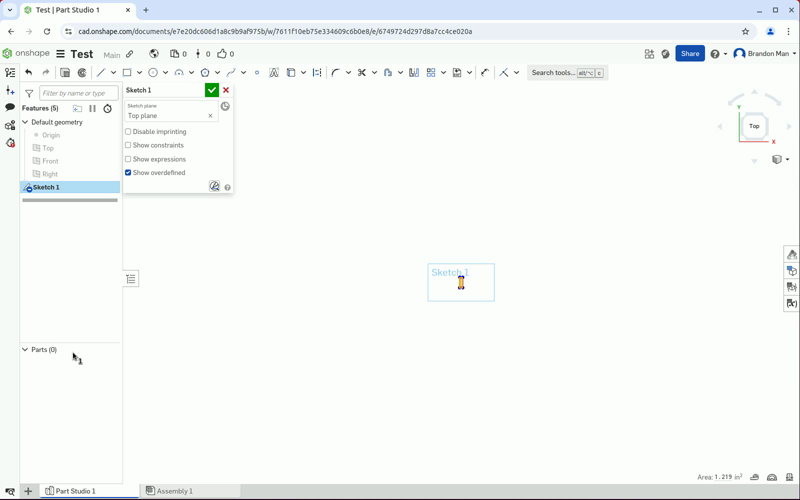
key(shift+e)
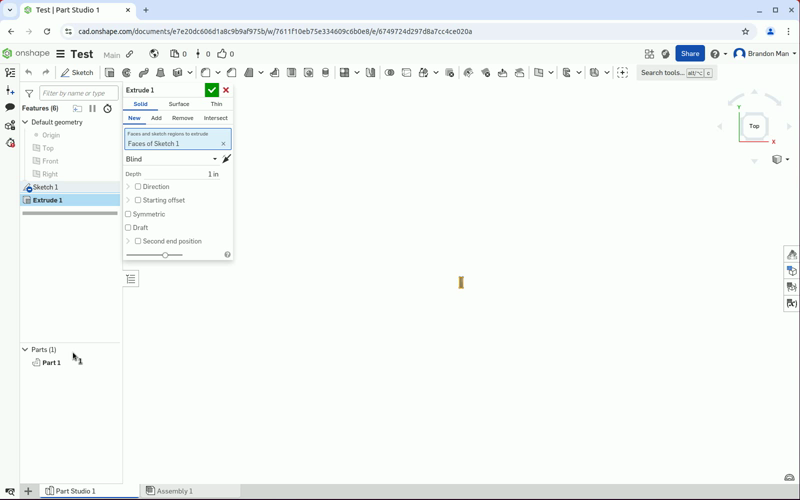
mouse_move(143, 106)
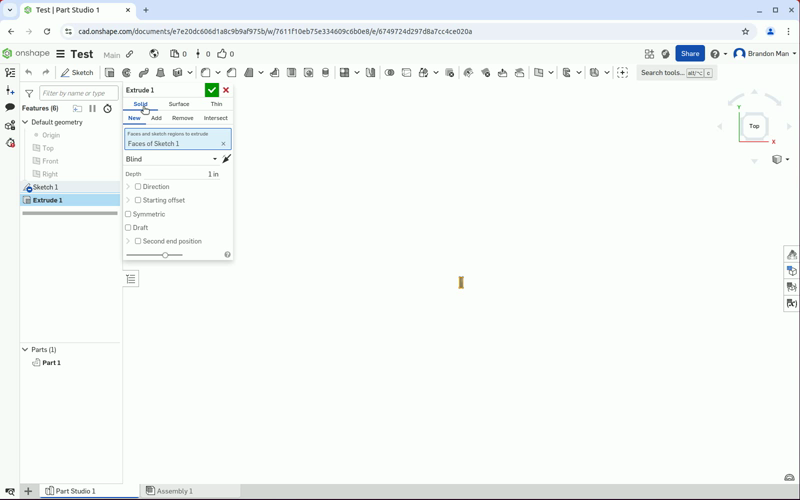
click(143, 106)
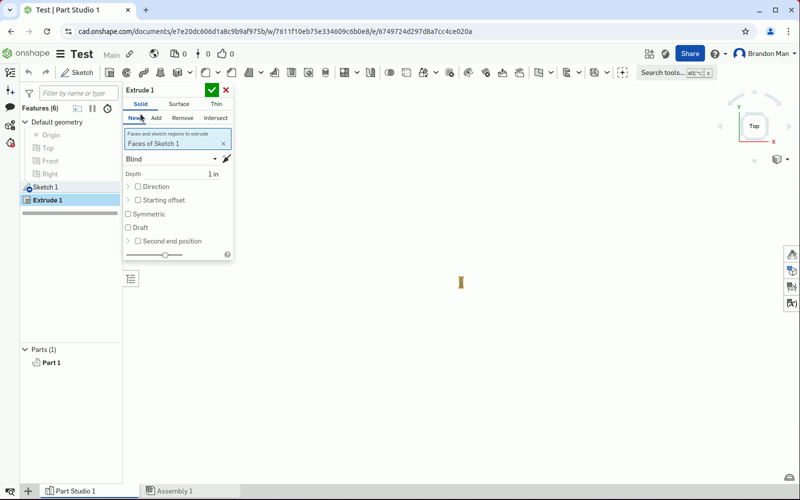
mouse_move(137, 120)
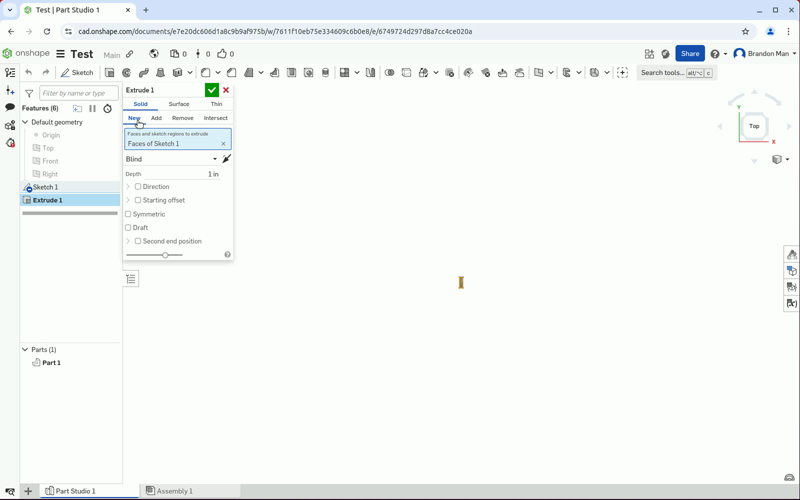
click(137, 120)
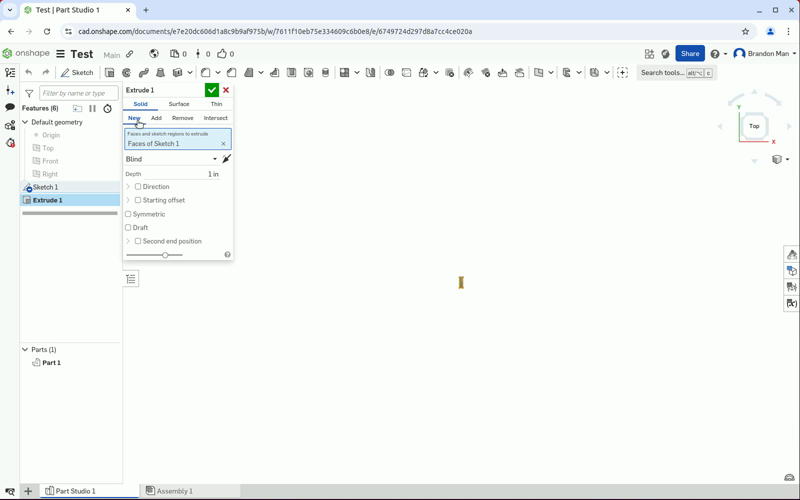
key(tab, 4)
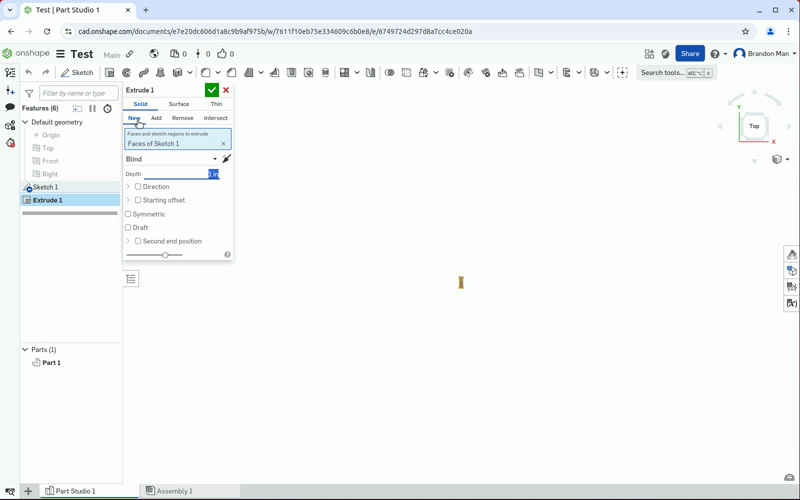
text(23.108)
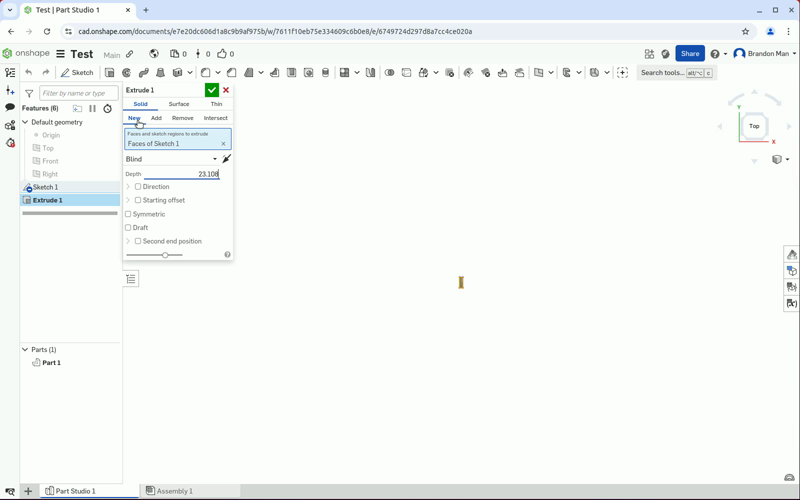
key(enter)
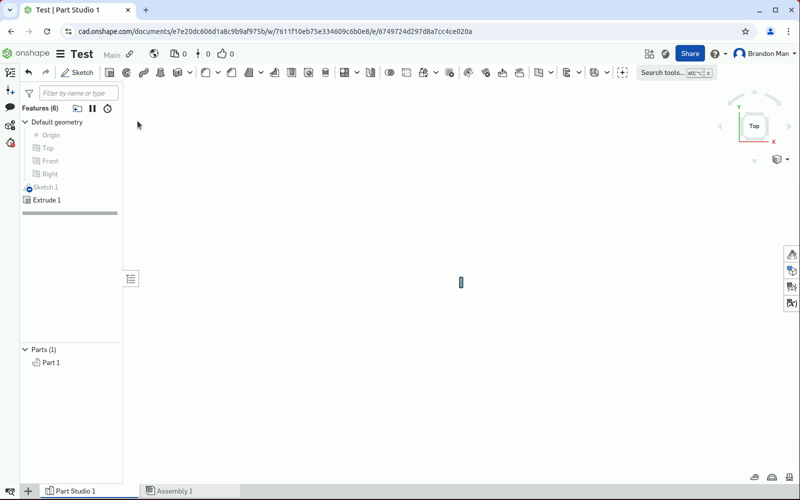
key(shift+h)
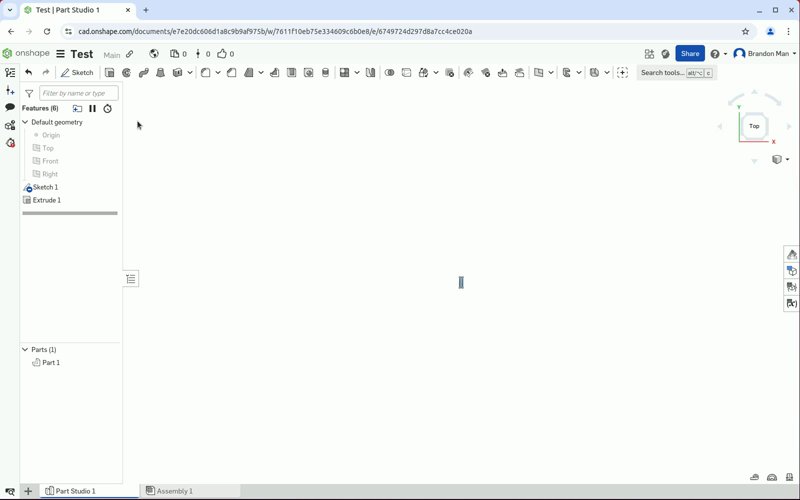
key(shift+h)
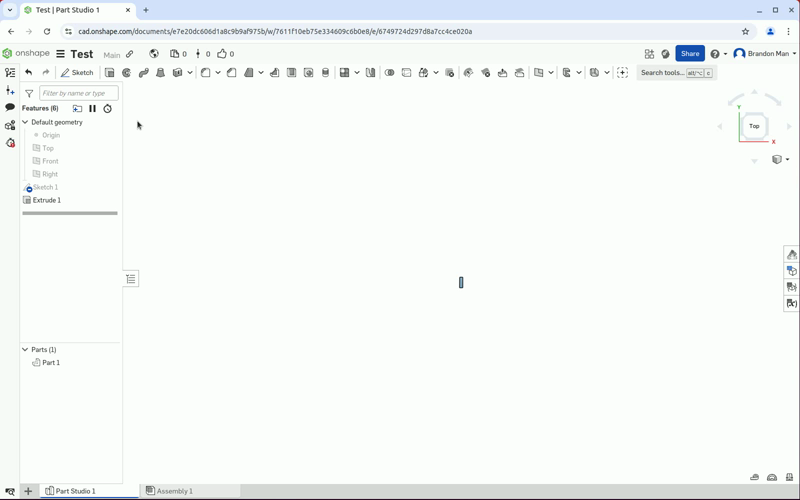
mouse_move(73, 189)
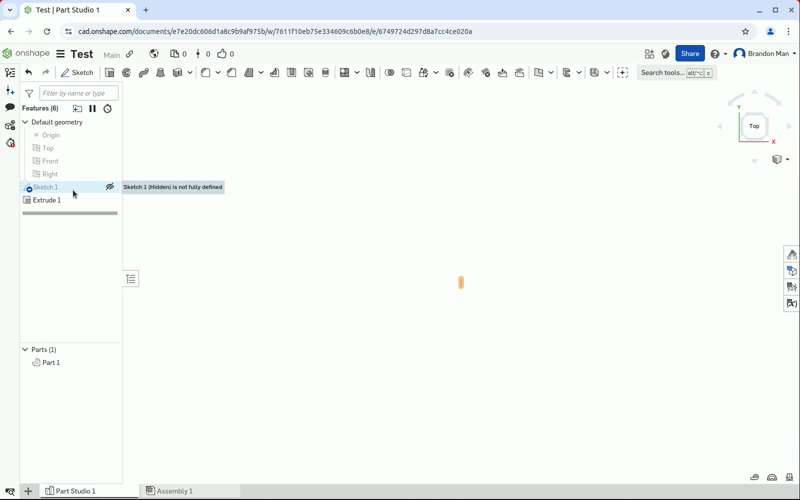
click(73, 189)
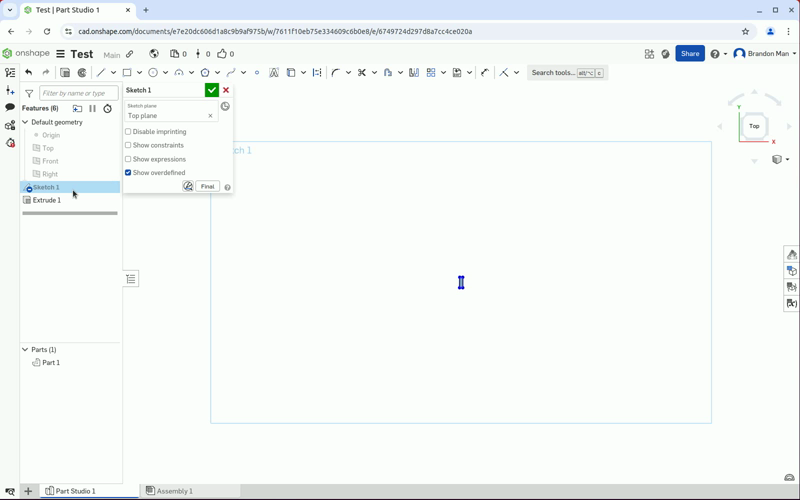
mouse_move(229, 92)
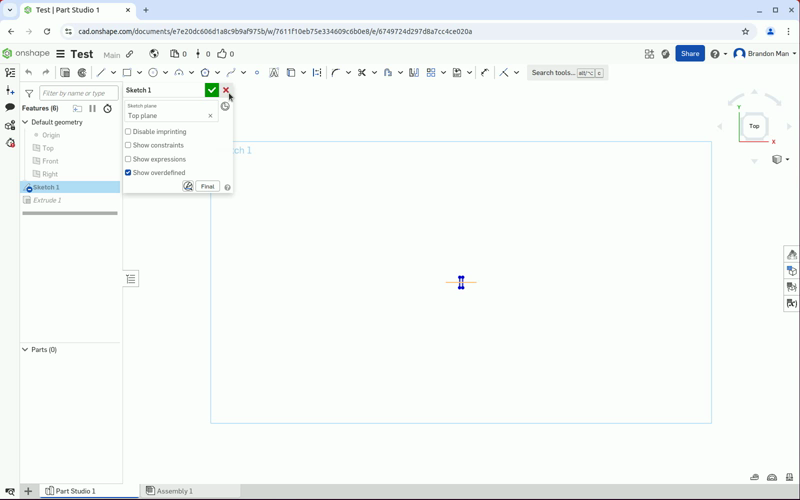
click(229, 92)
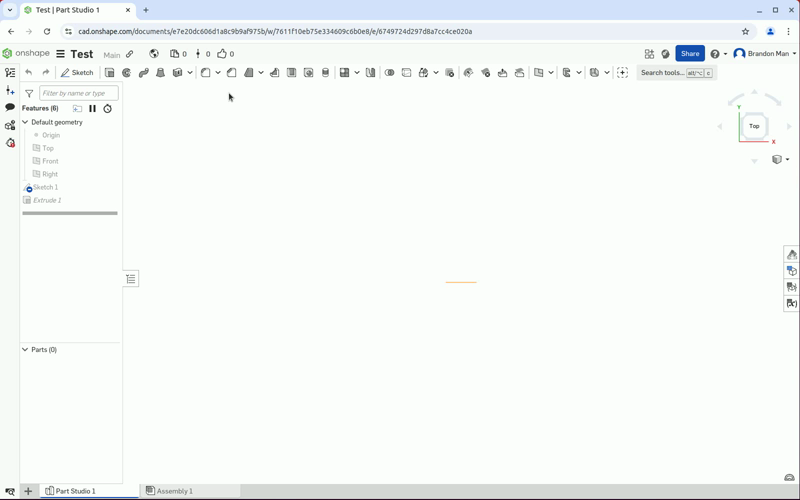
mouse_move(73, 352)
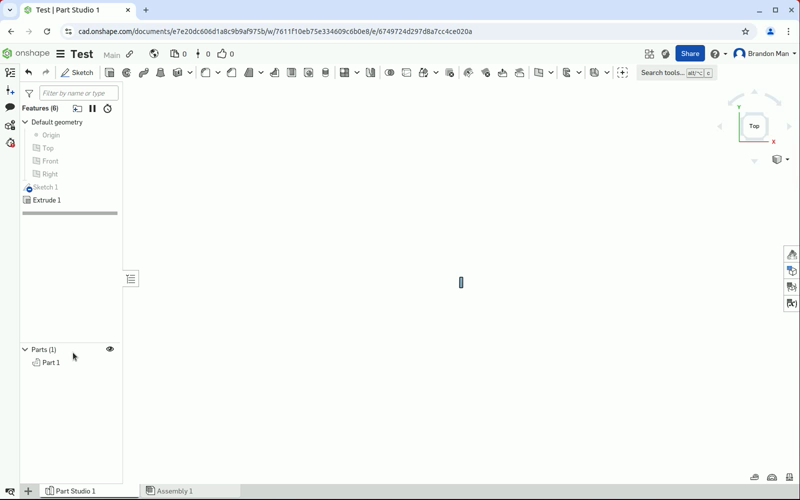
key(y)
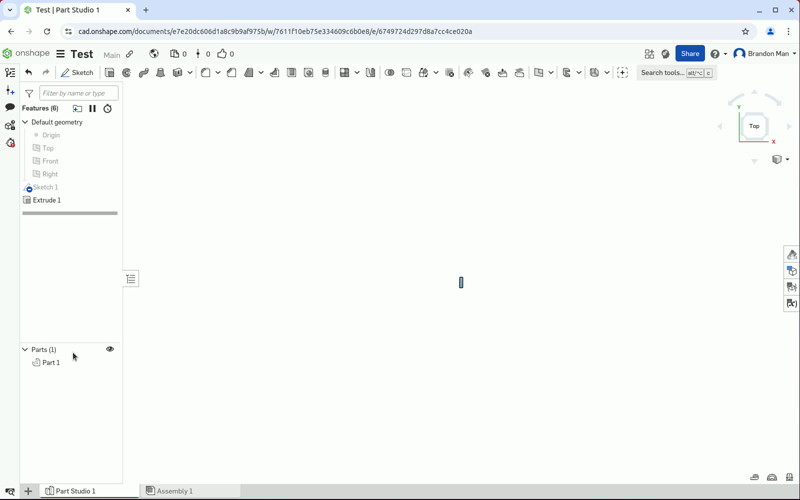
key(shift+p)
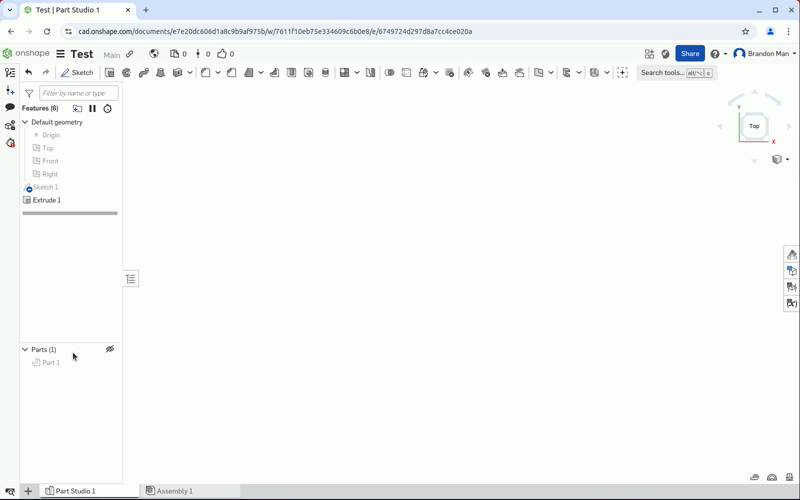
key(space)
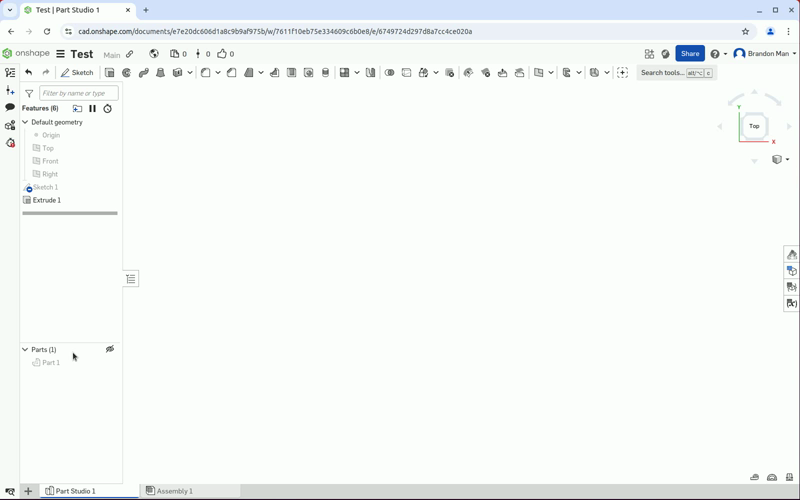
key_down(shift)
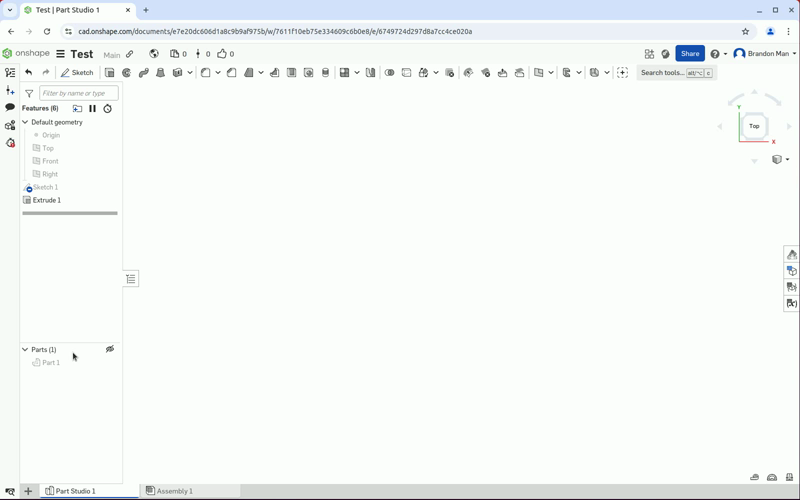
key(up)
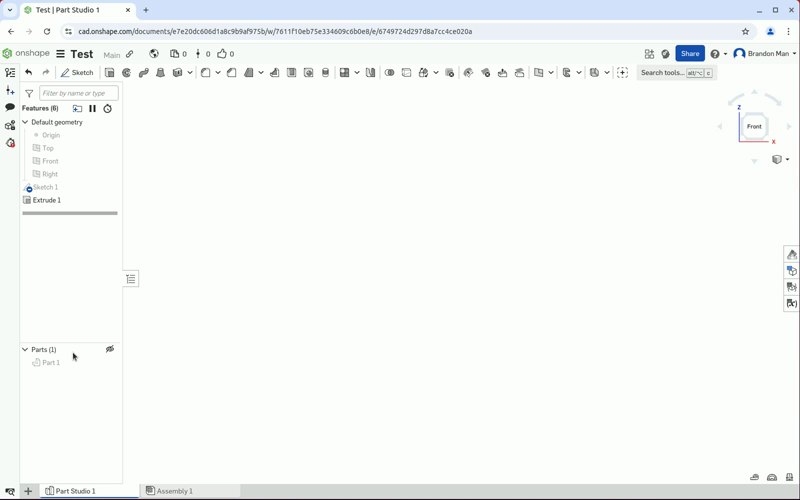
key_up(shift)
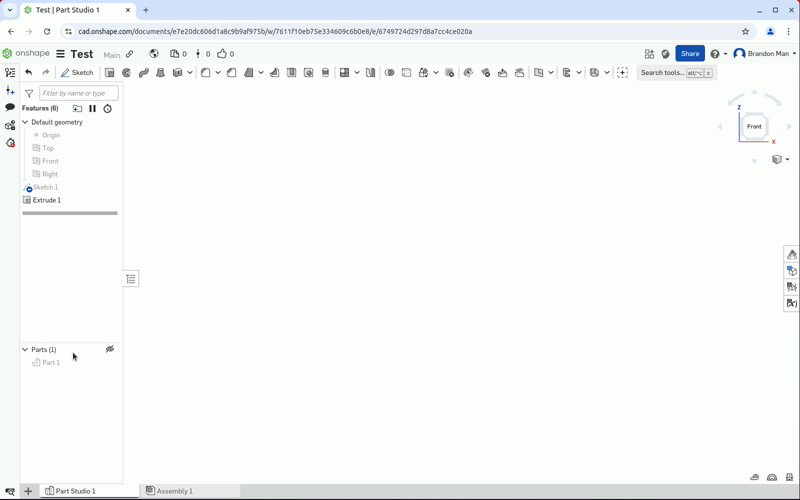
key(space)
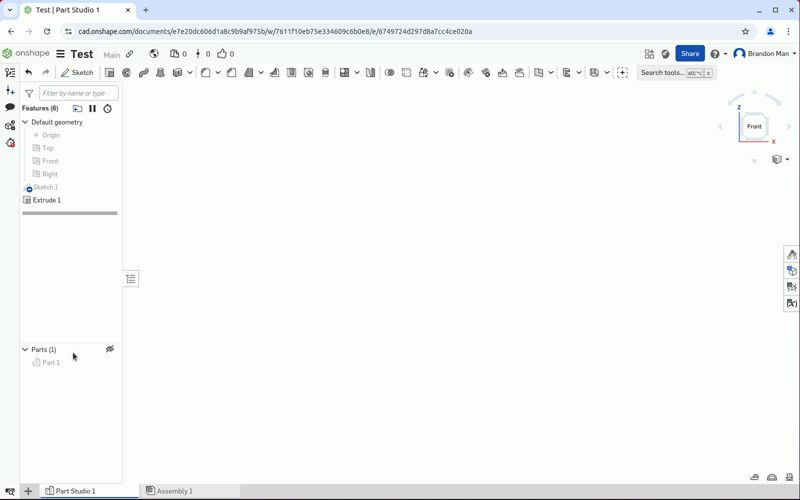
key_down(shift)
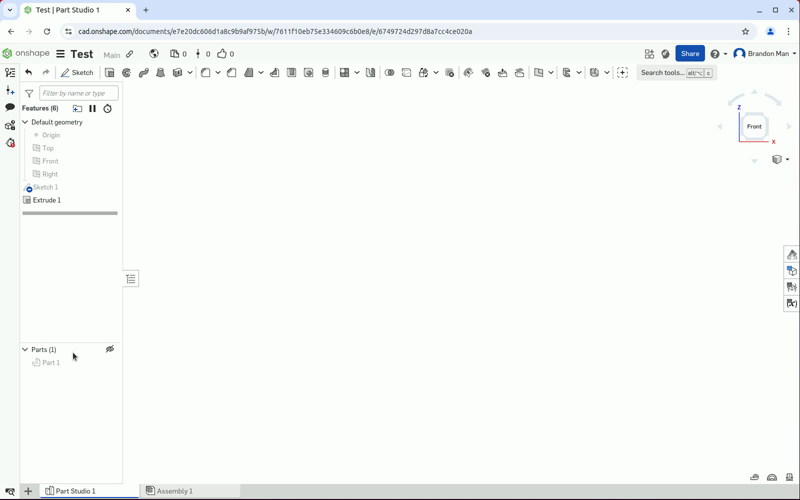
key(left)
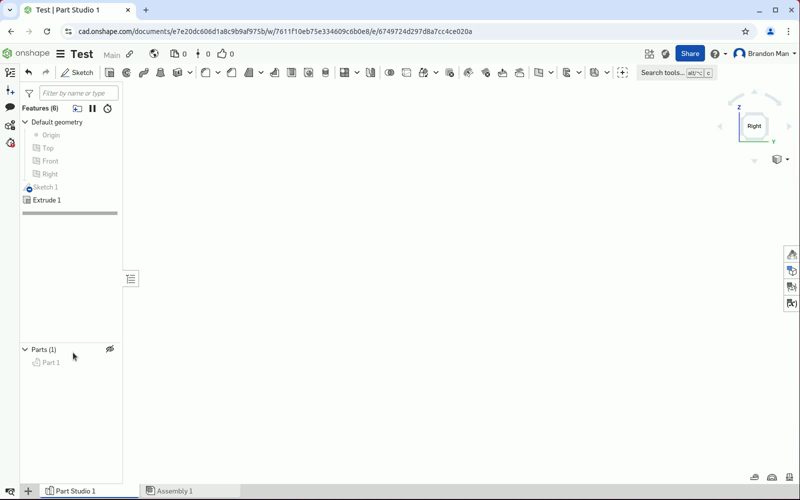
key_up(shift)
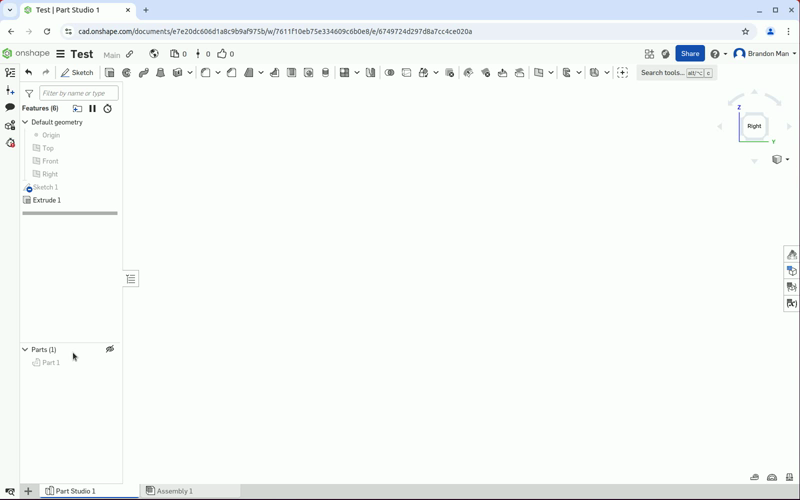
mouse_move(73, 352)
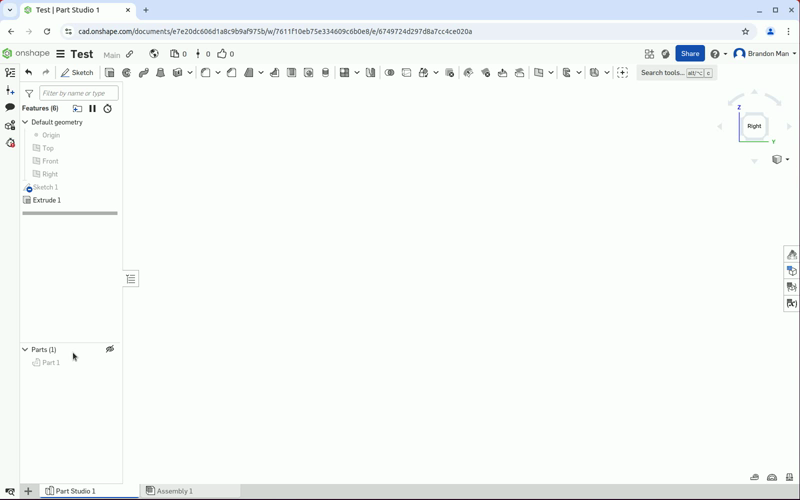
key(shift+y)
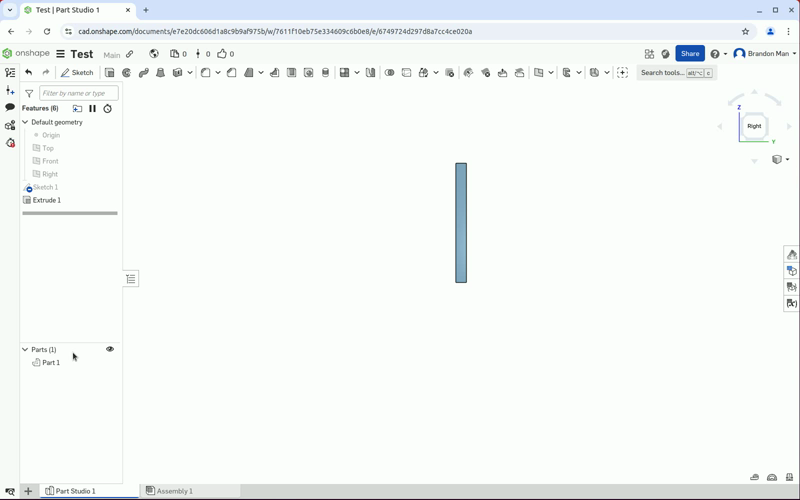
mouse_move(541, 75)
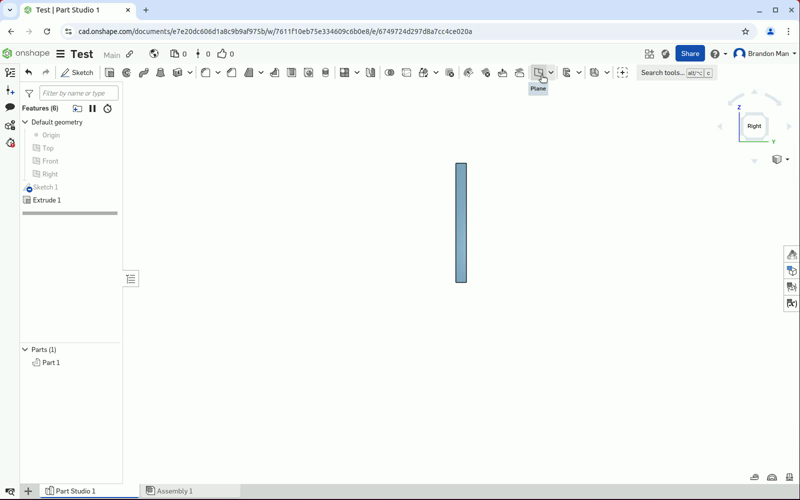
click(541, 75)
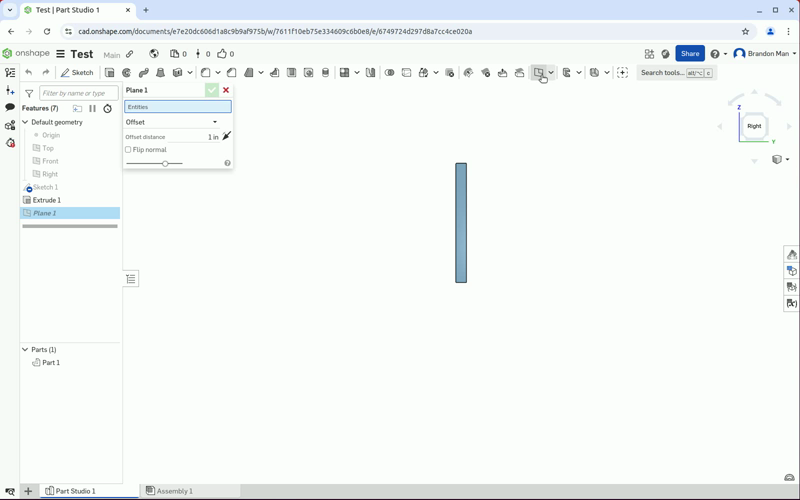
mouse_move(73, 176)
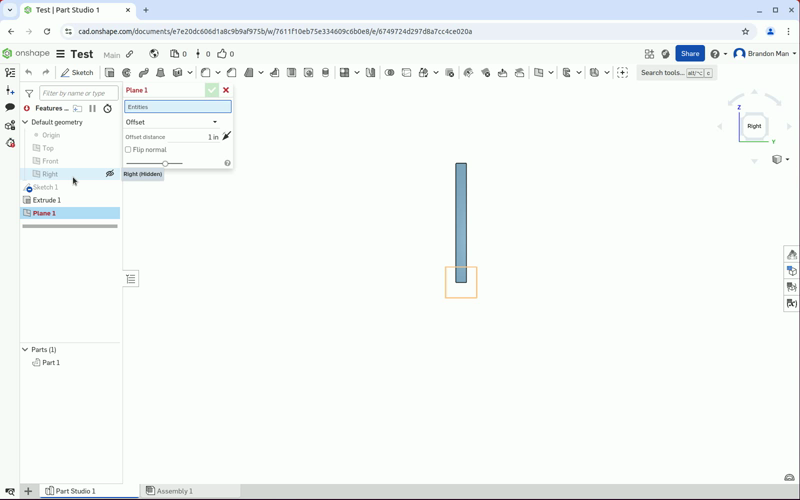
click(73, 176)
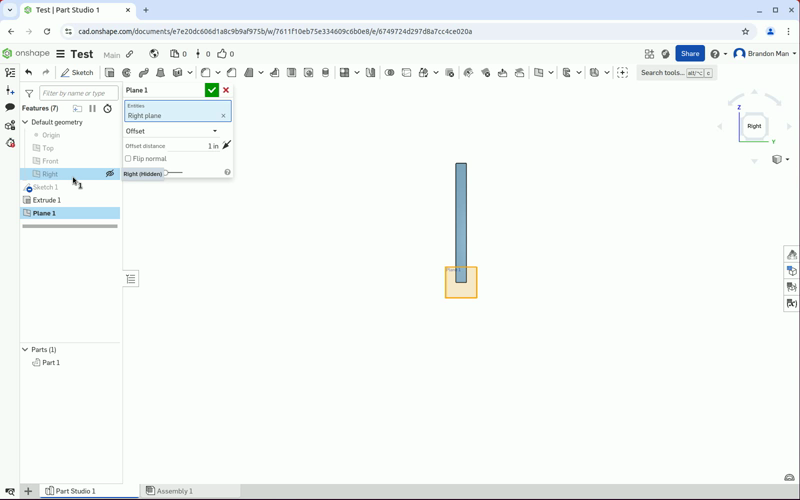
key(tab, 2)
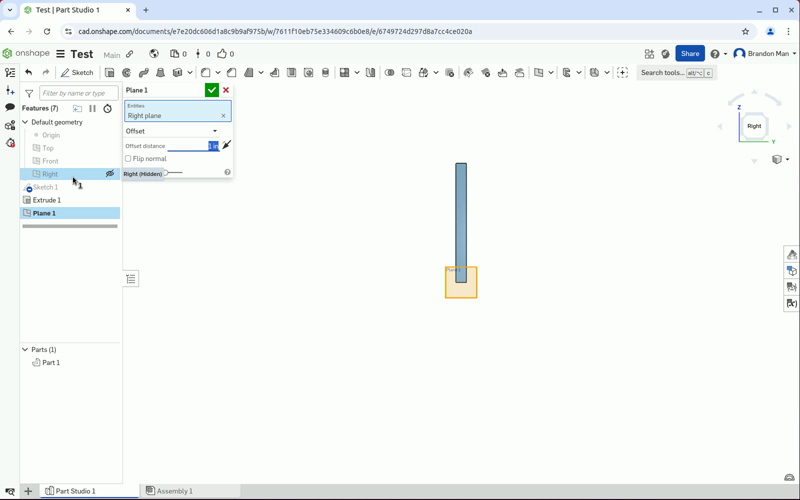
text(0.246)
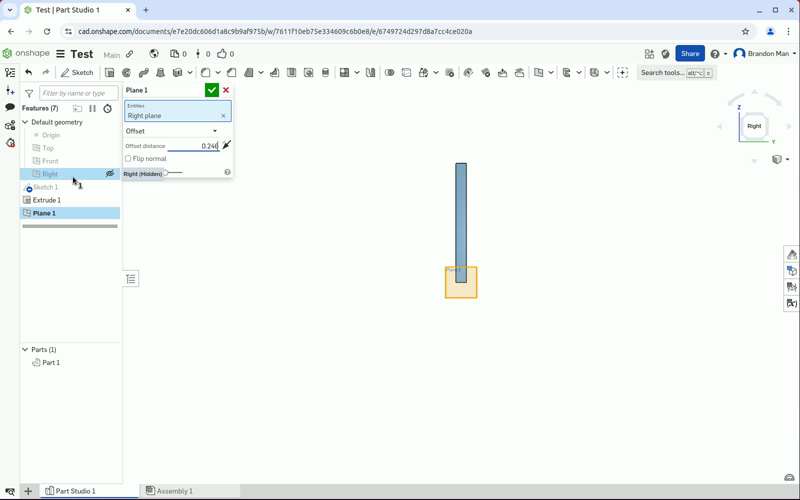
key(enter, 2)
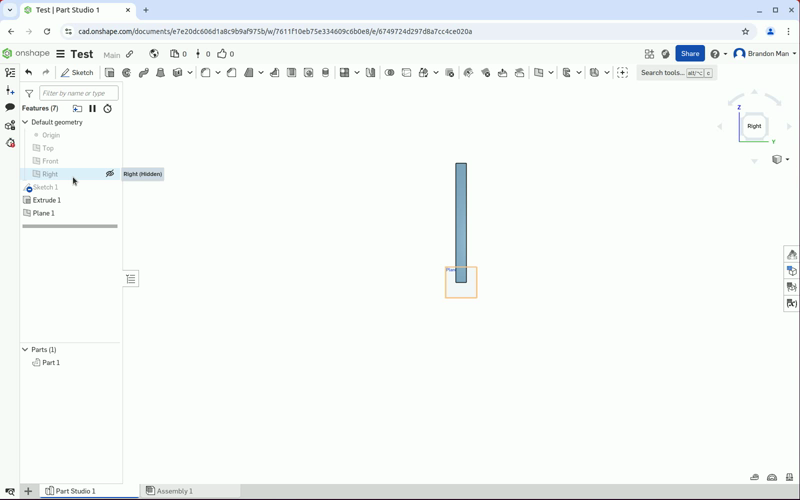
key(shift+s)
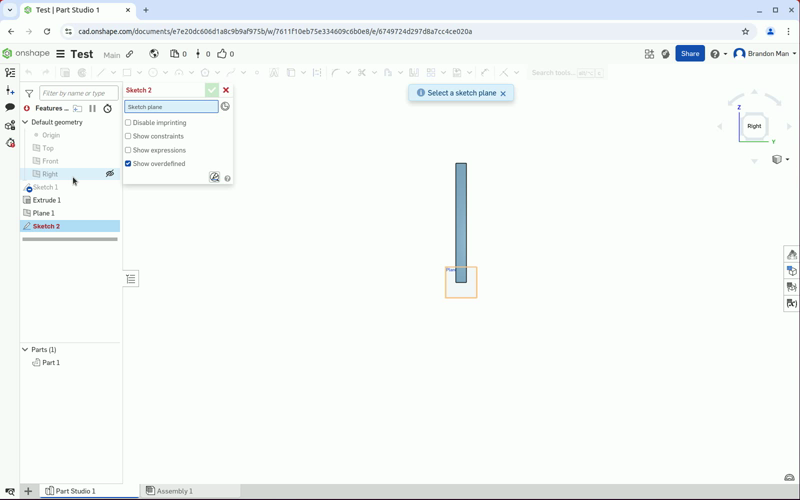
mouse_move(73, 215)
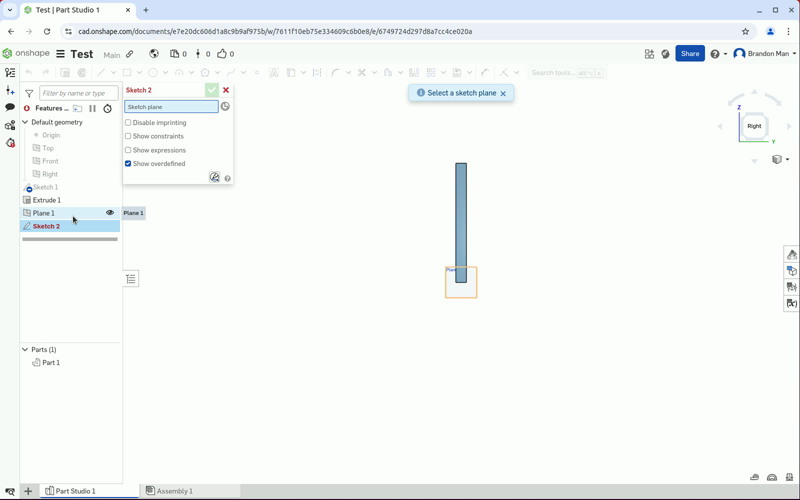
click(73, 215)
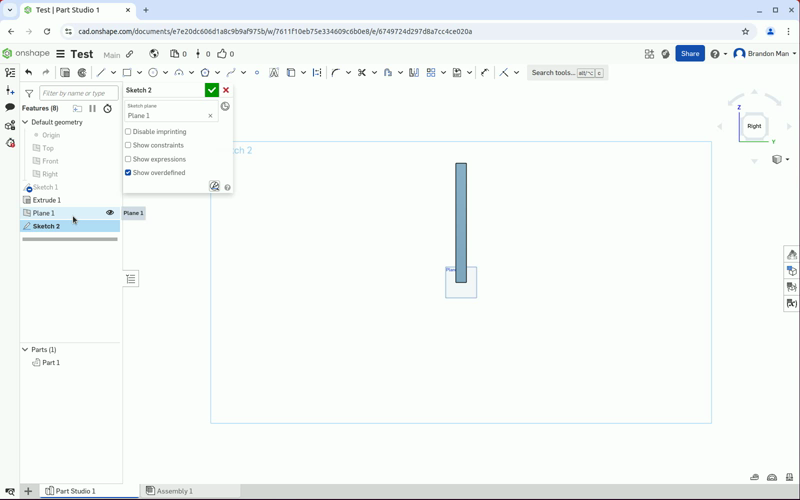
mouse_move(73, 352)
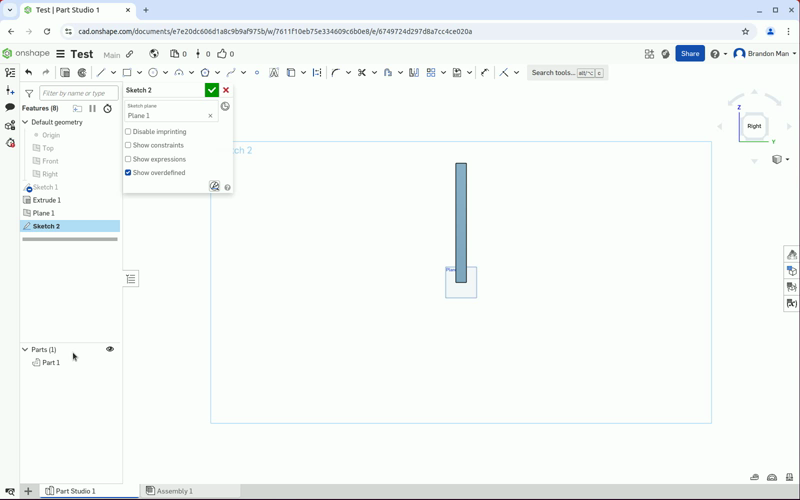
key(y)
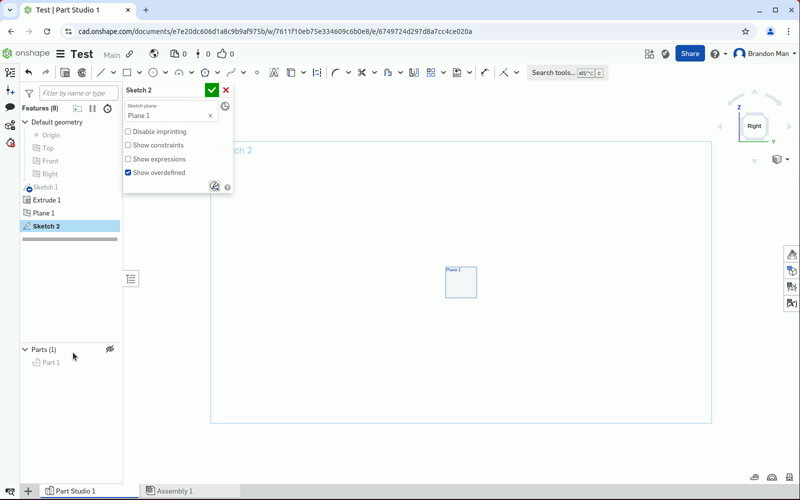
key(l)
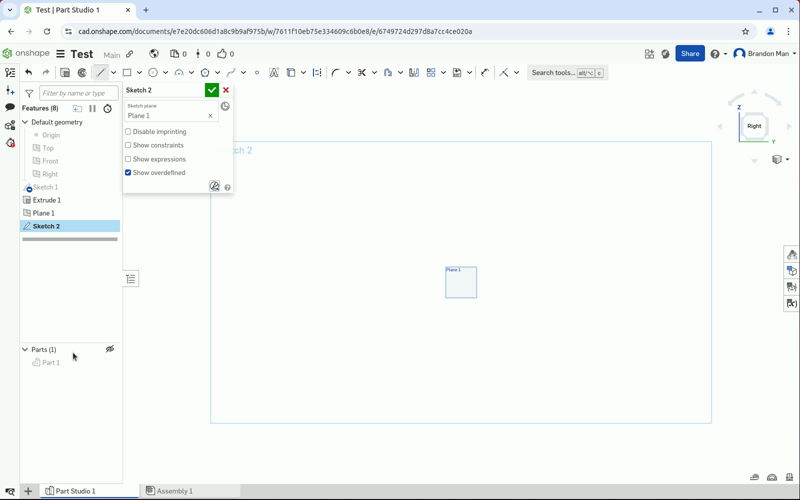
key_down(shift)
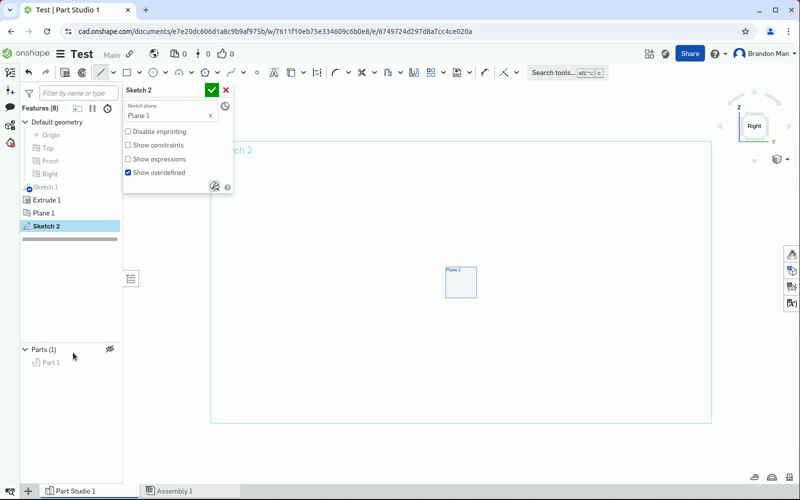
mouse_move(456, 273)
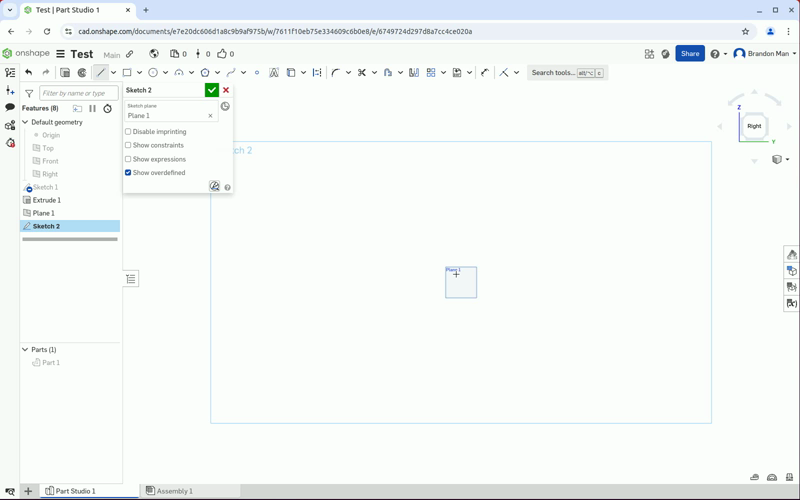
click(456, 273)
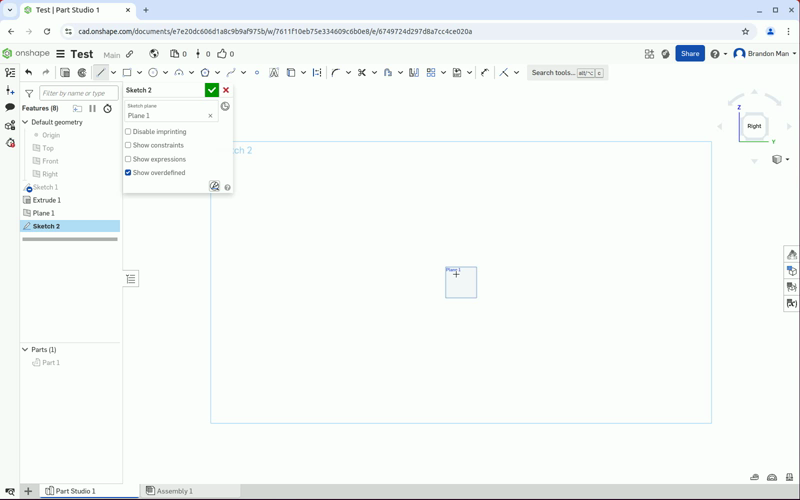
key_up(shift)
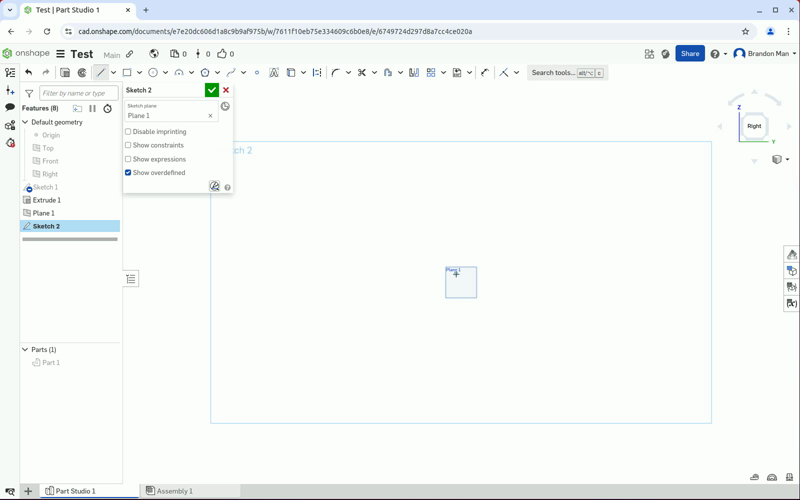
key_down(shift)
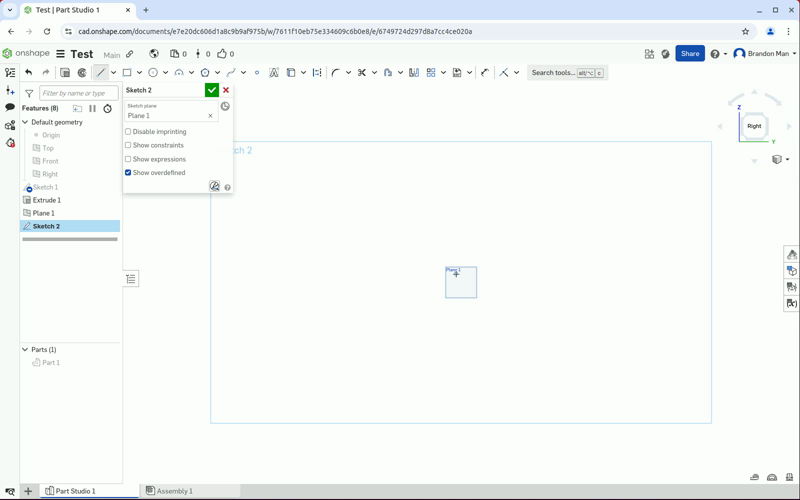
mouse_move(486, 273)
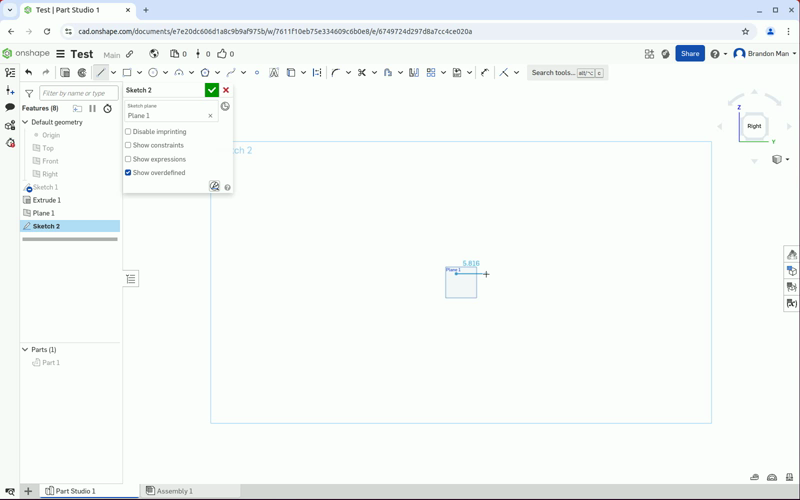
mouse_move(465, 273)
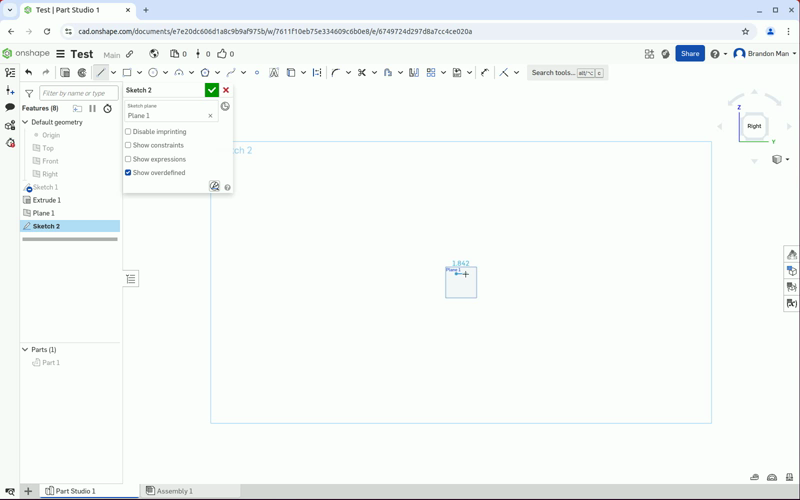
click(465, 273)
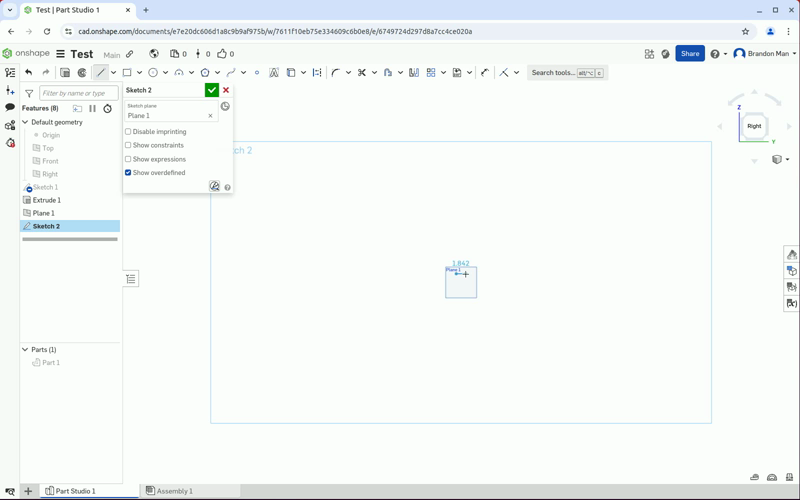
key_up(shift)
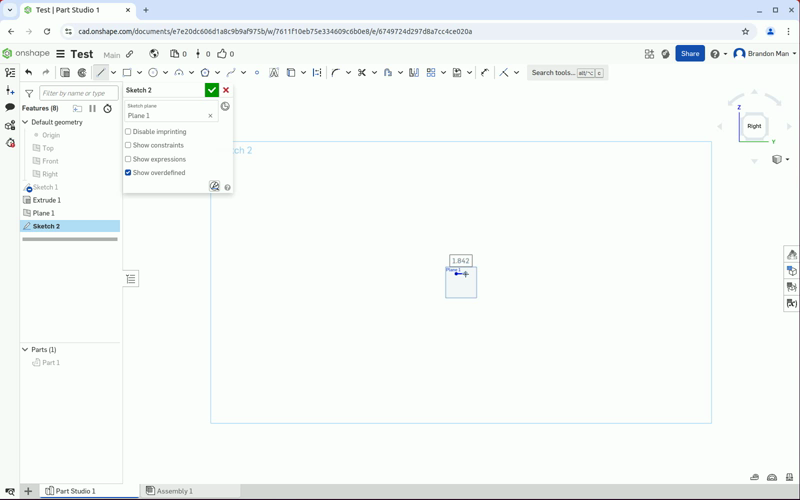
key_down(shift)
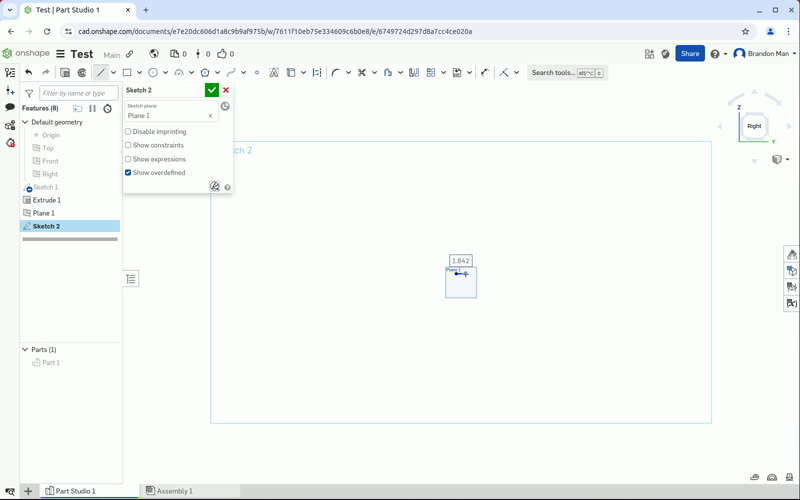
mouse_move(465, 180)
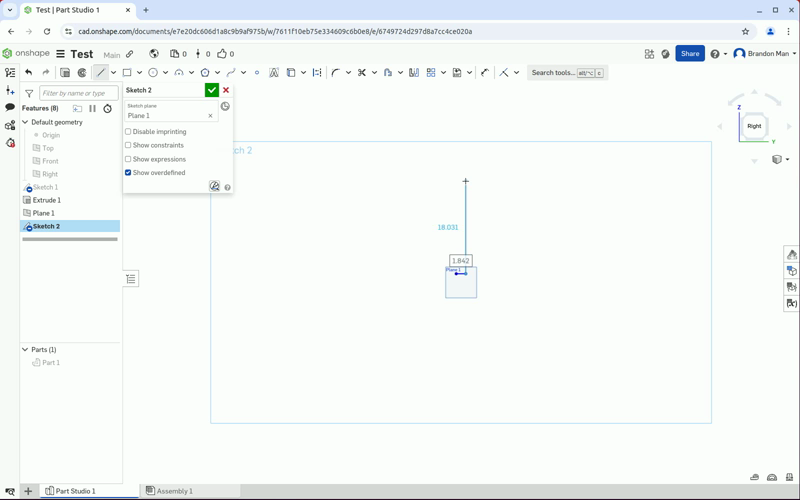
click(465, 180)
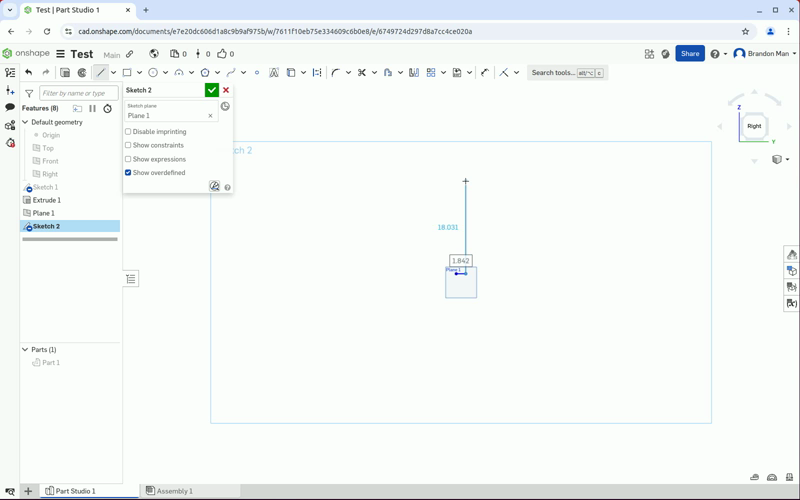
key_up(shift)
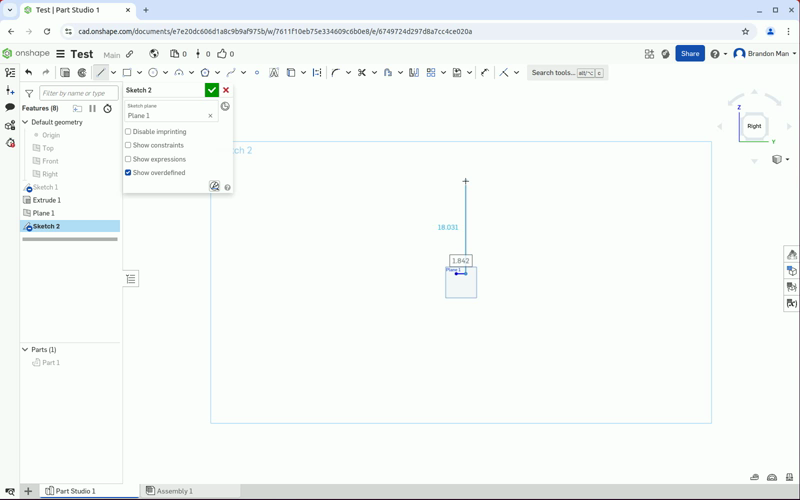
key_down(shift)
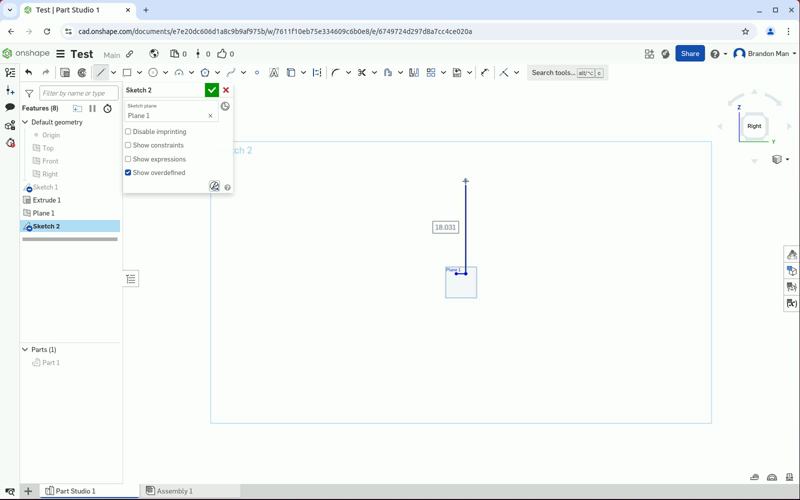
mouse_move(495, 180)
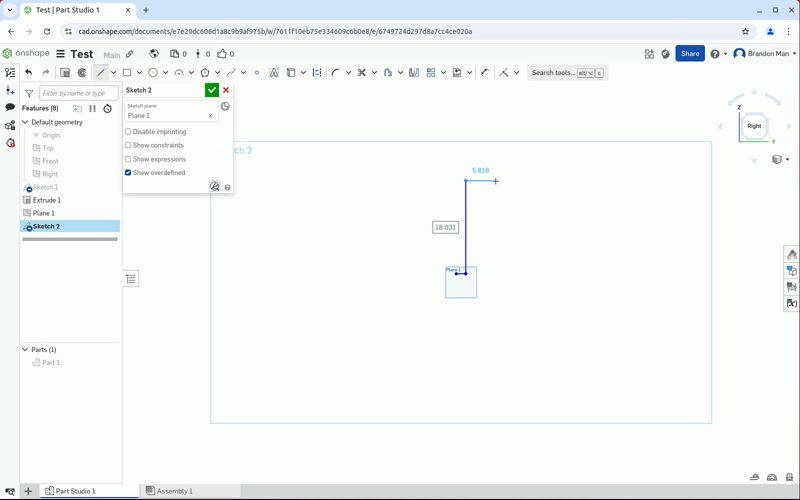
mouse_move(456, 180)
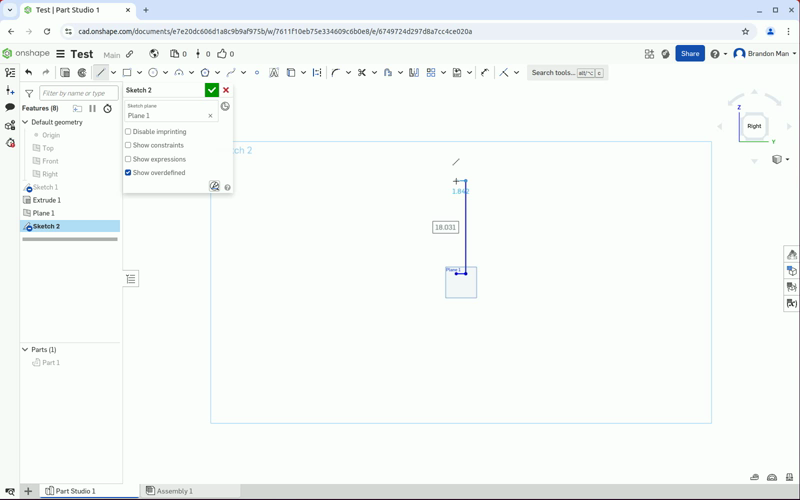
click(456, 180)
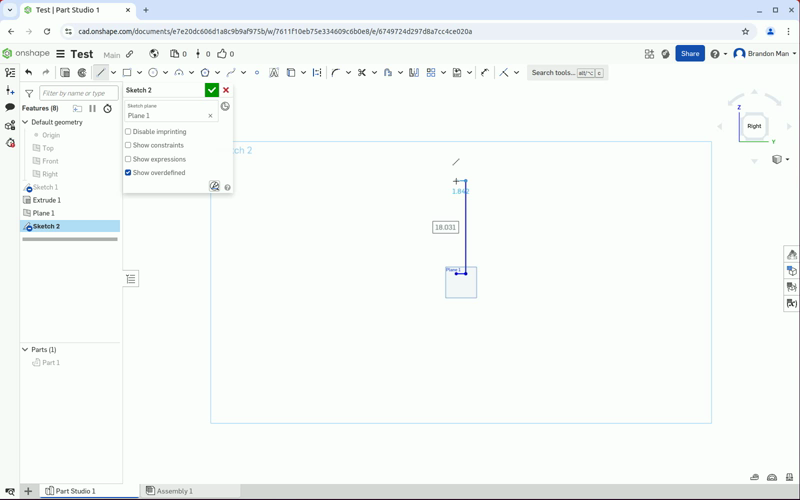
key_up(shift)
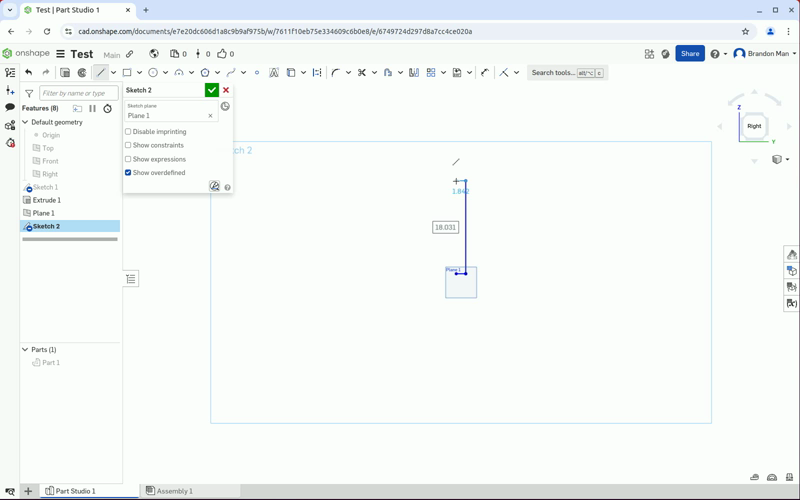
key_down(shift)
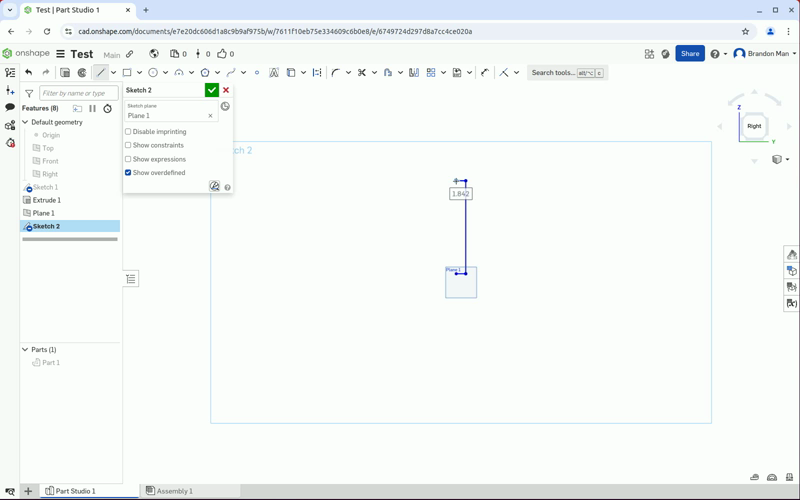
mouse_move(456, 273)
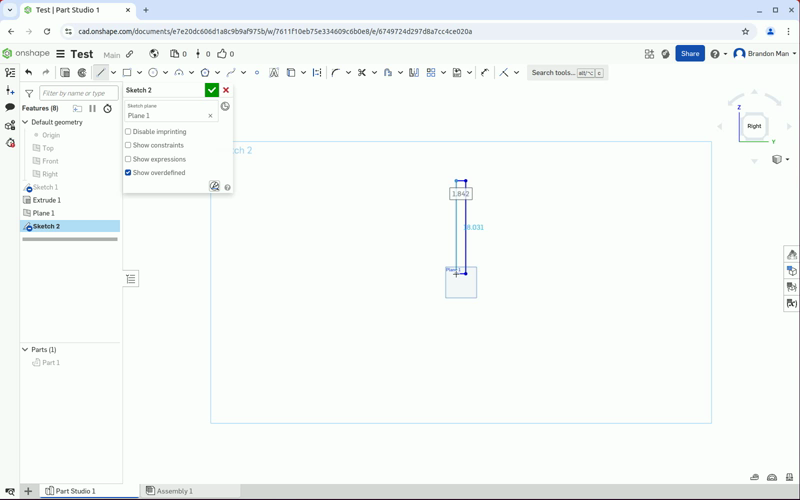
key_up(shift)
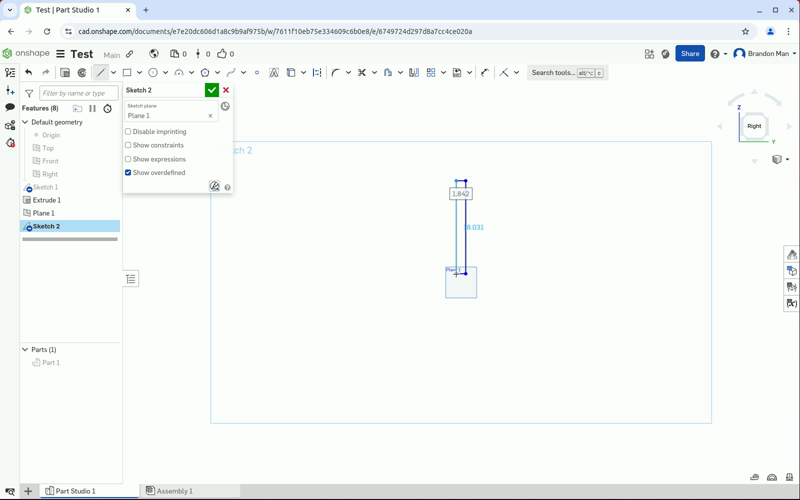
click(456, 273)
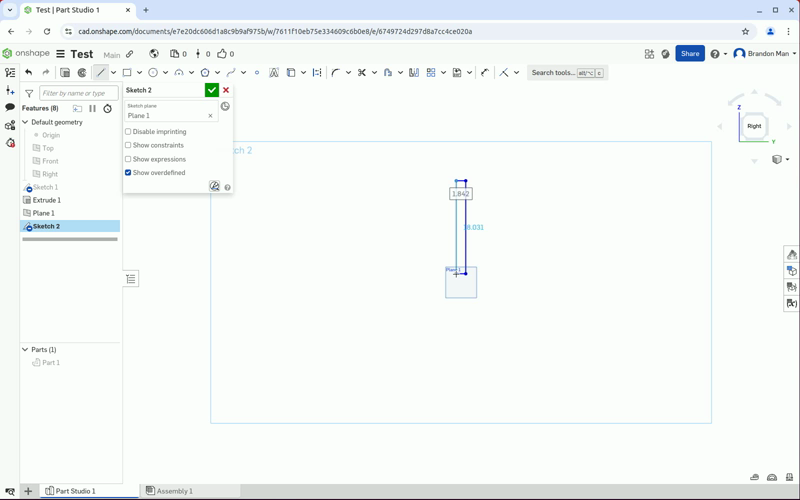
key(esc)
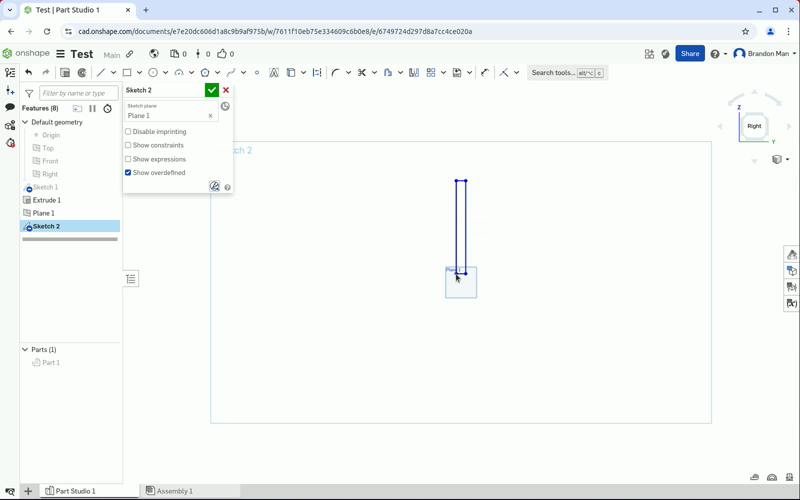
mouse_move(456, 234)
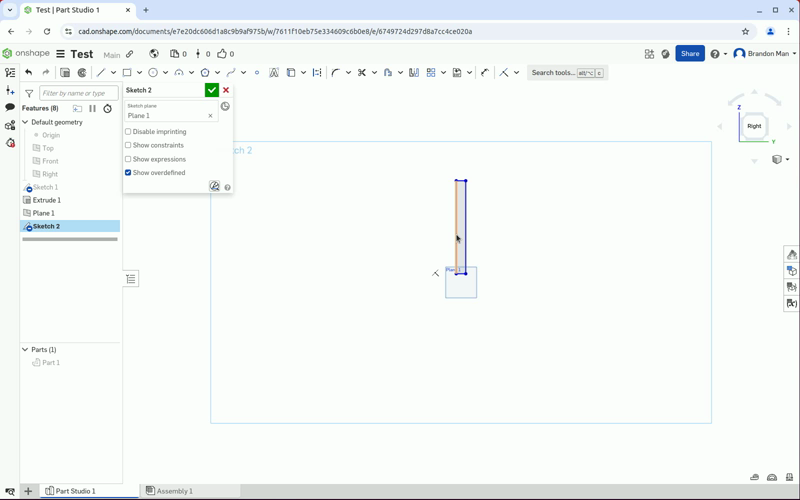
scroll(6)
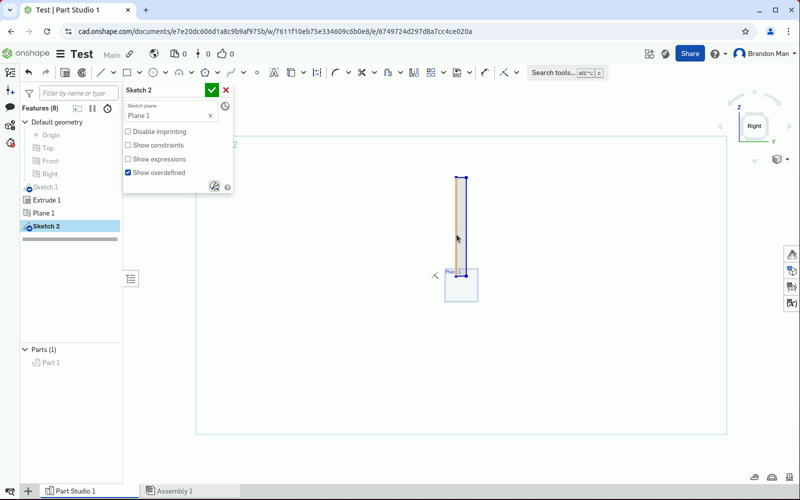
scroll(6)
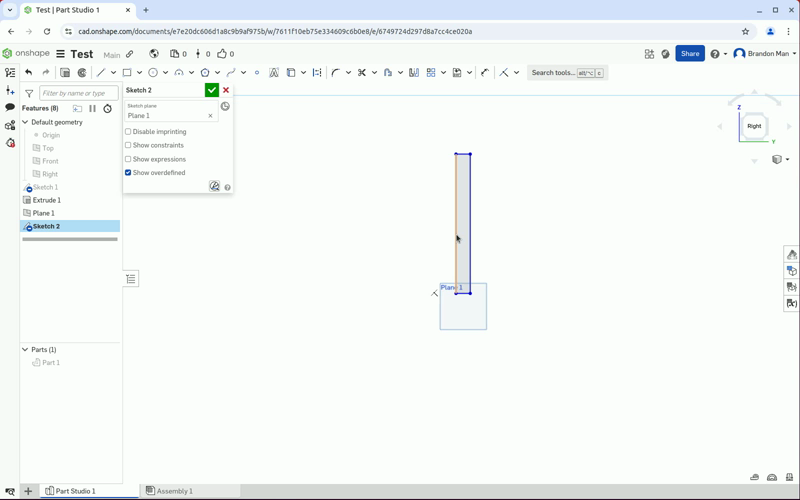
scroll(6)
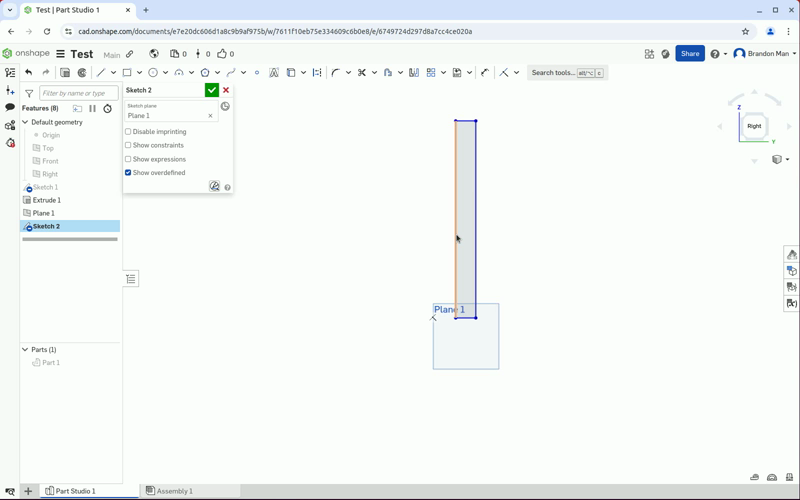
scroll(6)
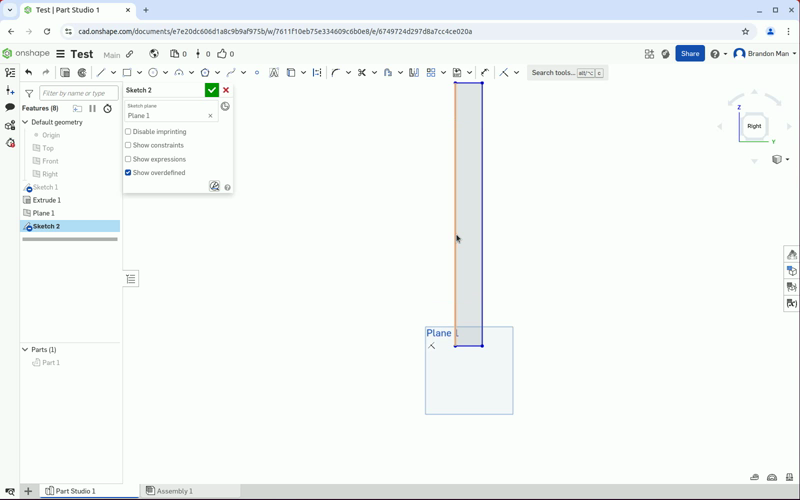
scroll(6)
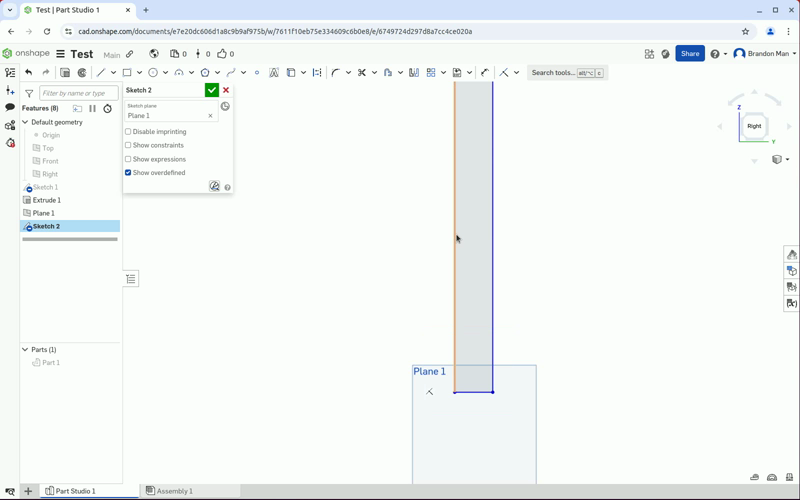
scroll(6)
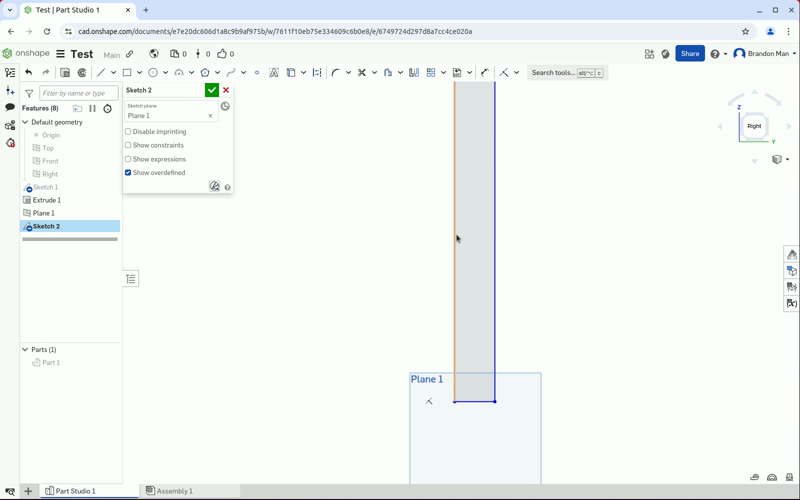
scroll(6)
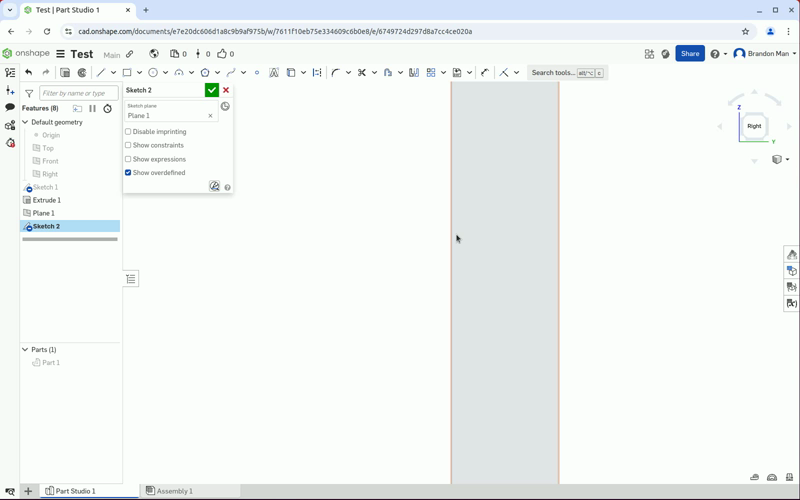
click(456, 234)
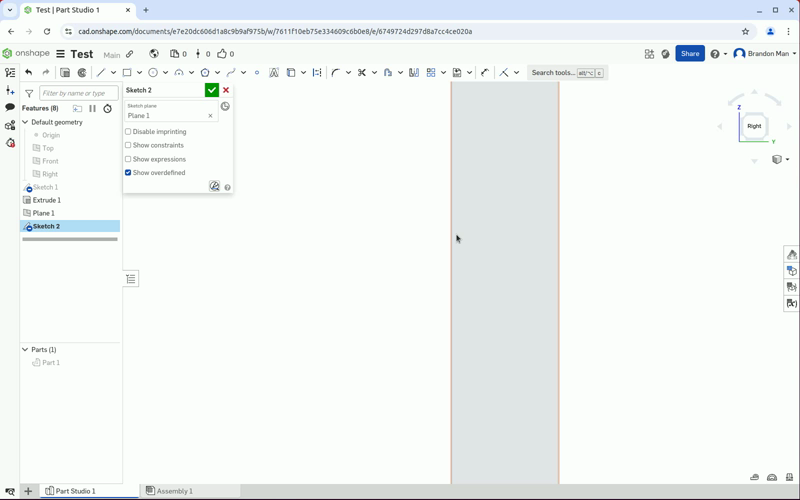
scroll(-6)
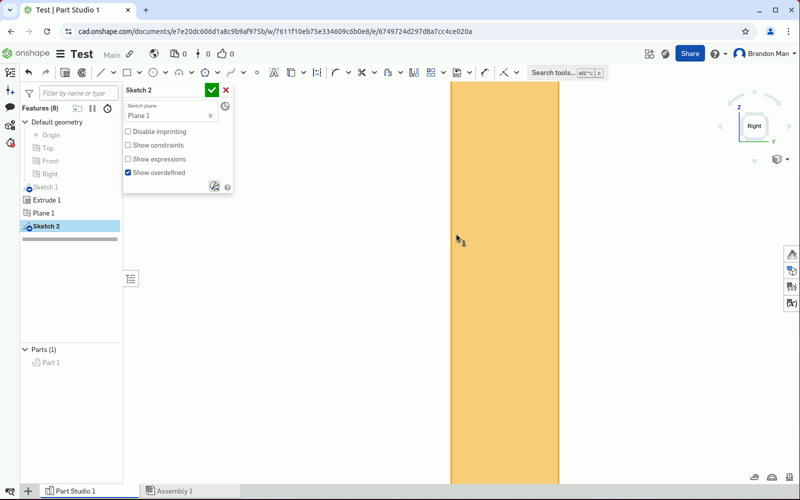
scroll(-6)
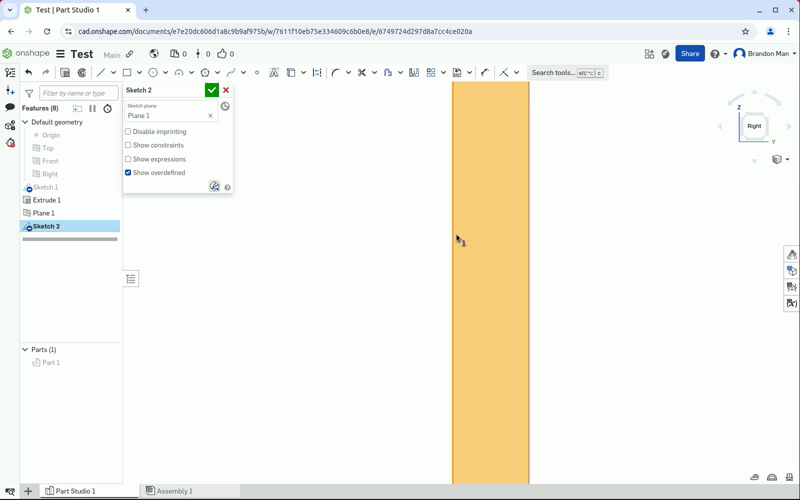
scroll(-6)
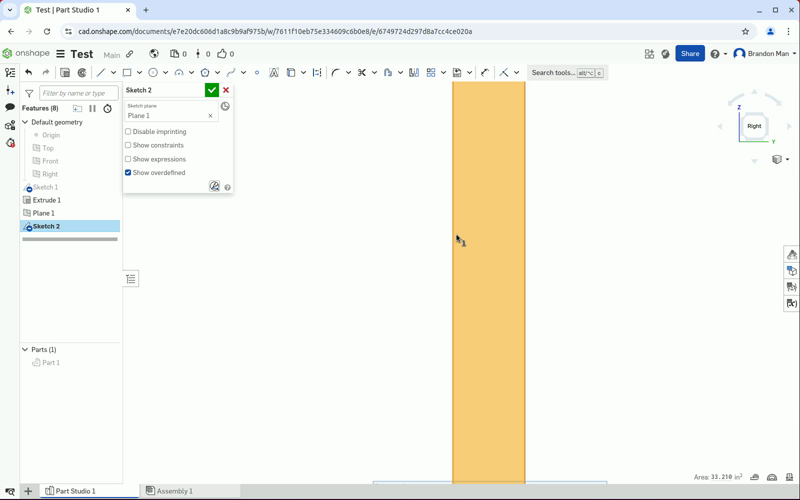
scroll(-6)
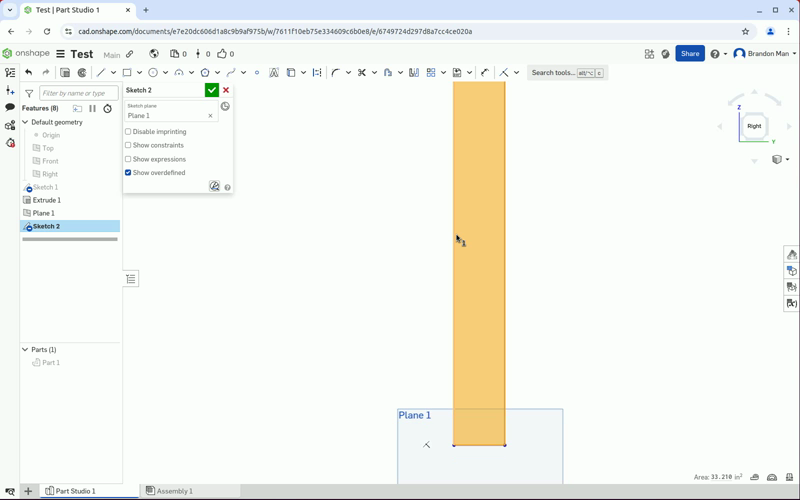
scroll(-6)
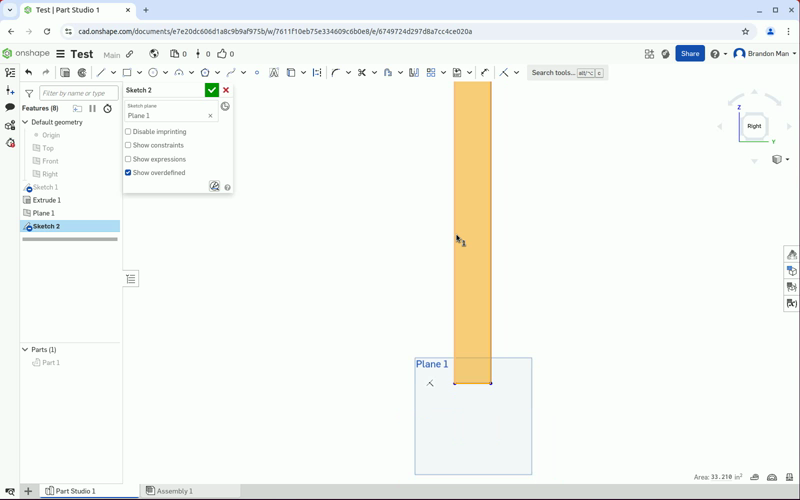
scroll(-6)
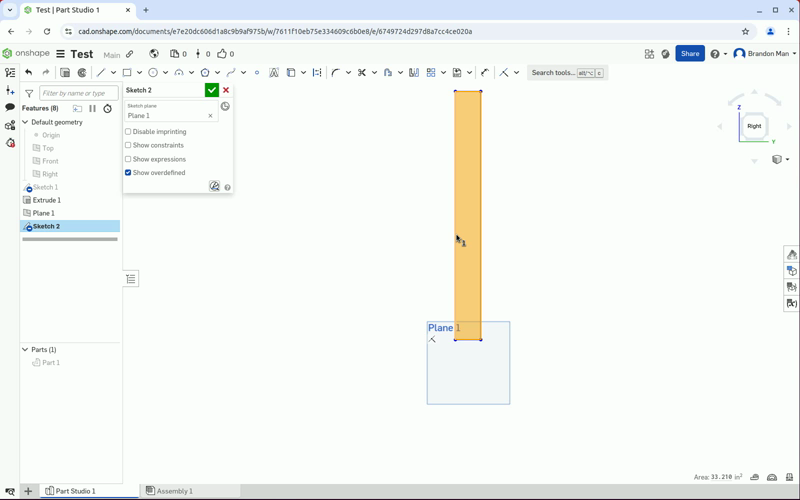
scroll(-6)
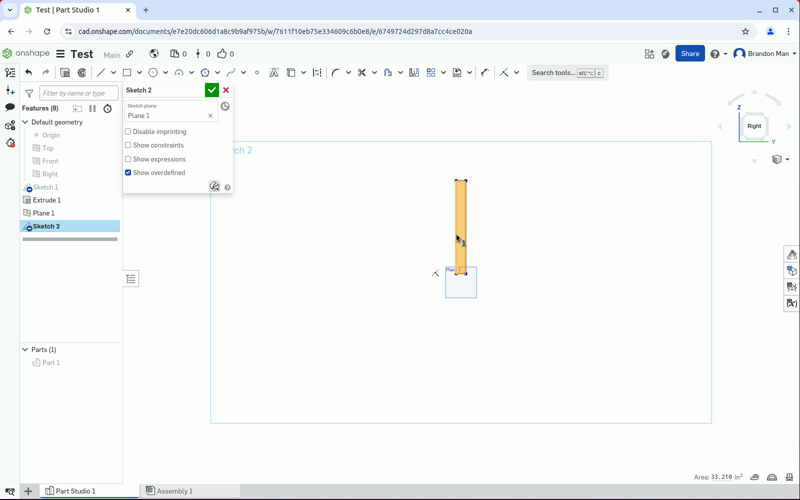
mouse_move(73, 352)
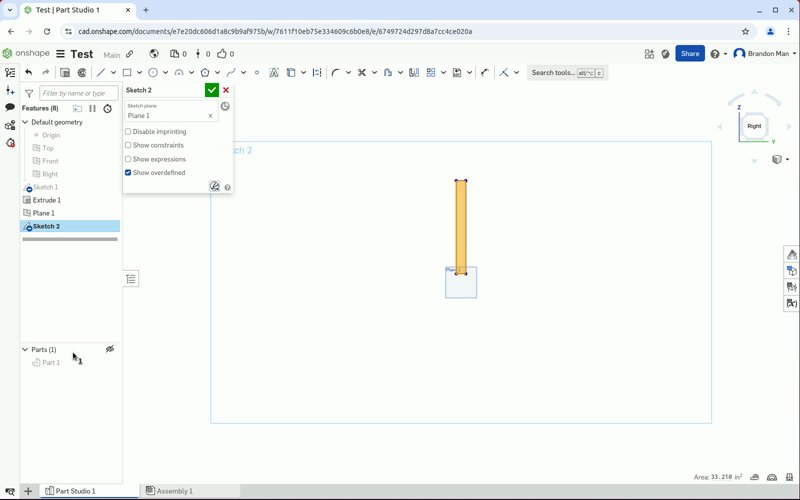
key(shift+y)
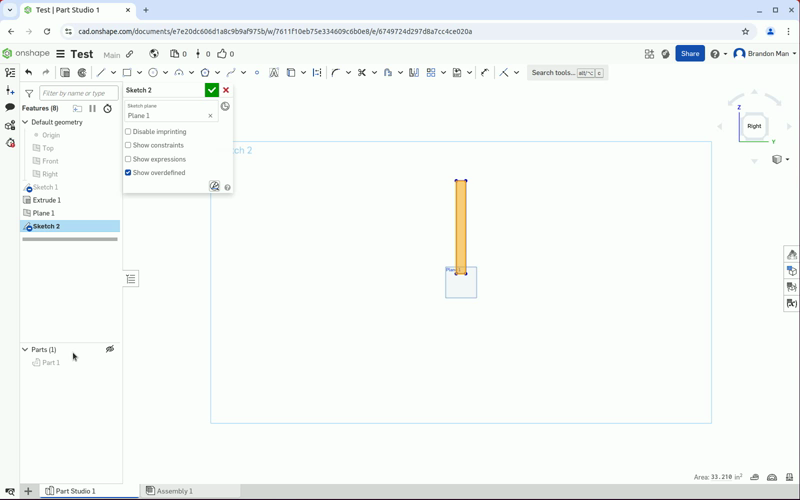
key(shift+e)
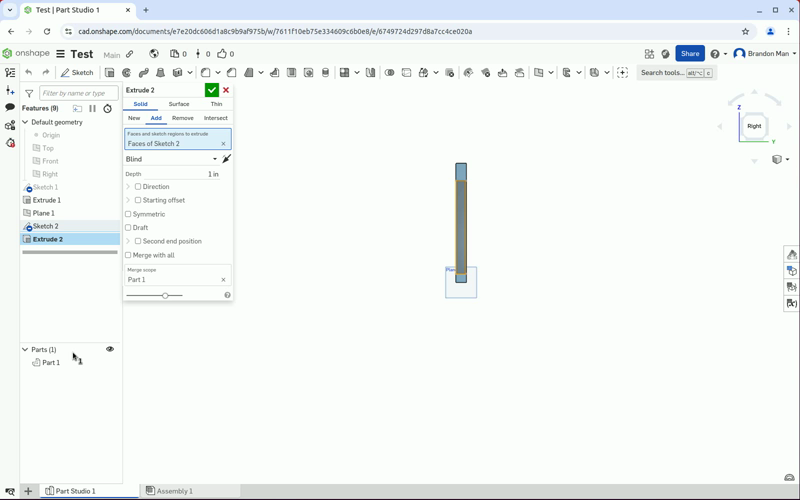
mouse_move(143, 106)
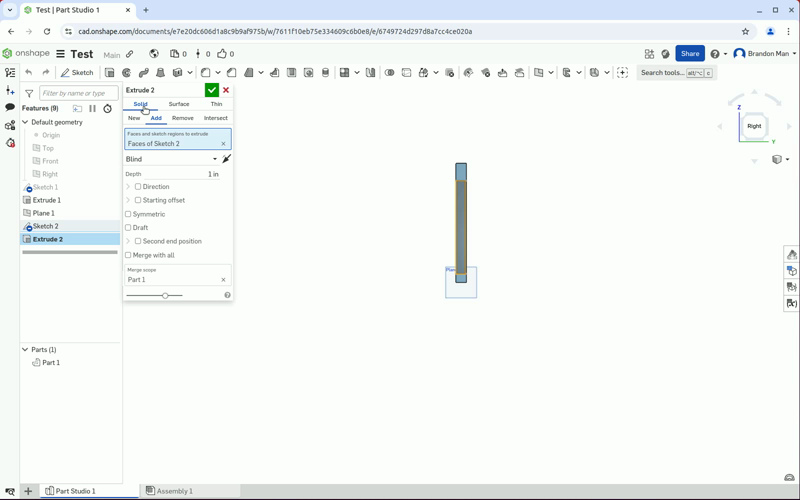
click(143, 106)
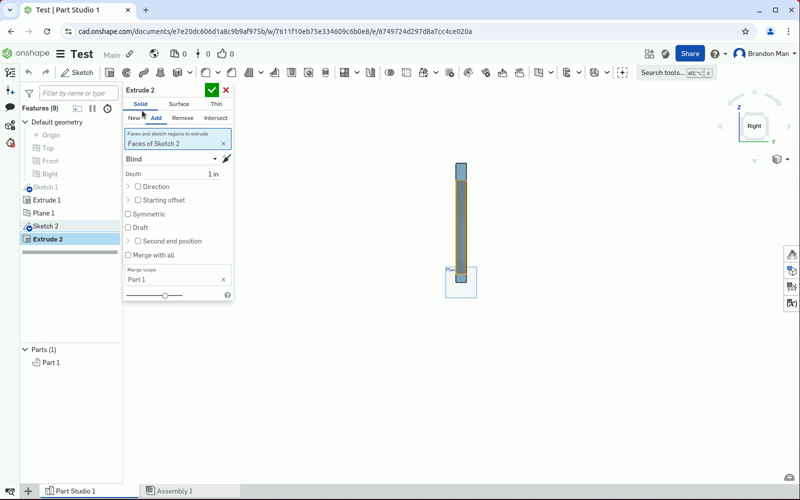
mouse_move(137, 120)
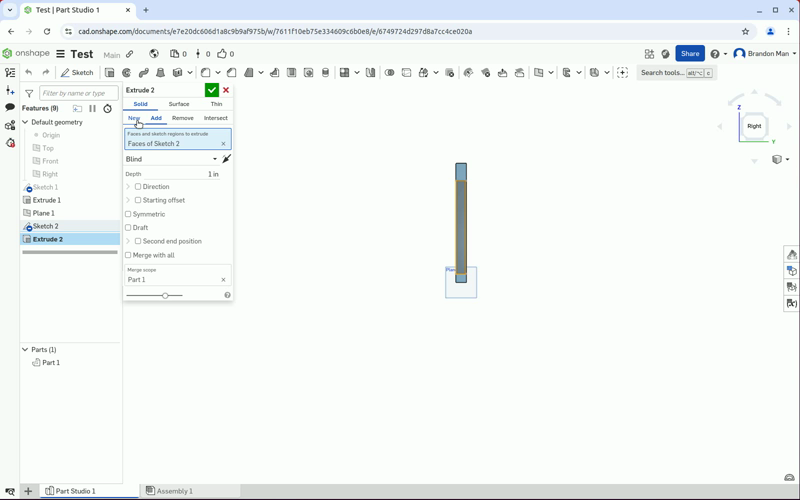
click(137, 120)
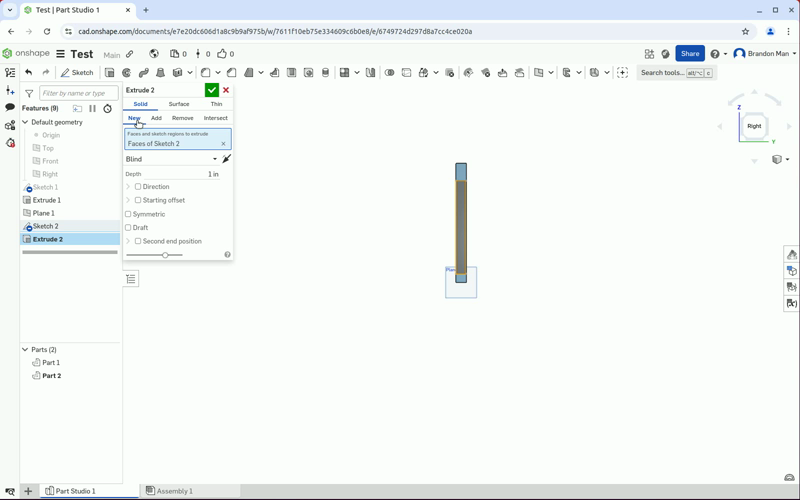
key(tab, 4)
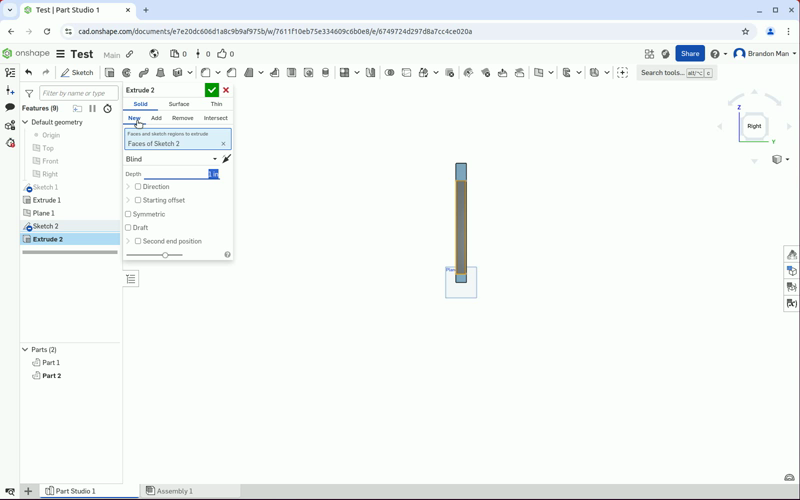
text(1.204)
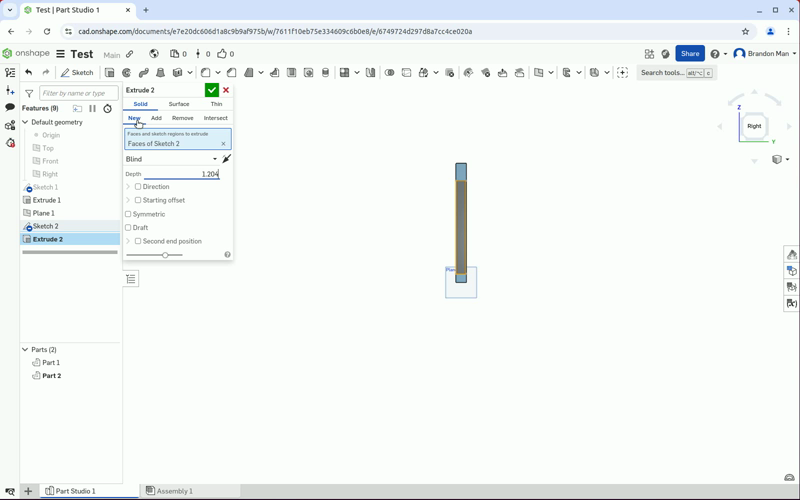
key(enter)
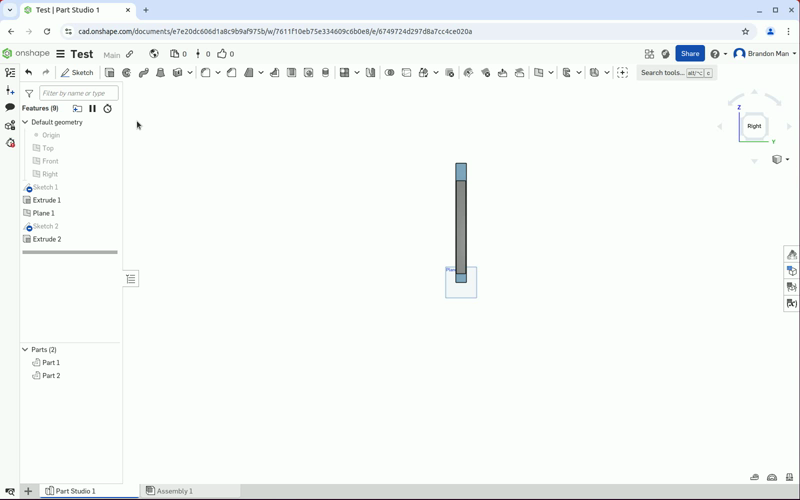
key(shift+h)
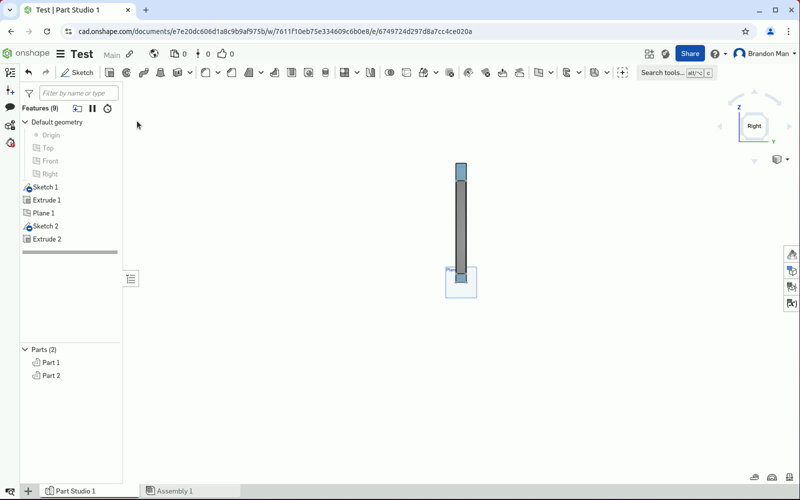
key(shift+h)
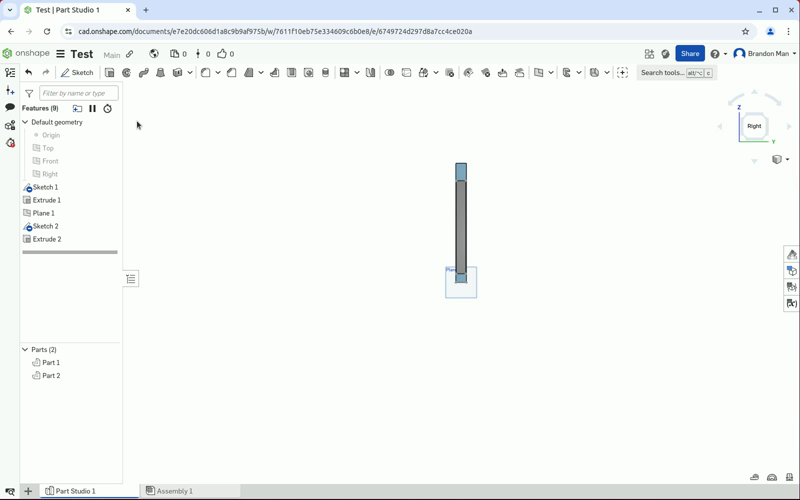
key(shift+7)
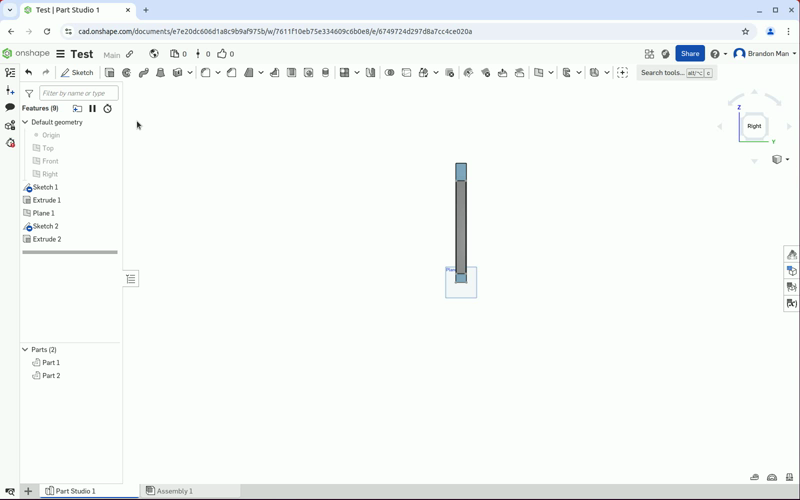
key(right, 2)
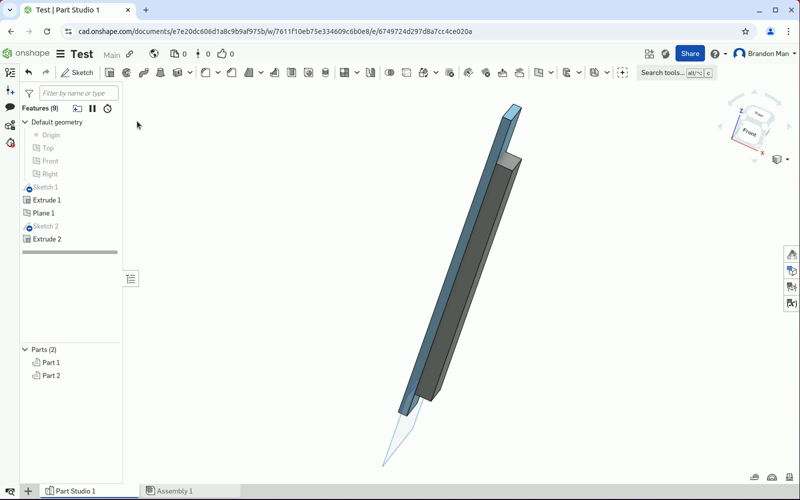
key(down, 2)
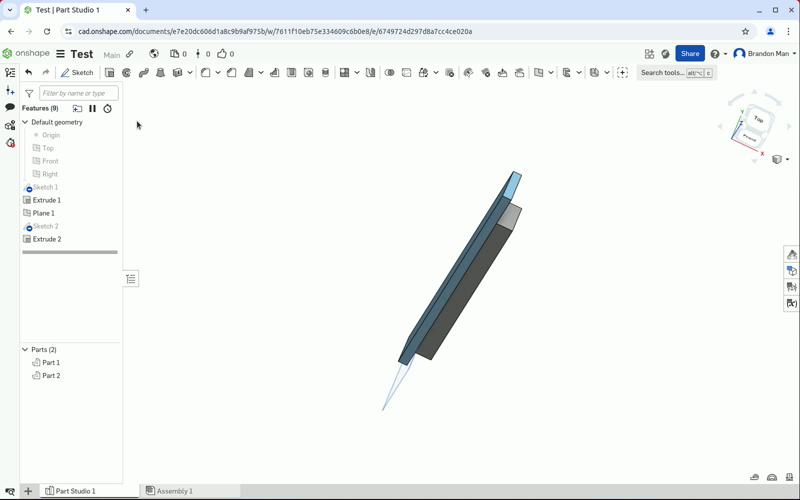
key(up, 2)
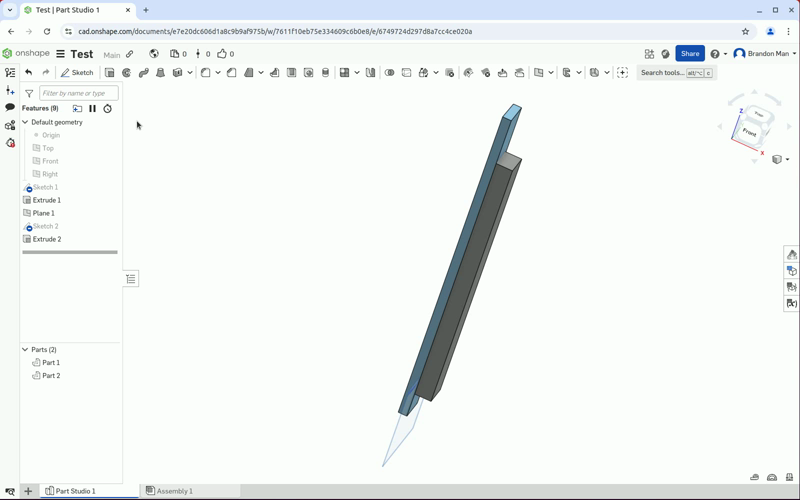
key(left, 2)
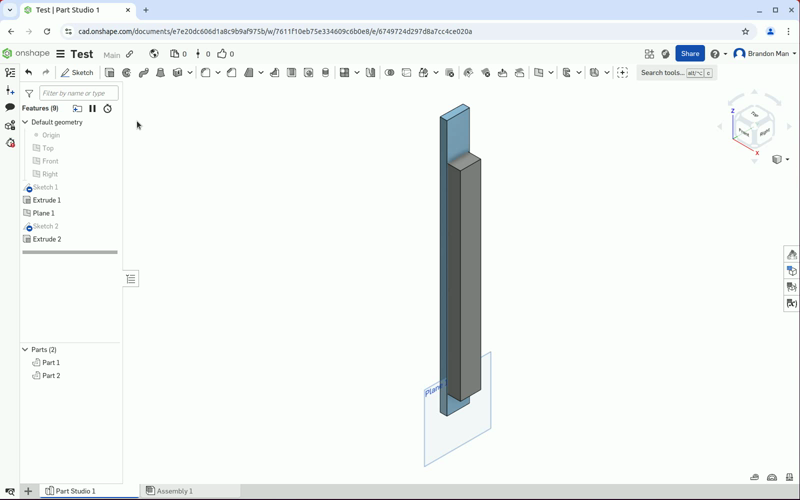
mouse_move(73, 189)
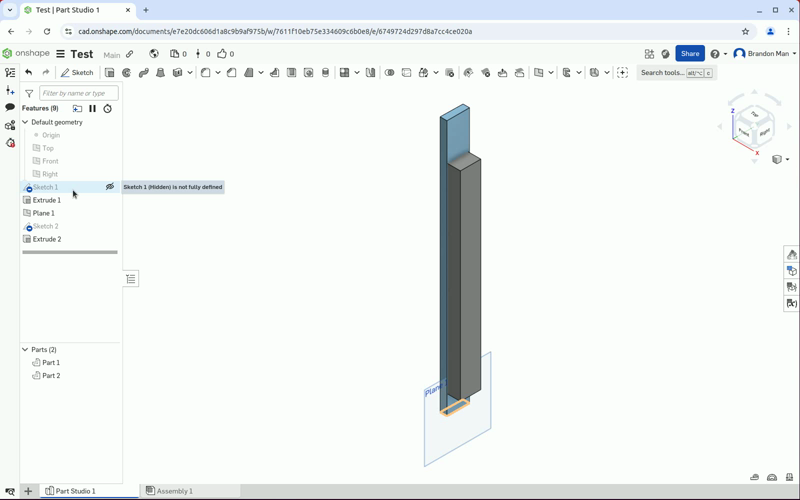
click(73, 189)